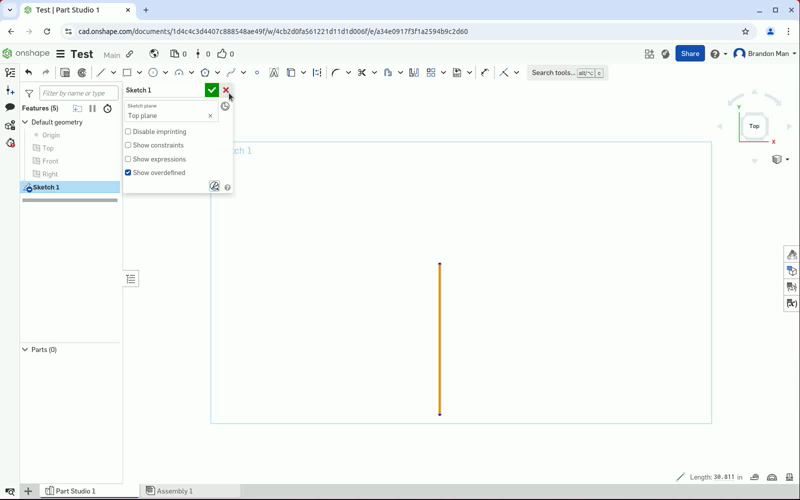
key(shift+h)
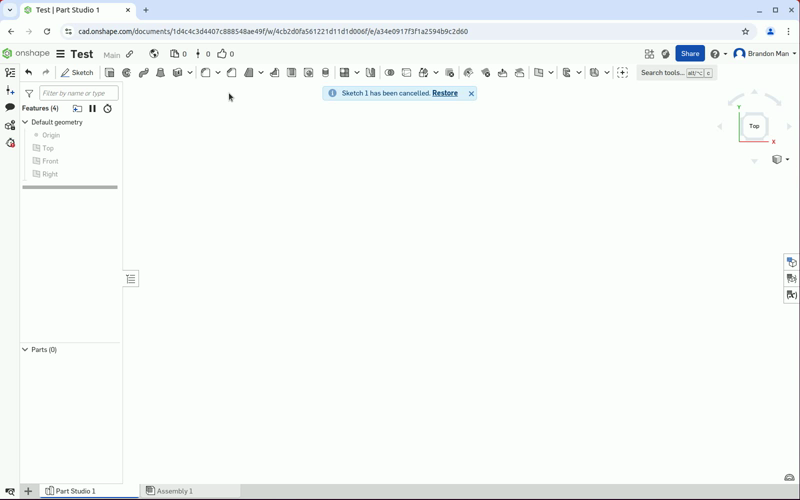
mouse_move(73, 352)
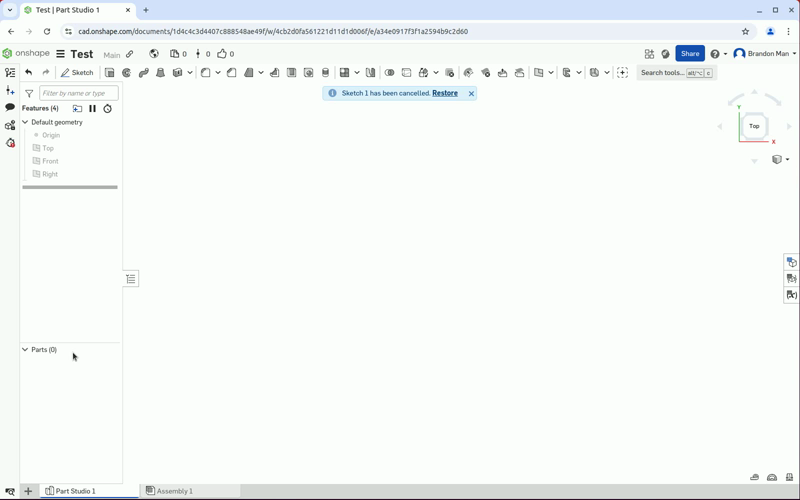
key(y)
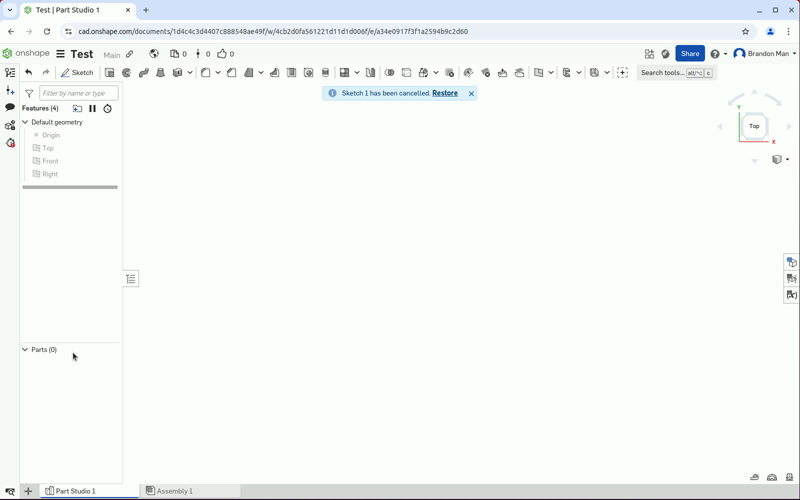
key(shift+p)
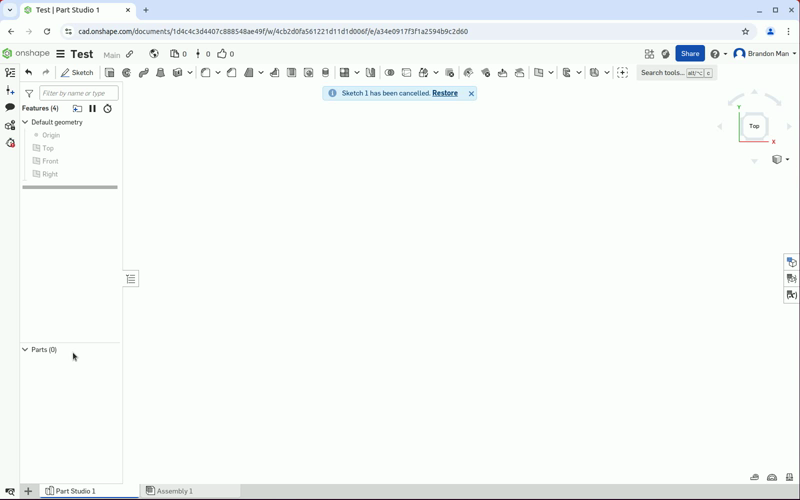
key(space)
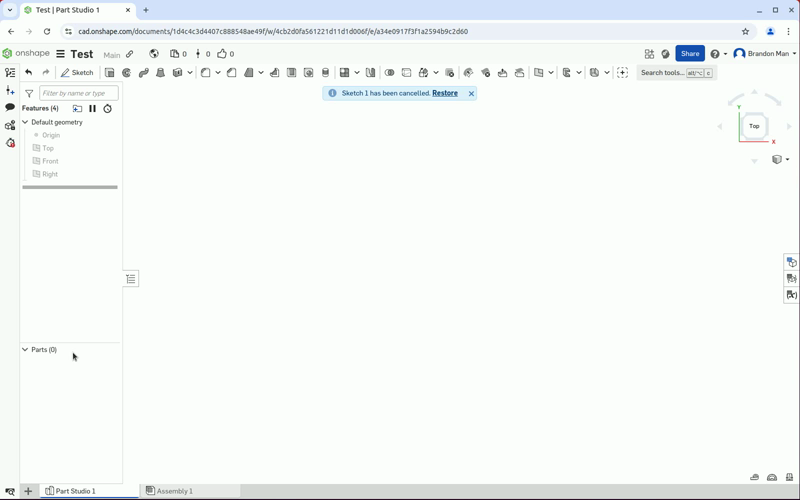
key_down(shift)
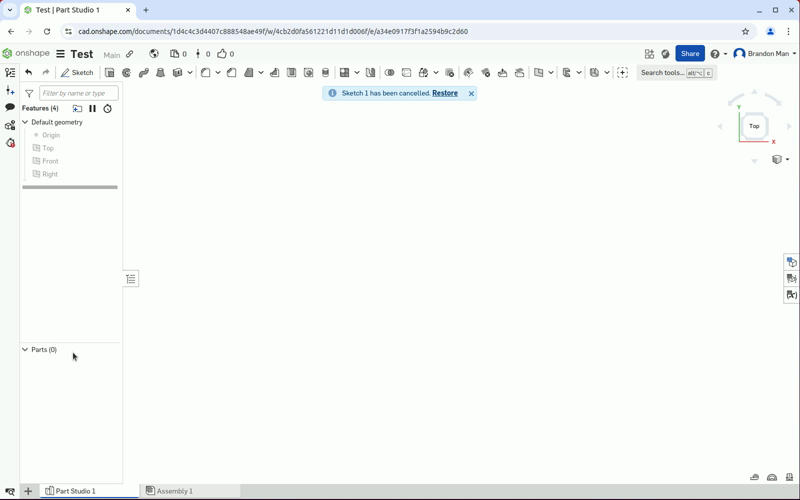
key(up)
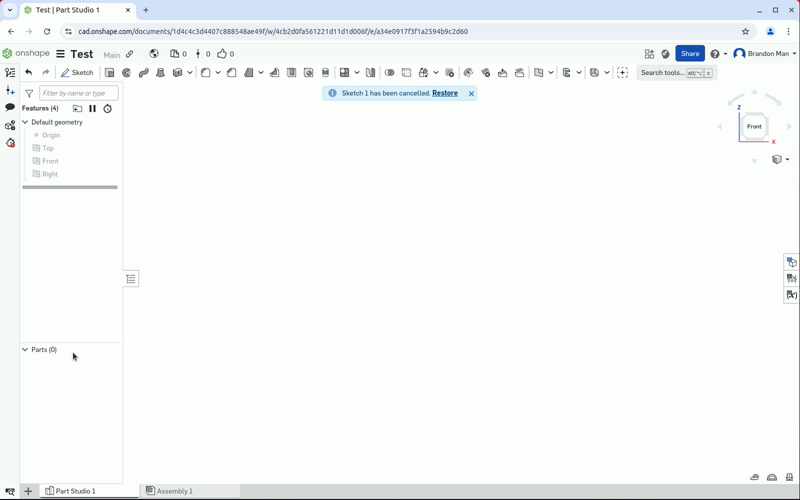
key_up(shift)
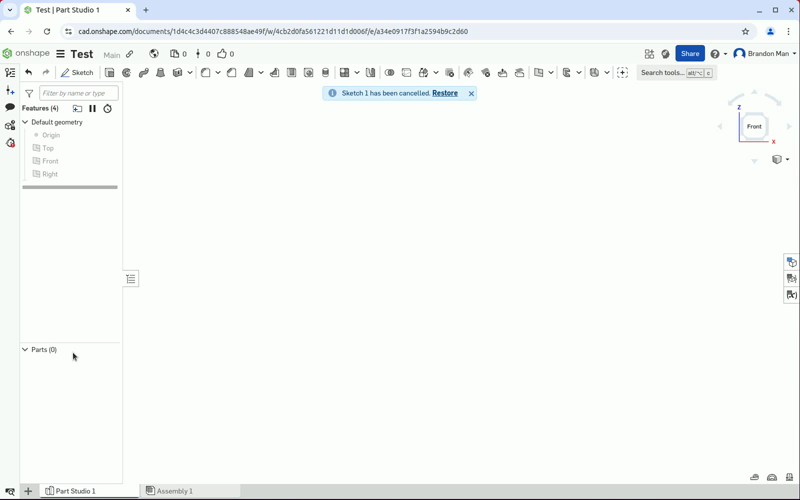
mouse_move(73, 352)
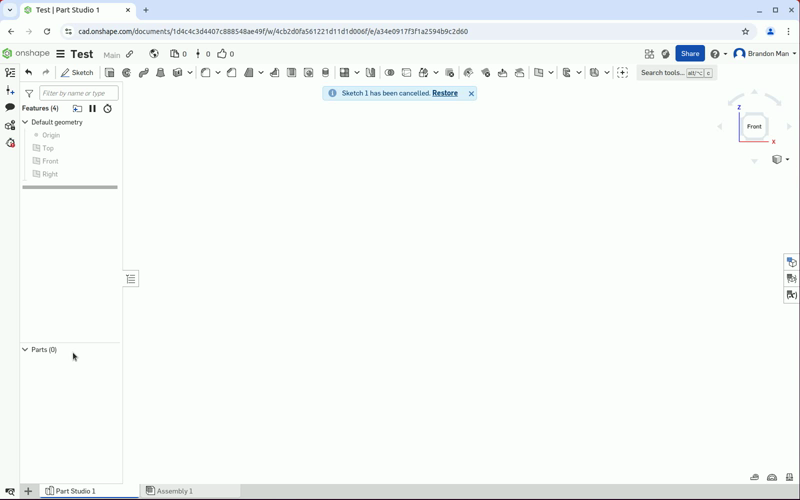
key(shift+y)
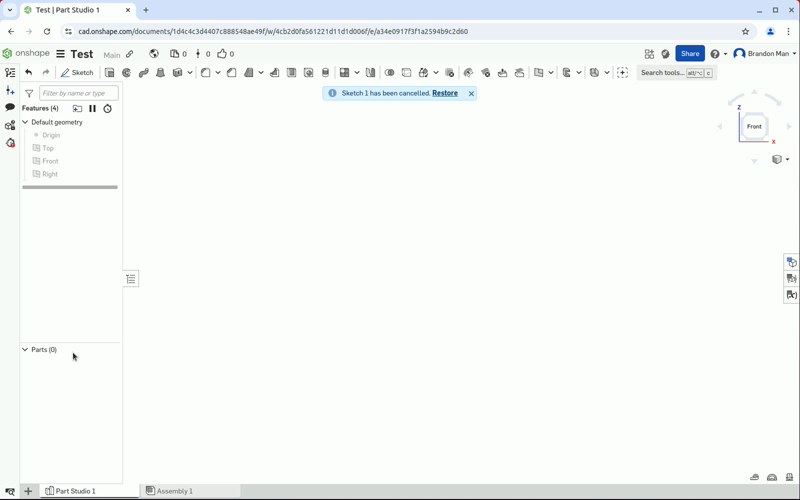
key(shift+s)
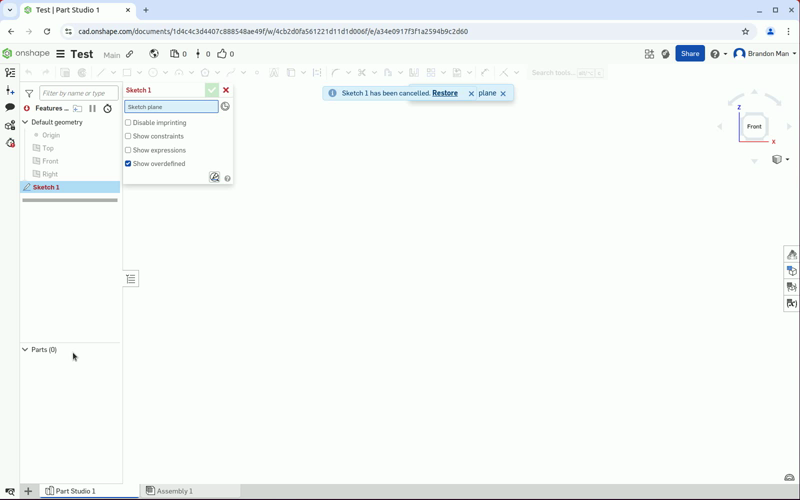
mouse_move(73, 163)
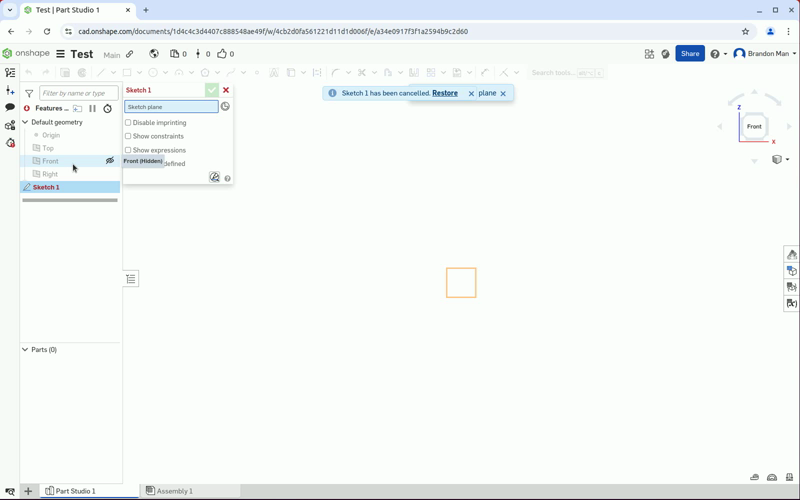
click(73, 163)
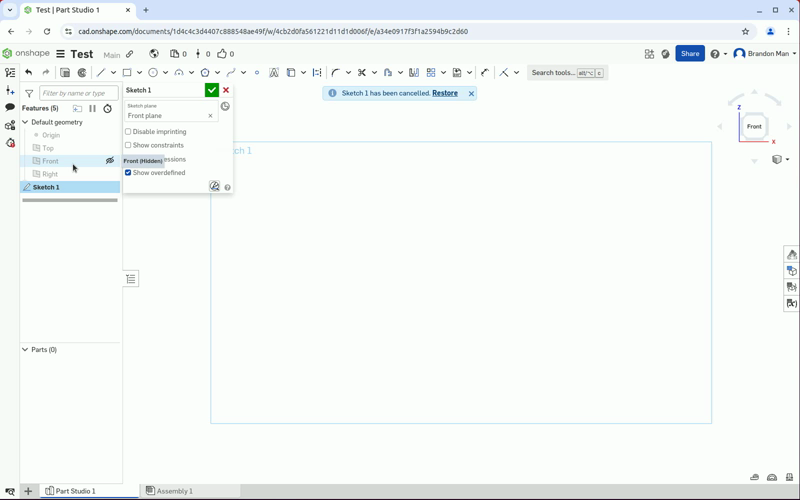
mouse_move(73, 352)
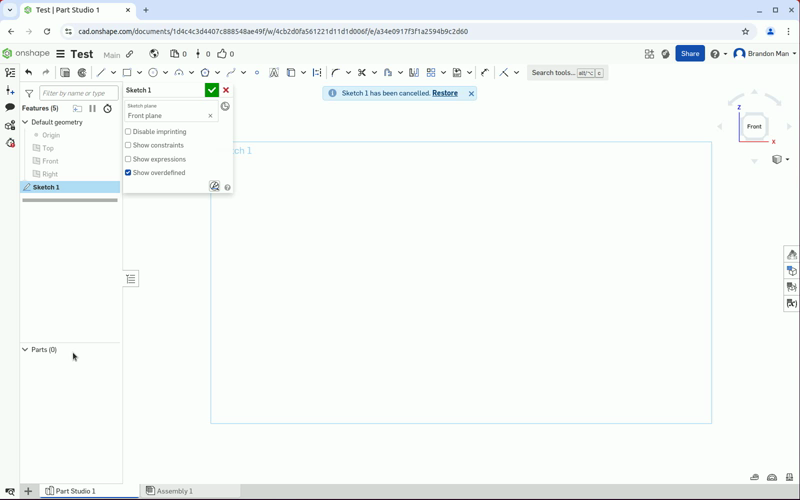
key(y)
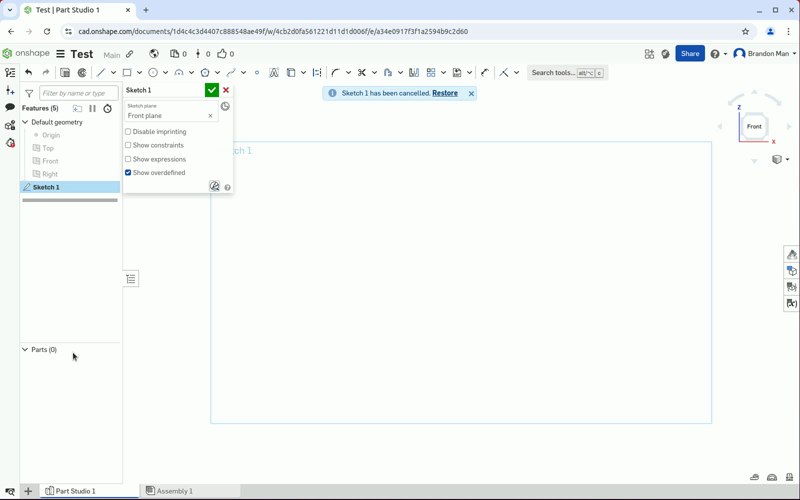
key(l)
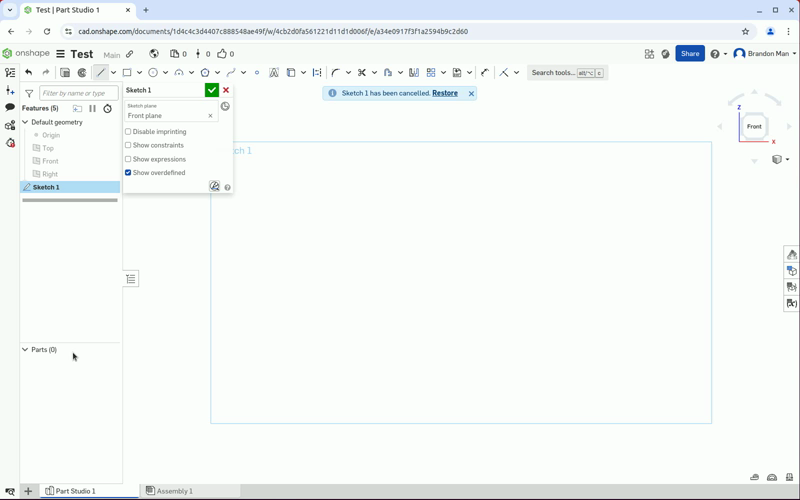
key_down(shift)
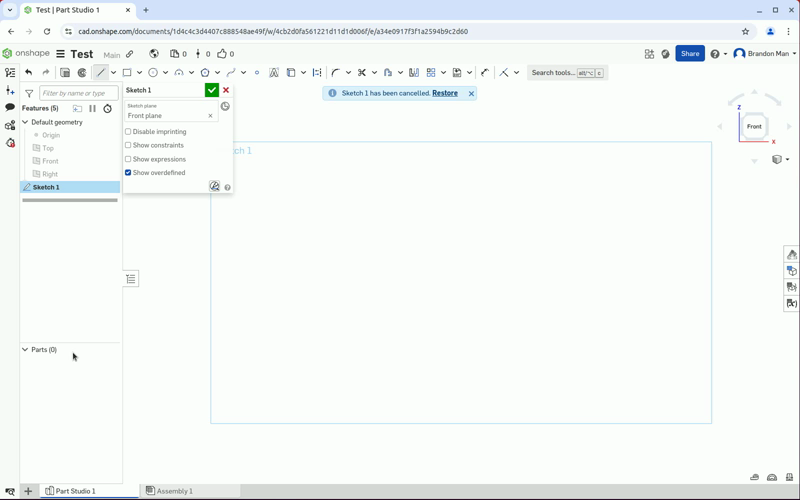
mouse_move(431, 282)
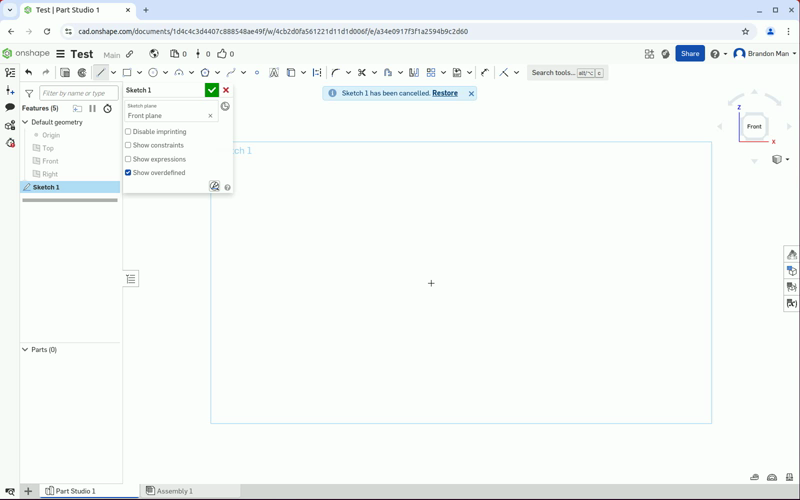
click(431, 282)
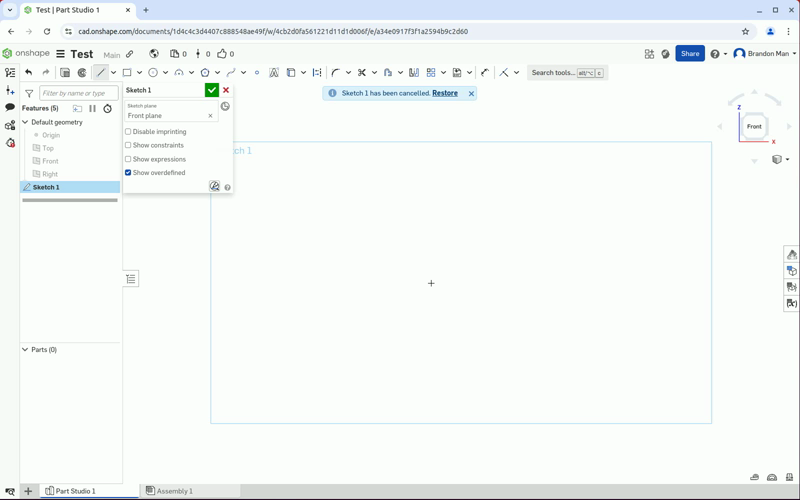
key_up(shift)
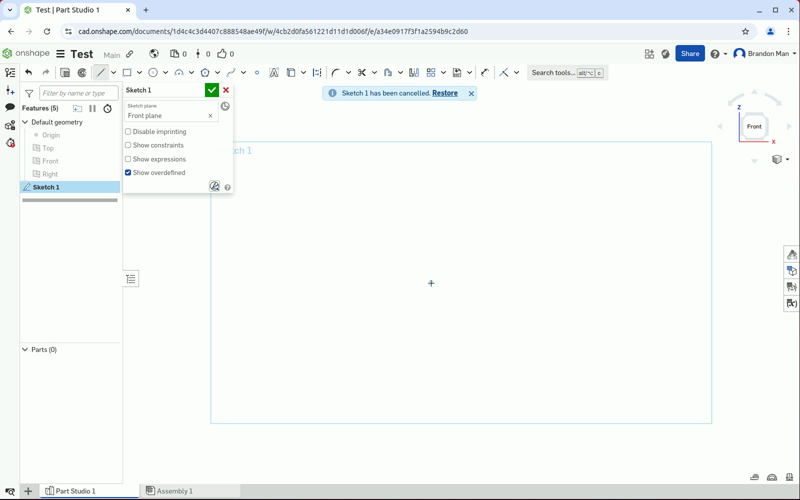
key_down(shift)
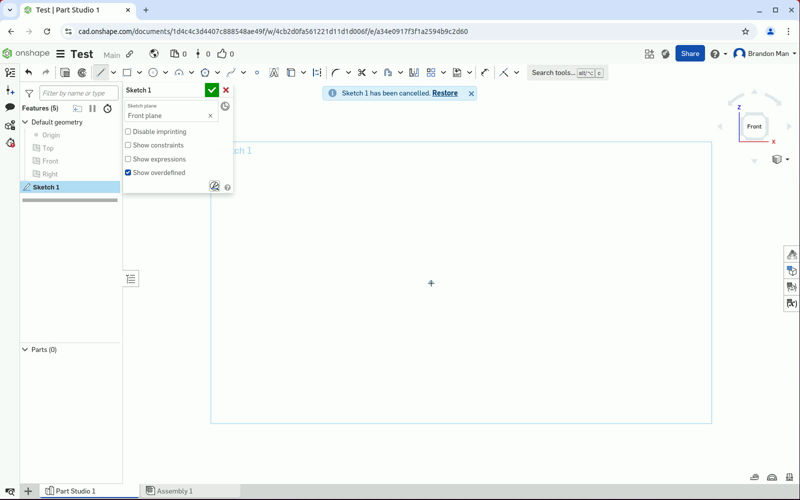
mouse_move(461, 282)
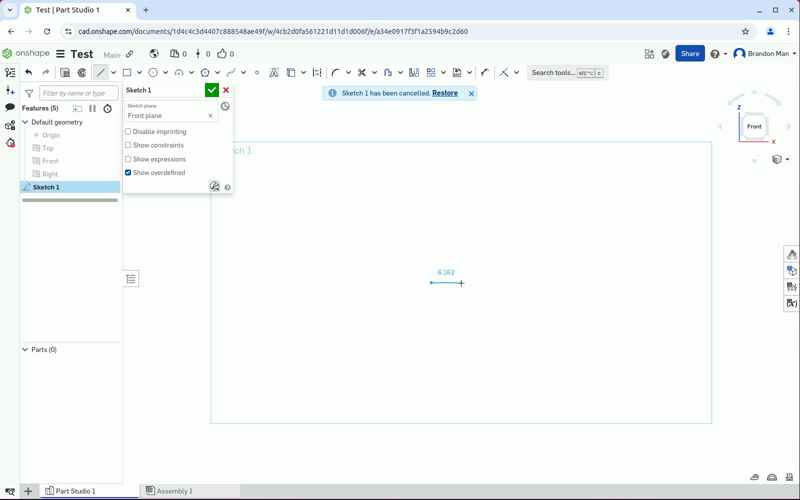
mouse_move(436, 282)
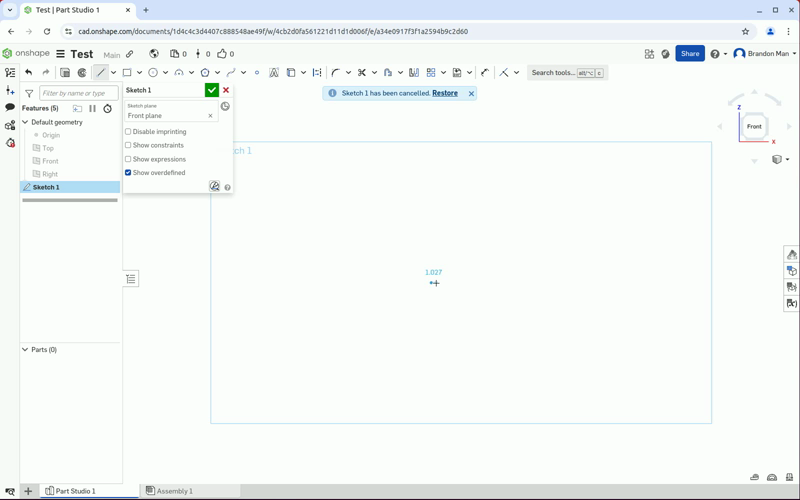
scroll(6)
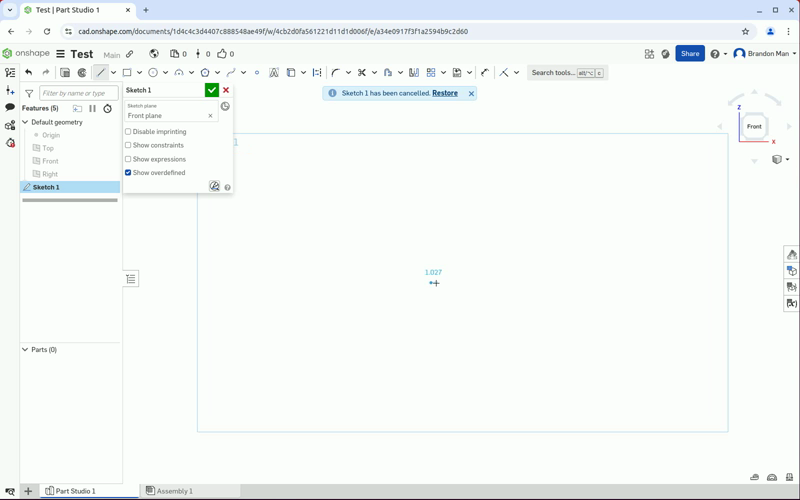
scroll(6)
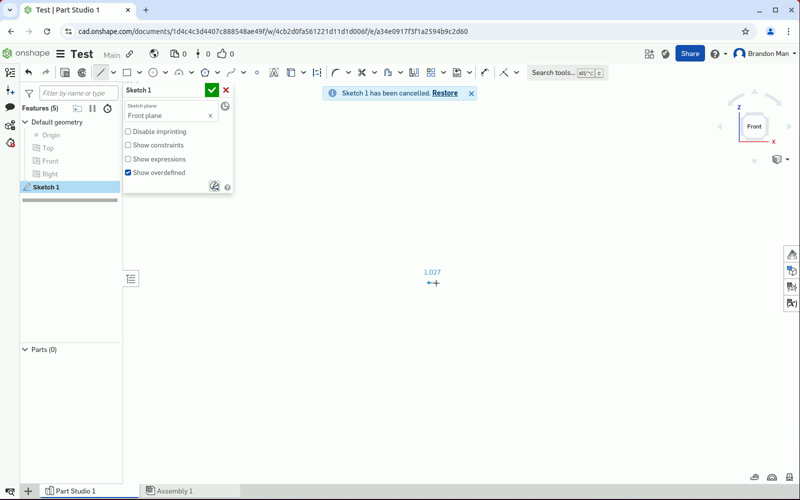
scroll(6)
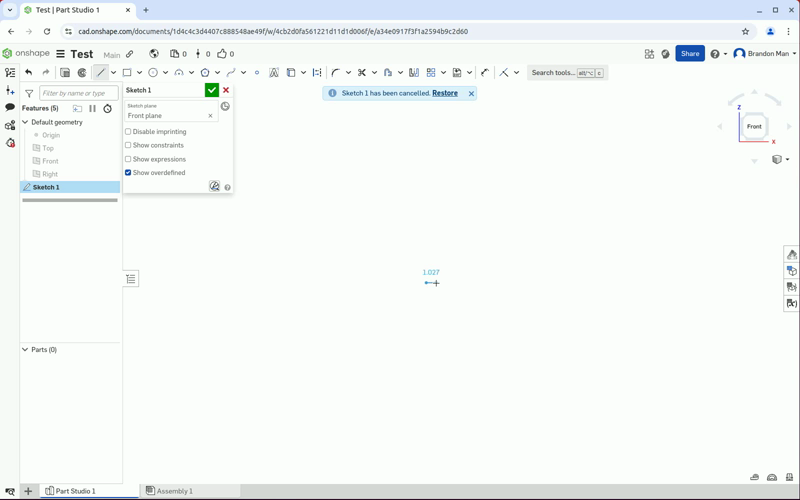
scroll(6)
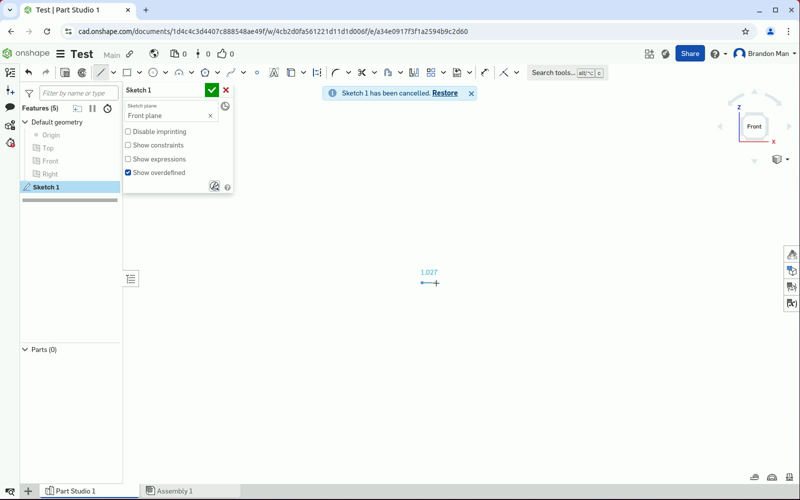
scroll(6)
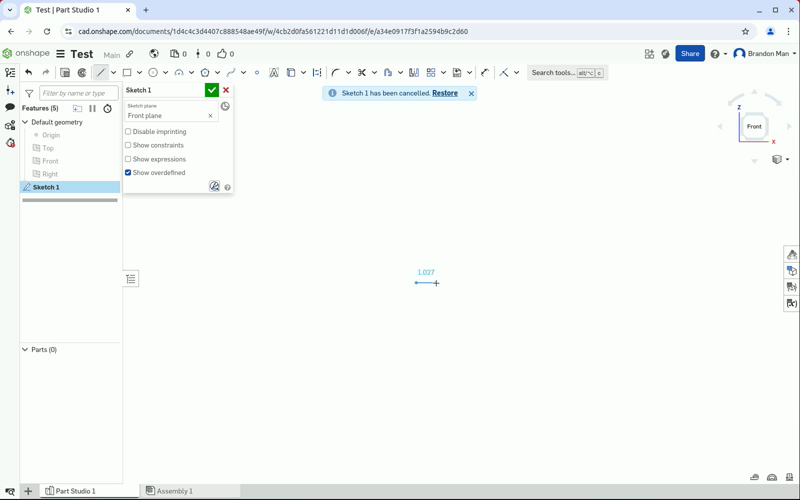
scroll(6)
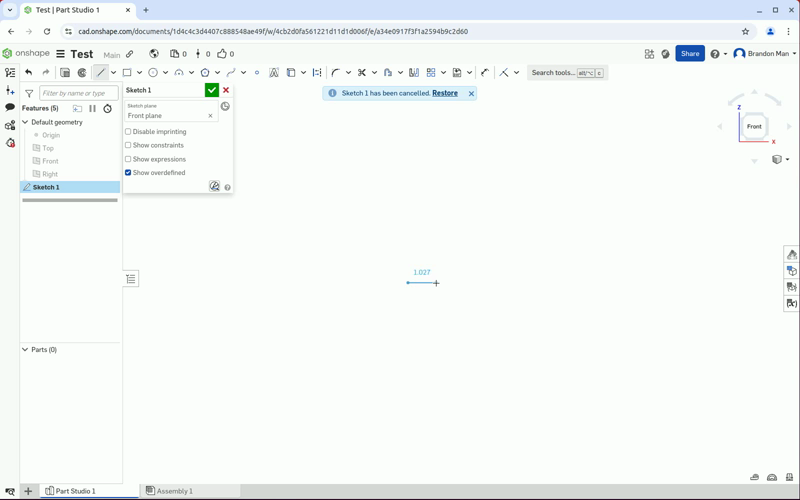
scroll(6)
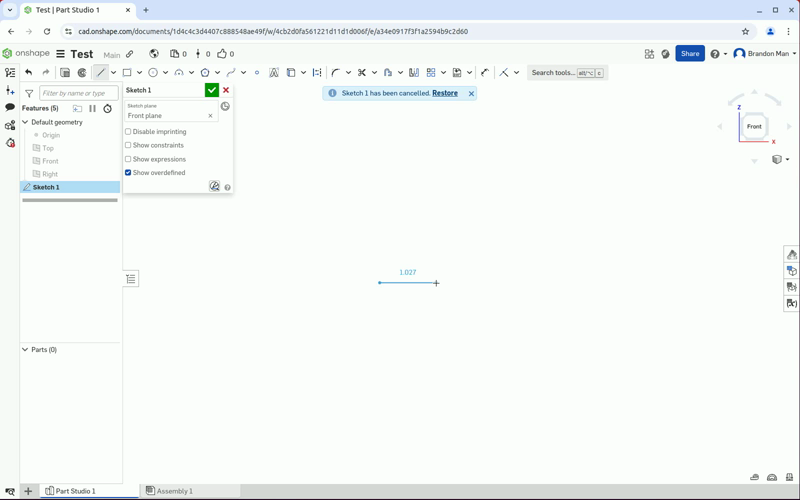
click(436, 282)
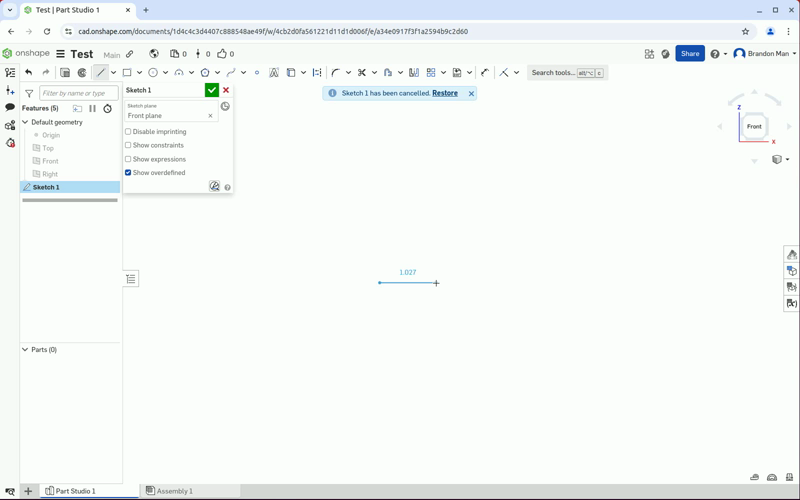
scroll(-6)
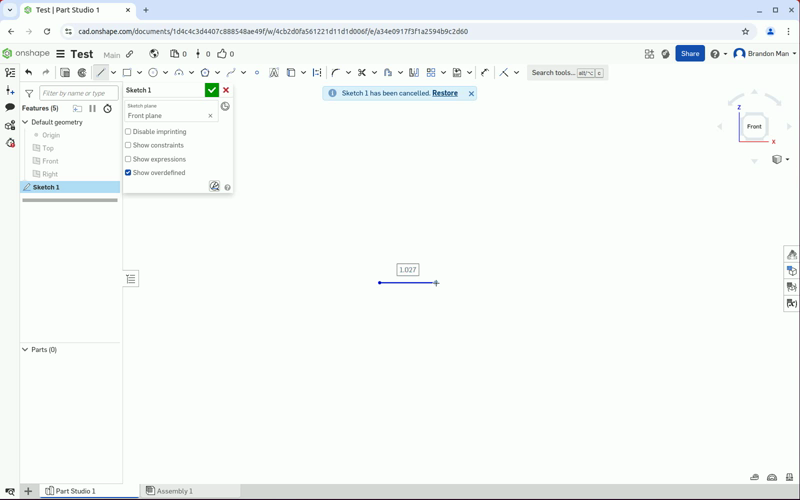
scroll(-6)
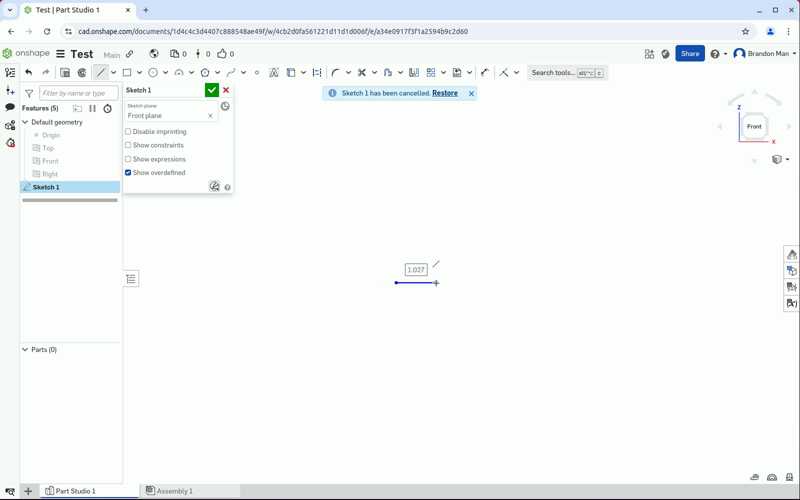
scroll(-6)
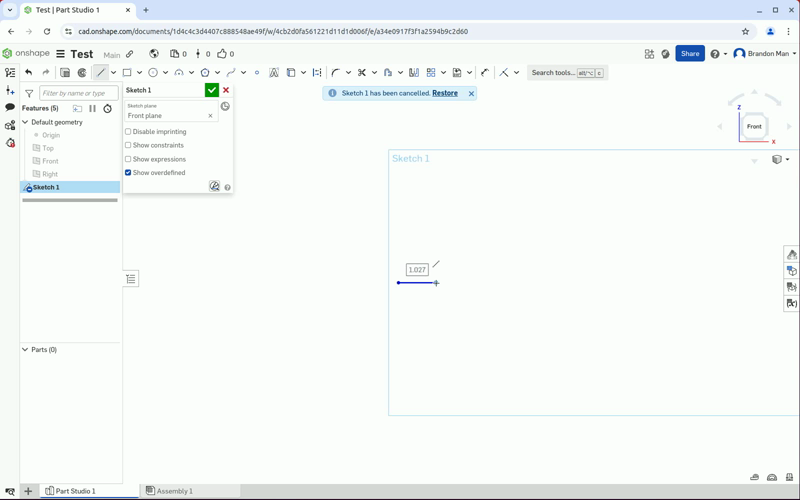
scroll(-6)
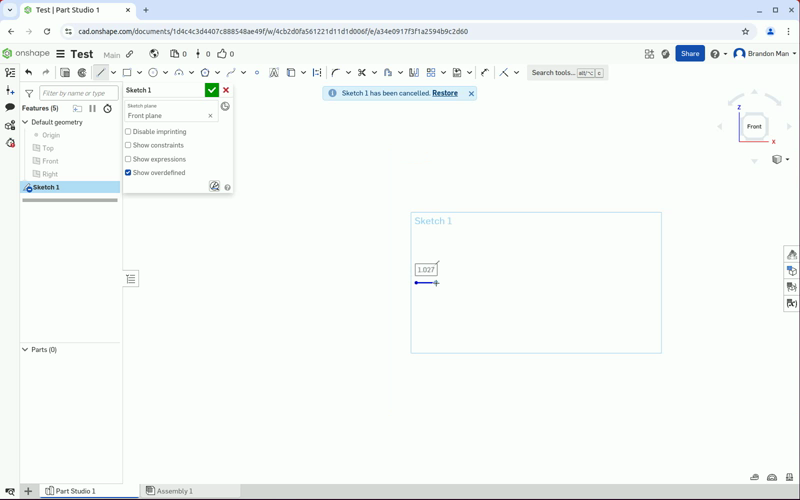
scroll(-6)
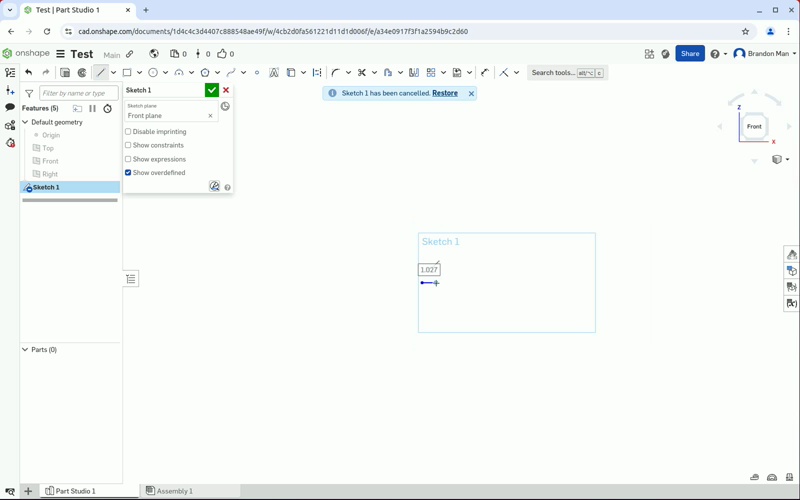
scroll(-6)
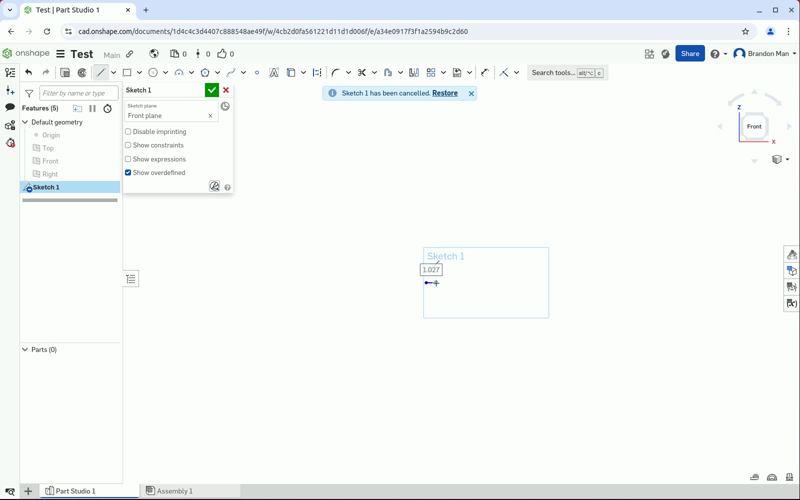
scroll(-6)
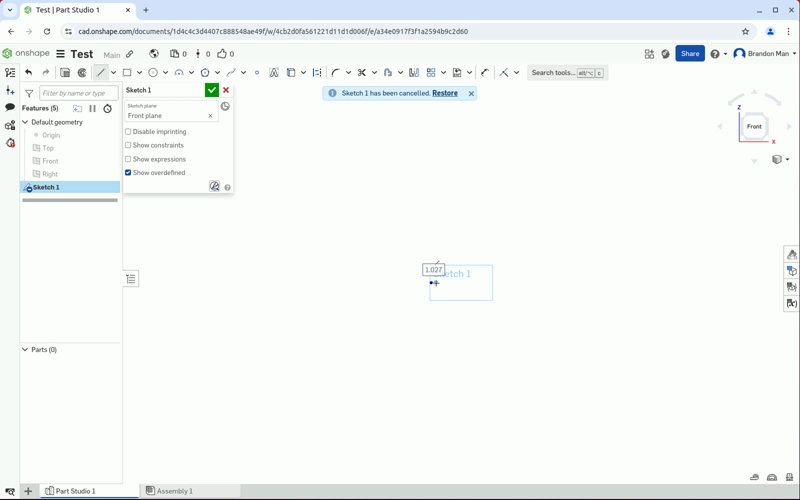
key_up(shift)
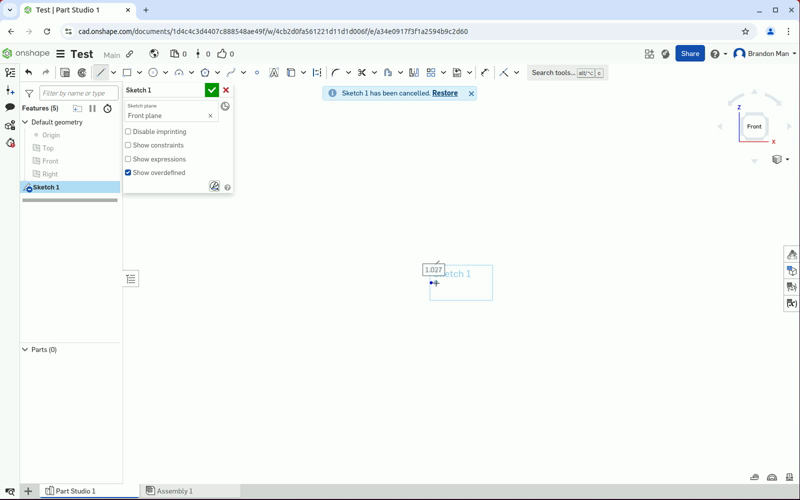
key_down(shift)
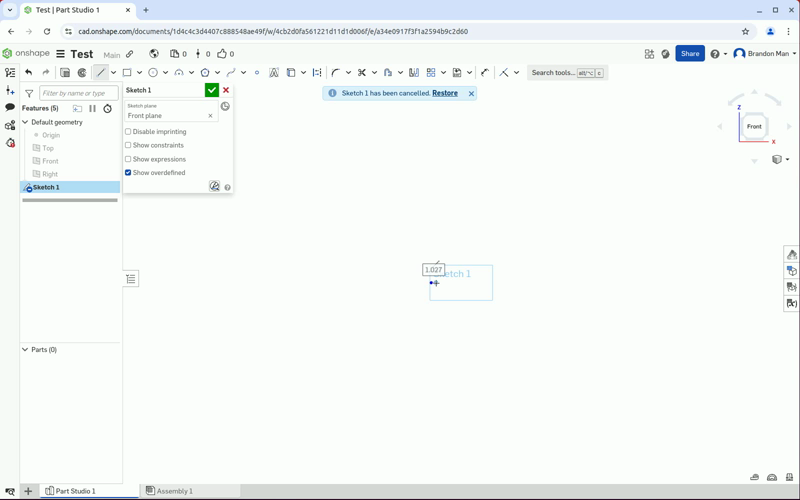
mouse_move(466, 282)
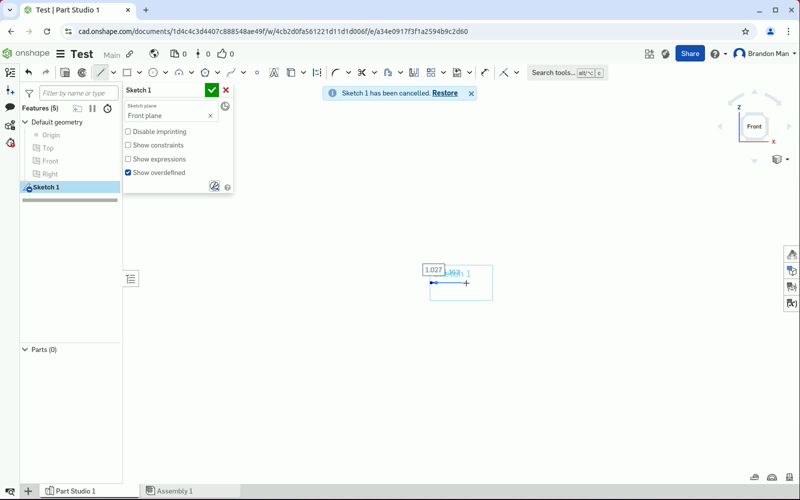
mouse_move(461, 270)
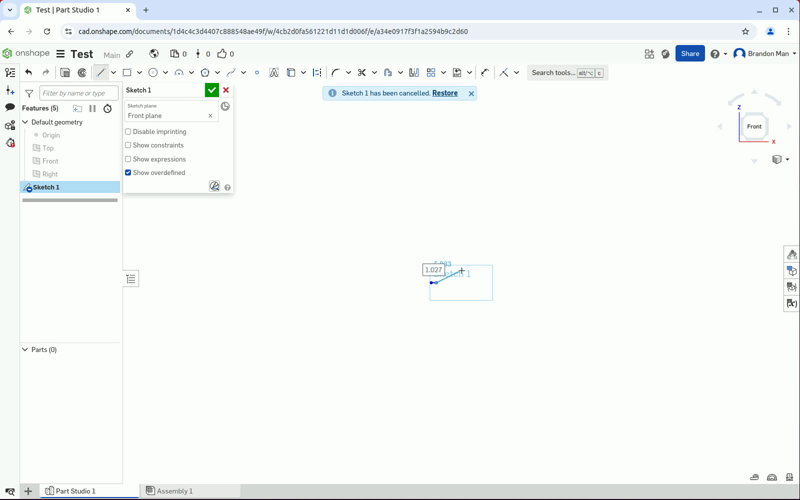
click(461, 270)
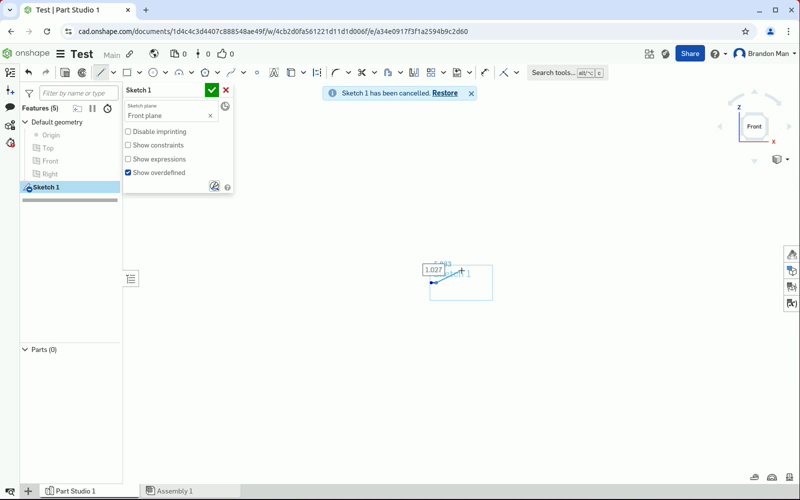
key_up(shift)
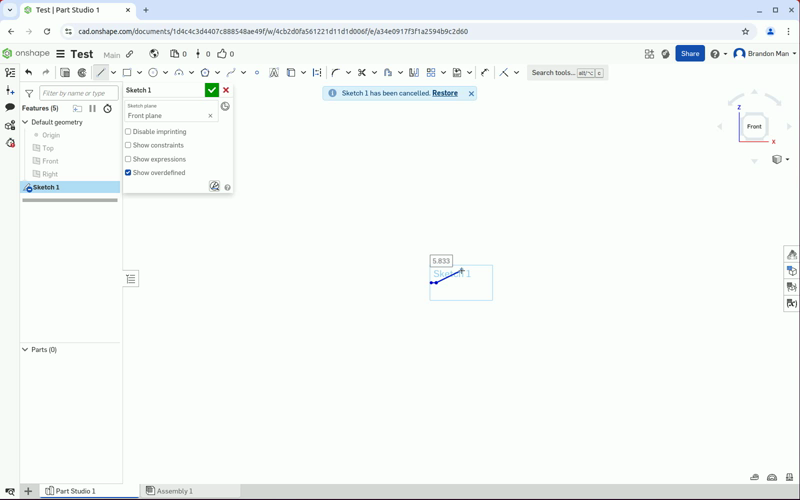
key_down(shift)
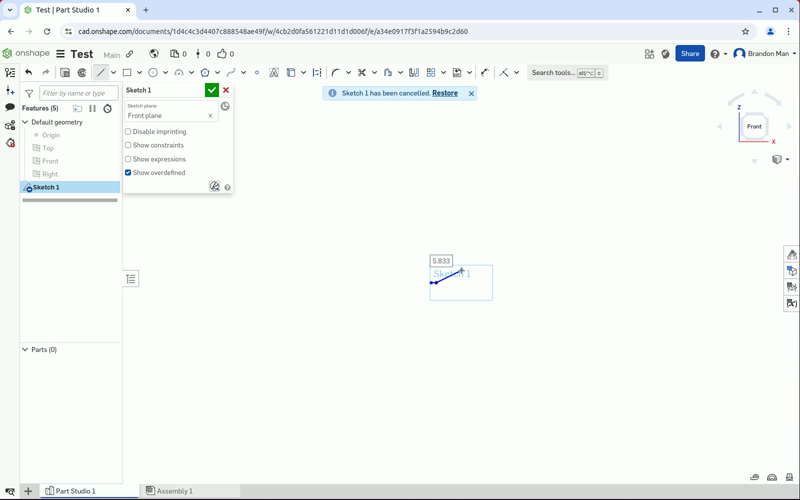
mouse_move(491, 270)
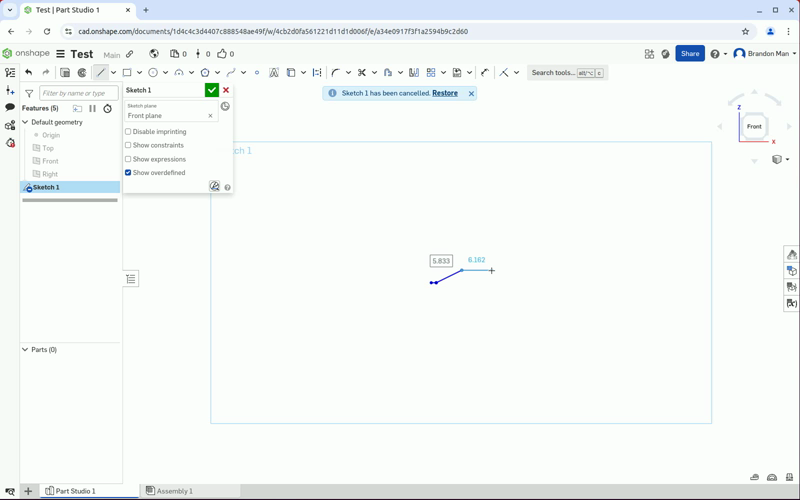
mouse_move(461, 267)
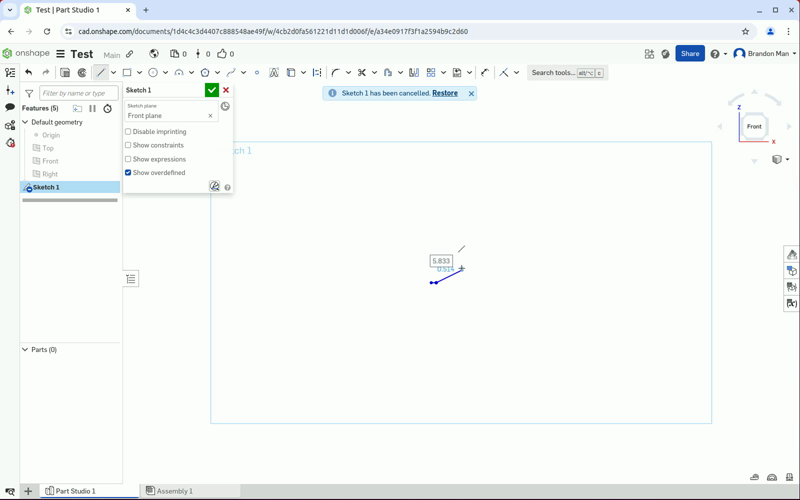
scroll(6)
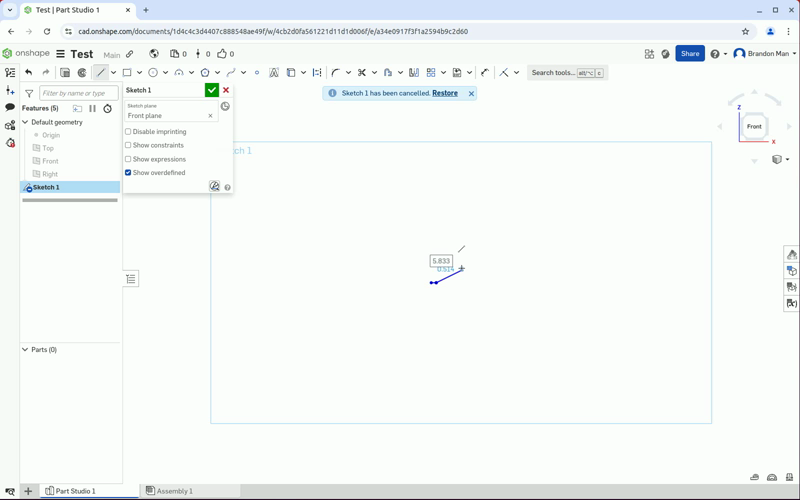
scroll(6)
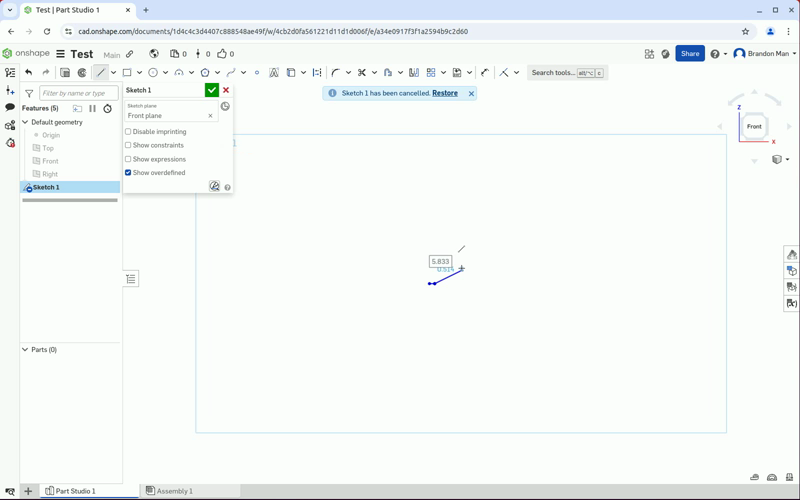
scroll(6)
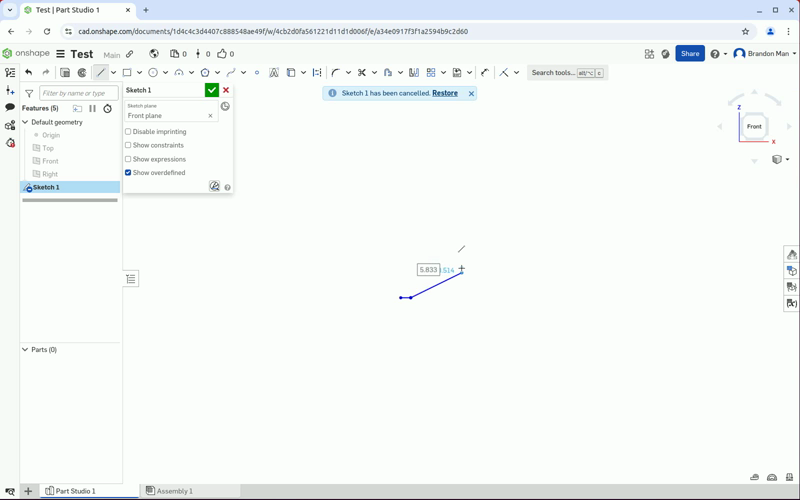
scroll(6)
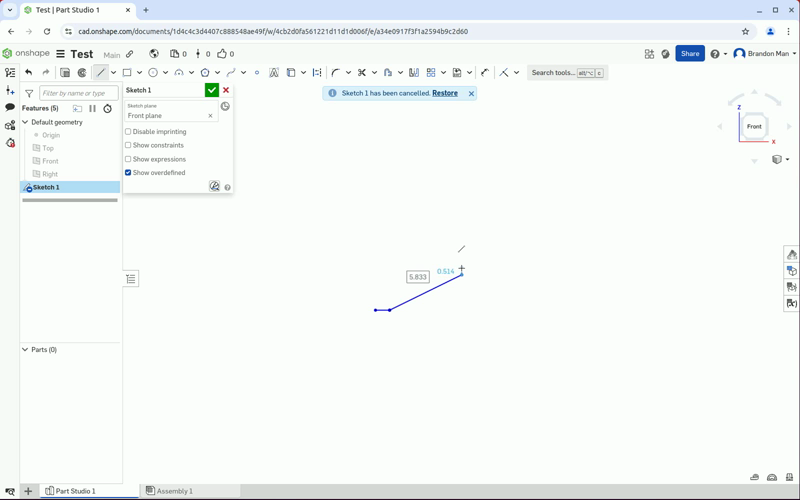
scroll(6)
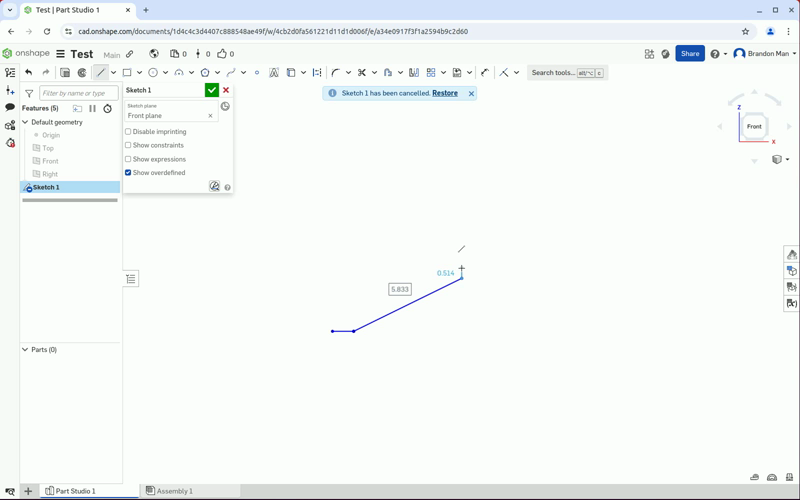
scroll(6)
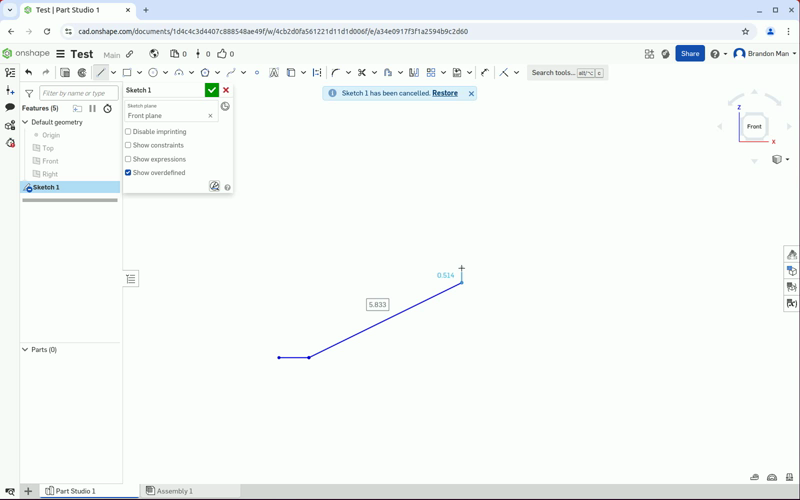
scroll(6)
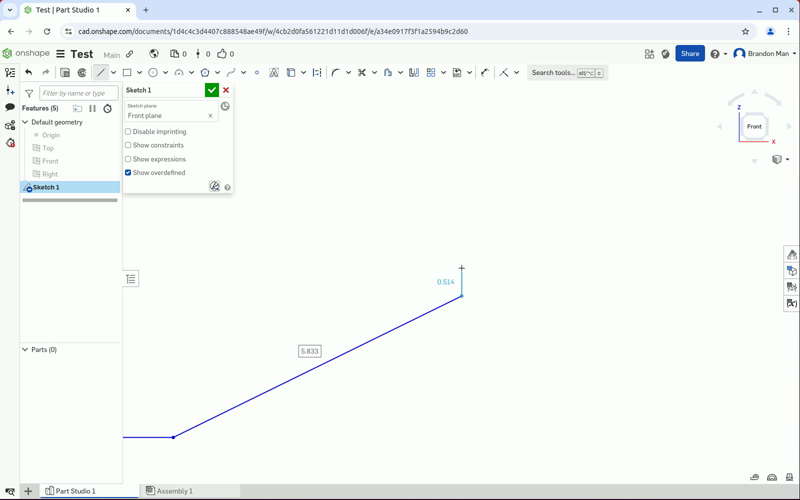
click(461, 267)
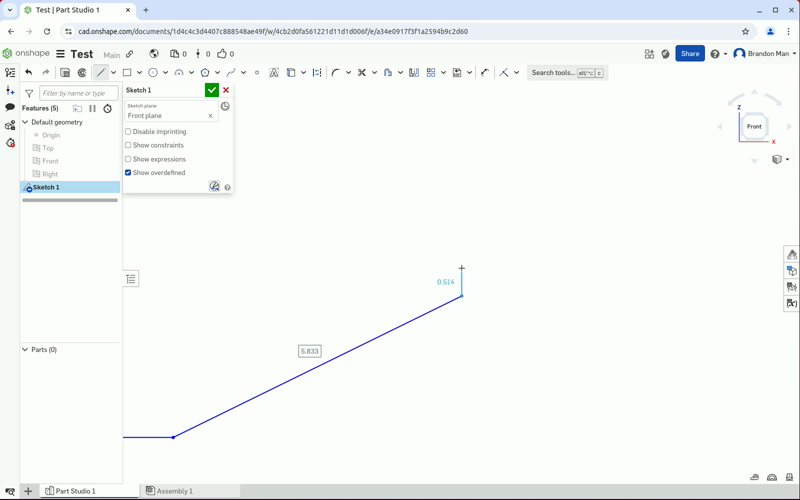
scroll(-6)
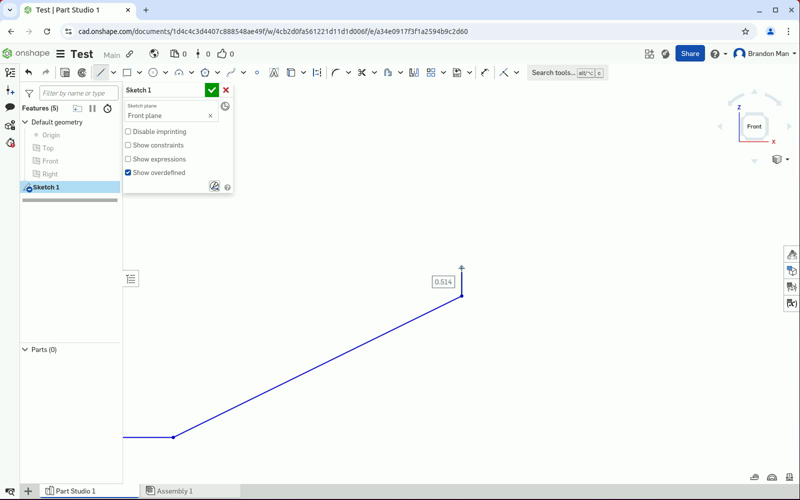
scroll(-6)
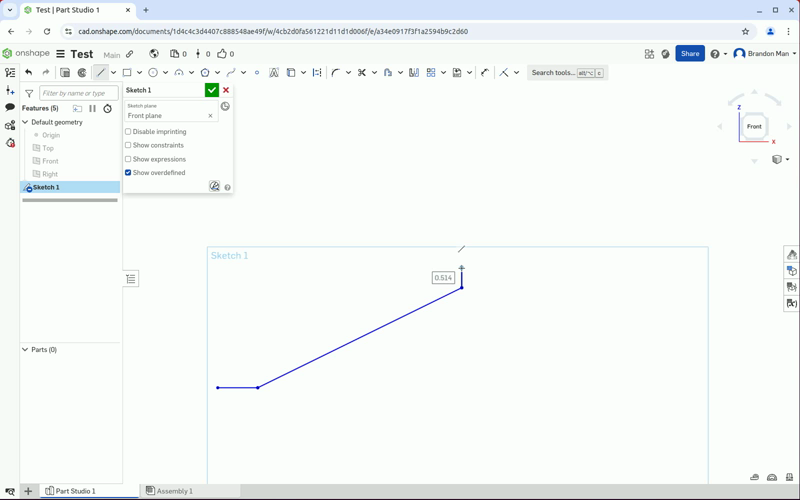
scroll(-6)
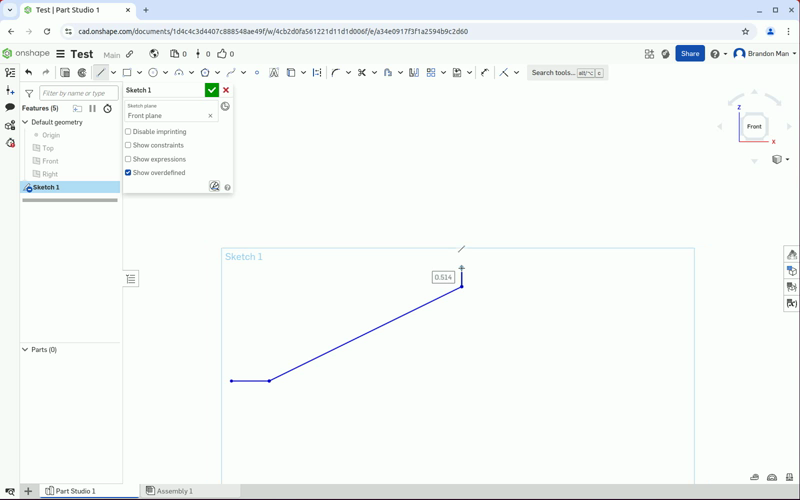
scroll(-6)
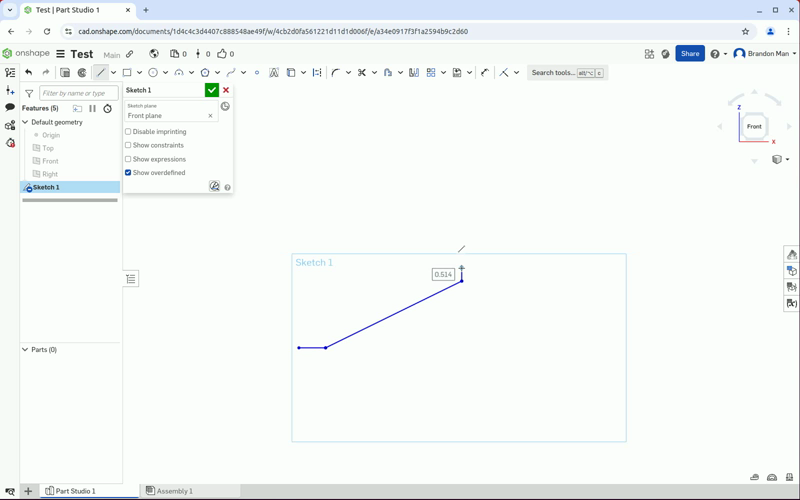
scroll(-6)
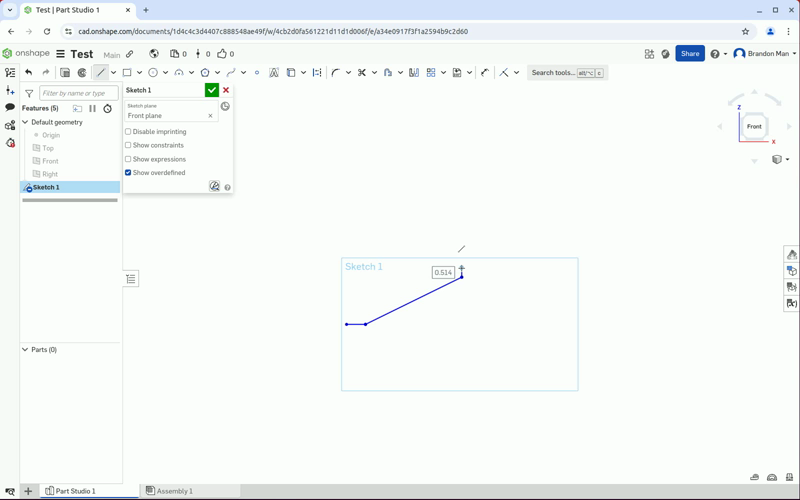
scroll(-6)
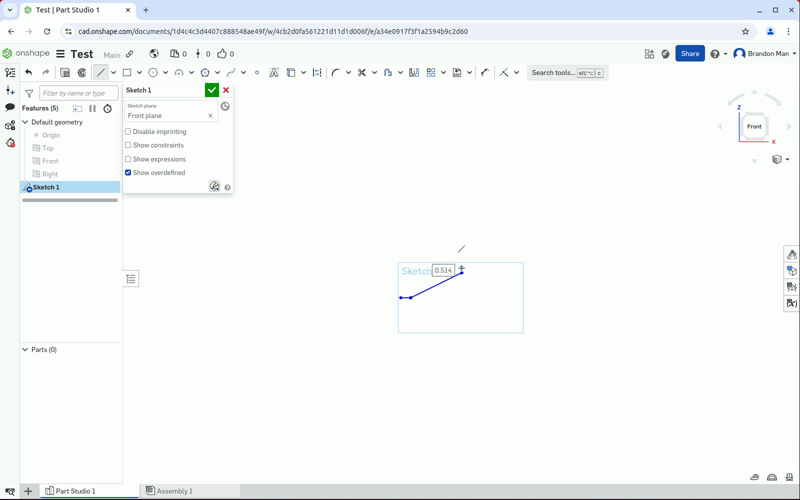
scroll(-6)
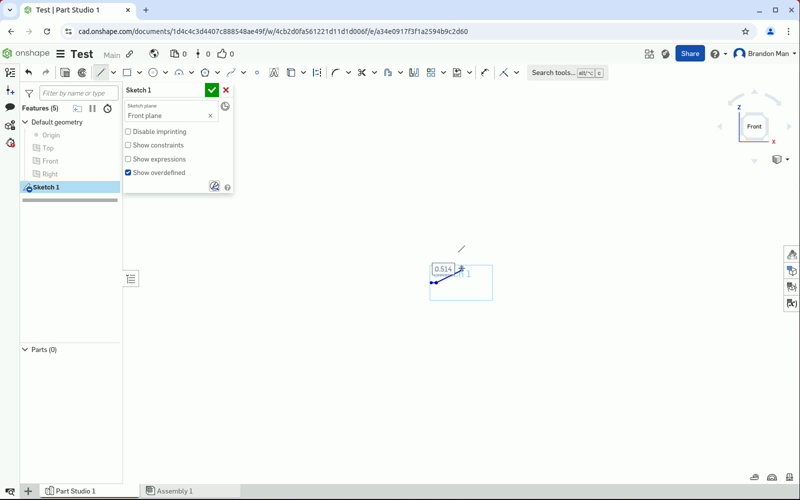
key_up(shift)
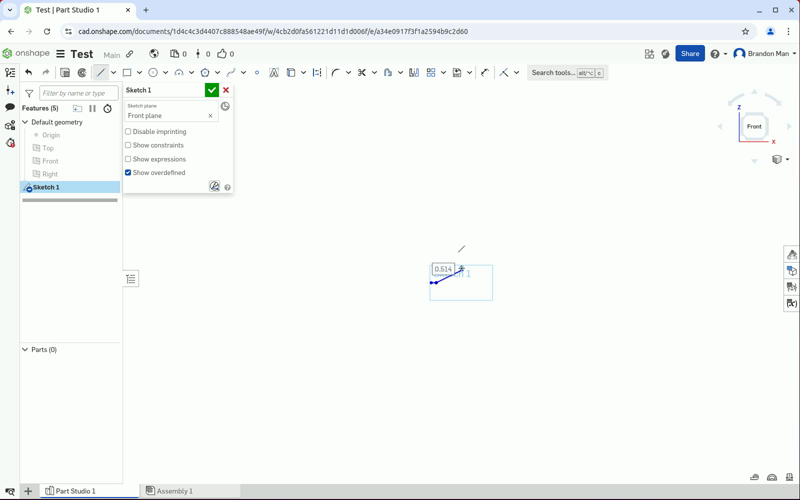
mouse_move(491, 267)
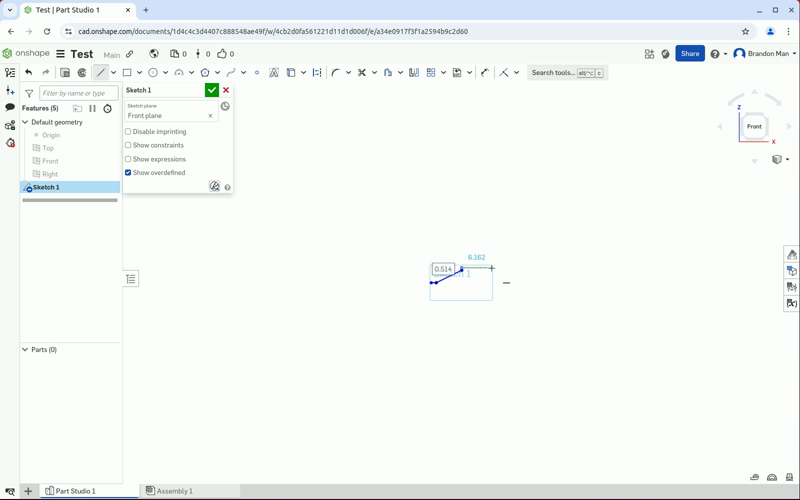
key_down(shift)
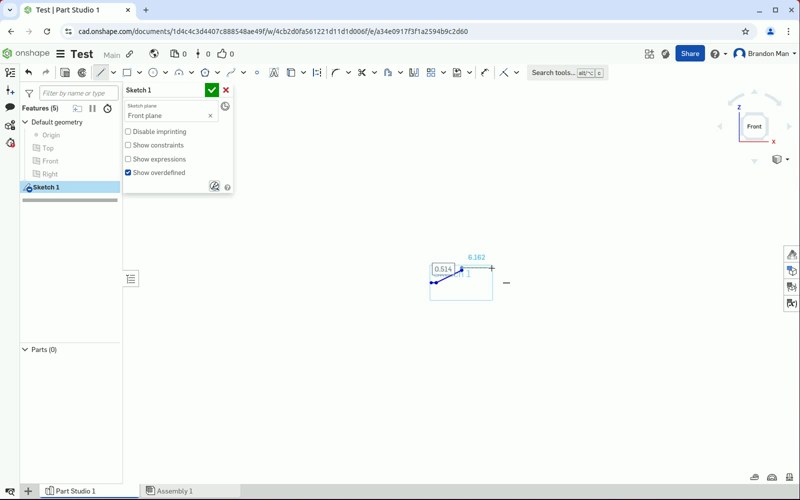
mouse_move(431, 282)
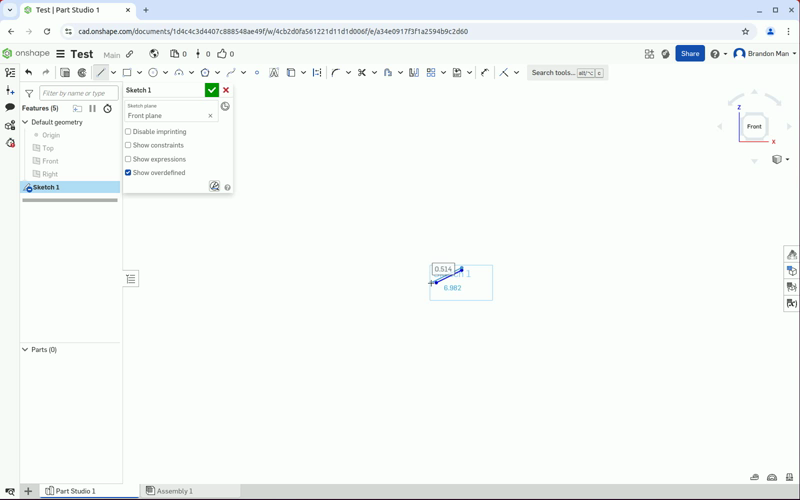
key_up(shift)
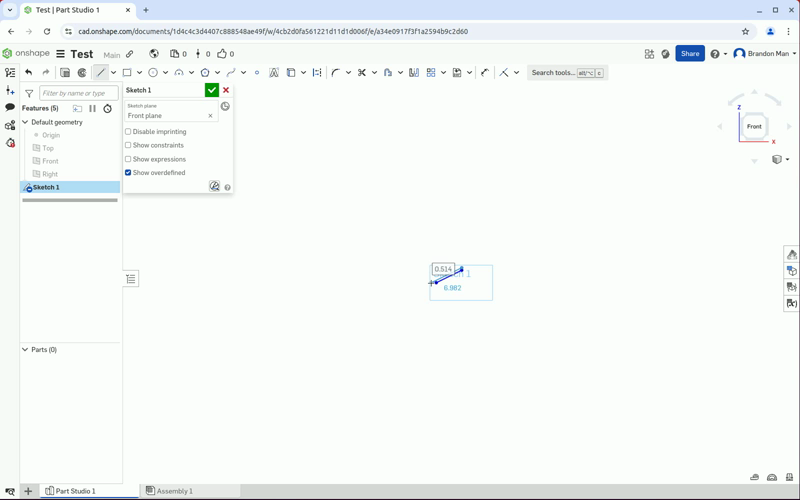
click(431, 282)
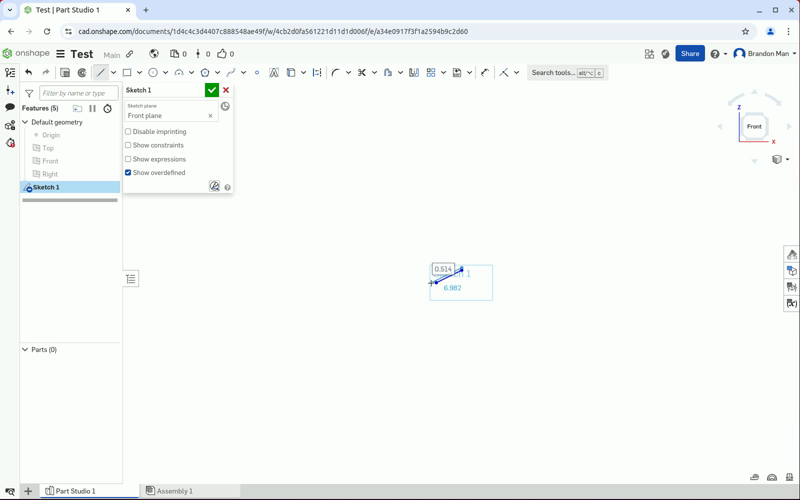
key(esc)
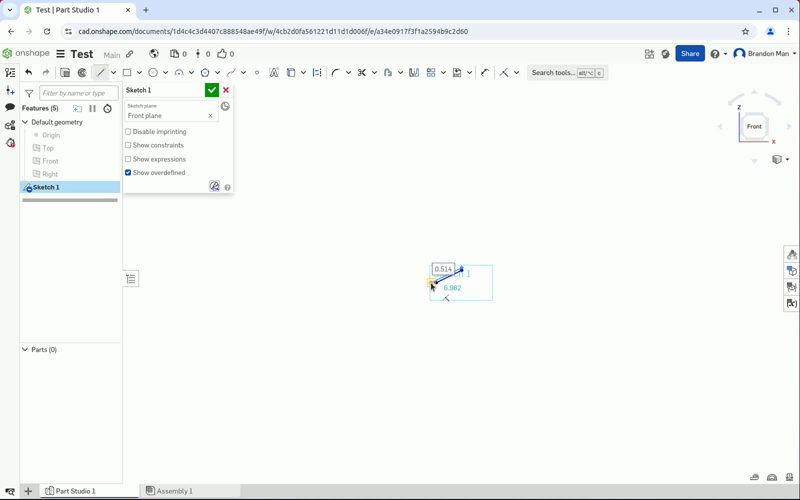
mouse_move(439, 279)
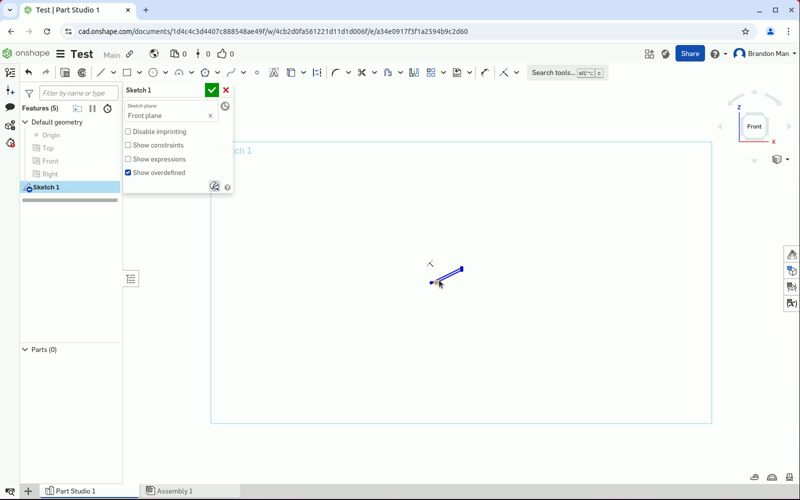
scroll(6)
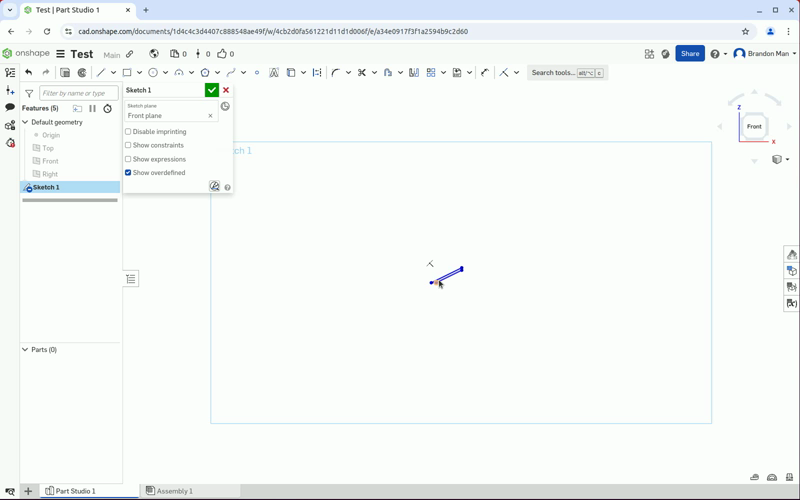
scroll(6)
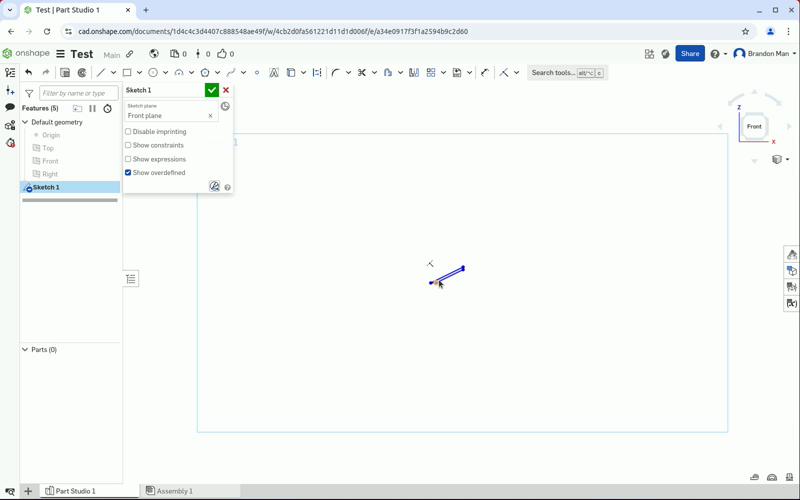
scroll(6)
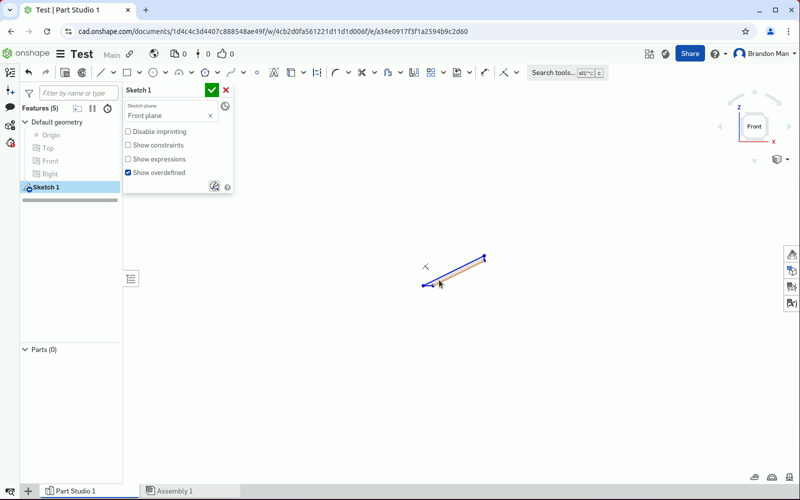
scroll(6)
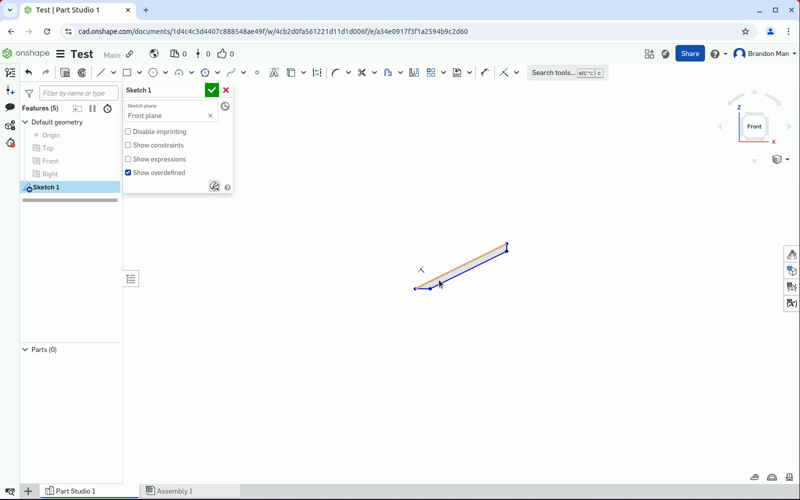
scroll(6)
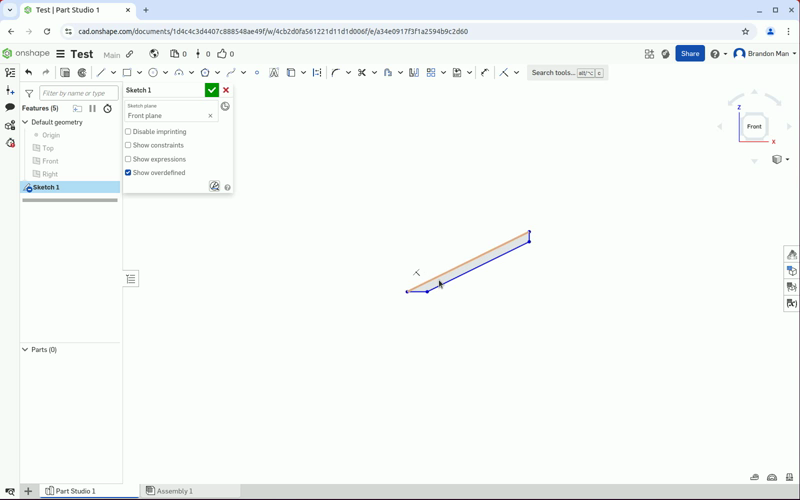
scroll(6)
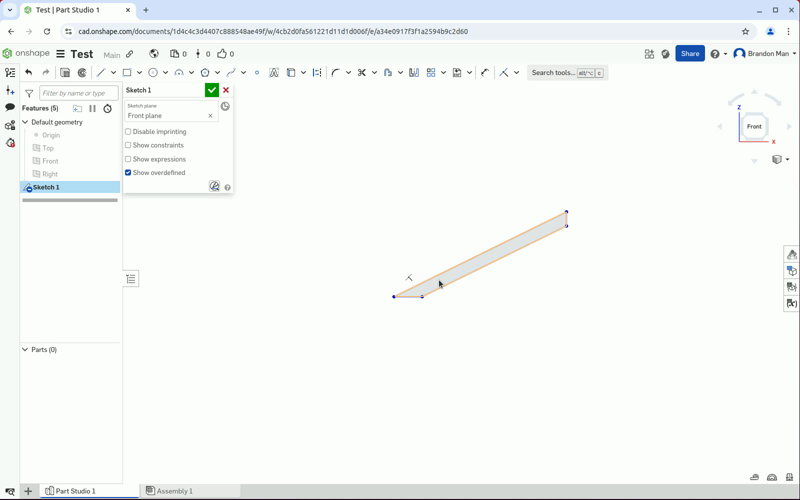
scroll(6)
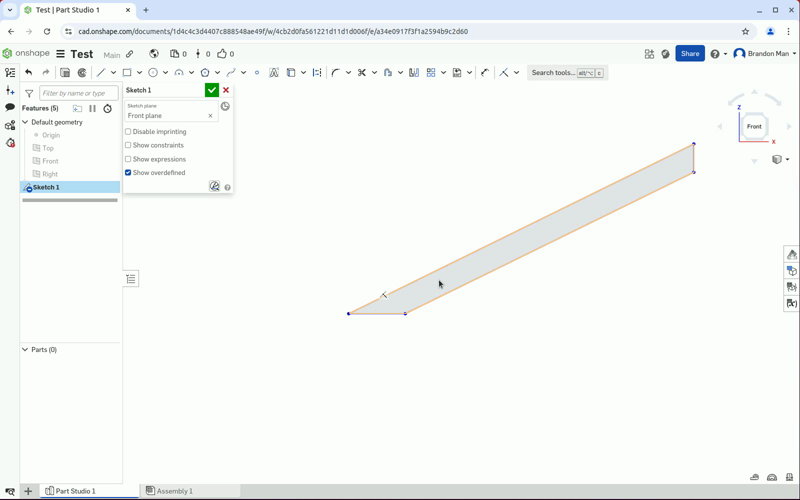
click(439, 279)
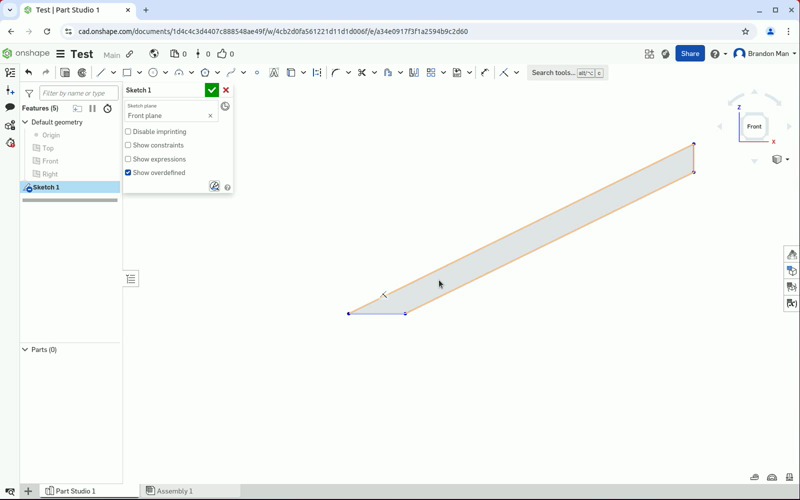
scroll(-6)
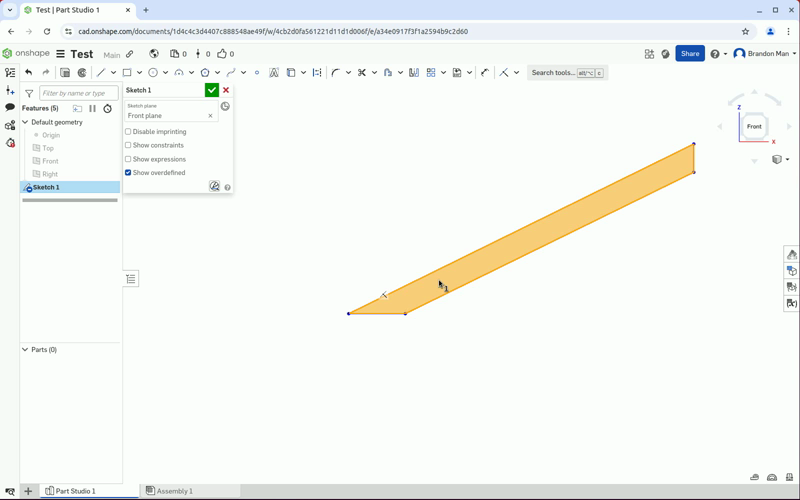
scroll(-6)
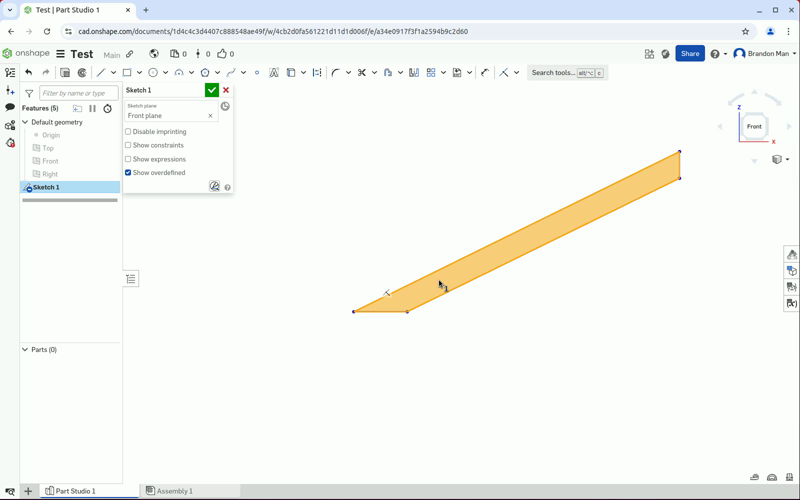
scroll(-6)
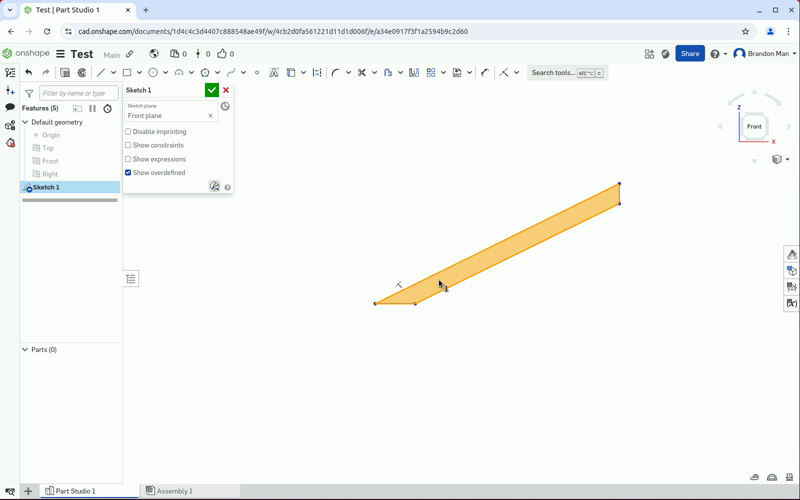
scroll(-6)
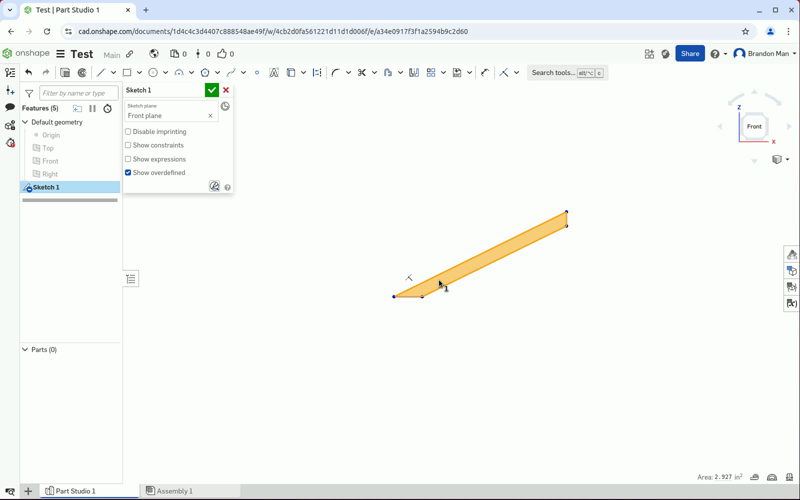
scroll(-6)
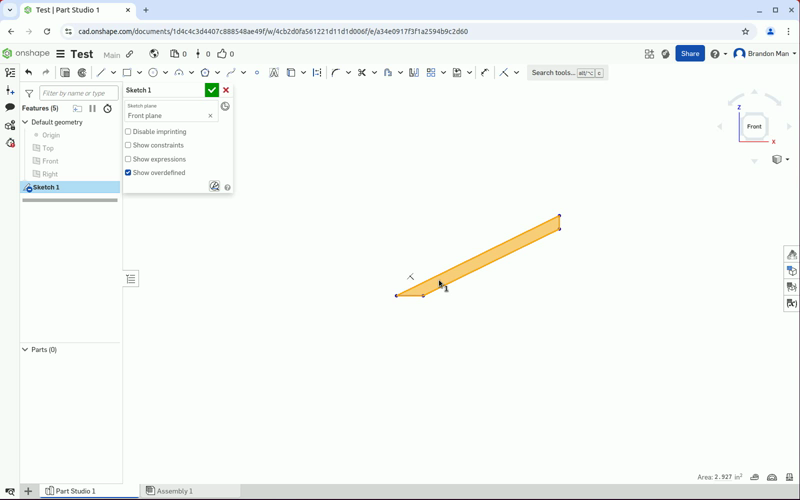
scroll(-6)
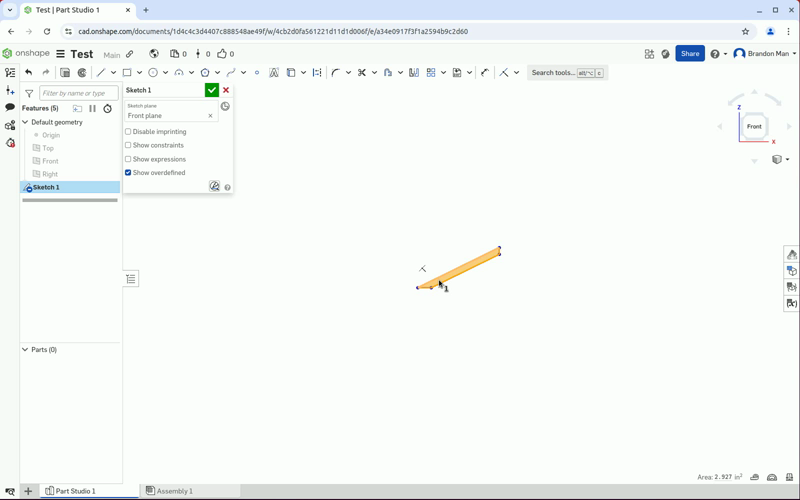
scroll(-6)
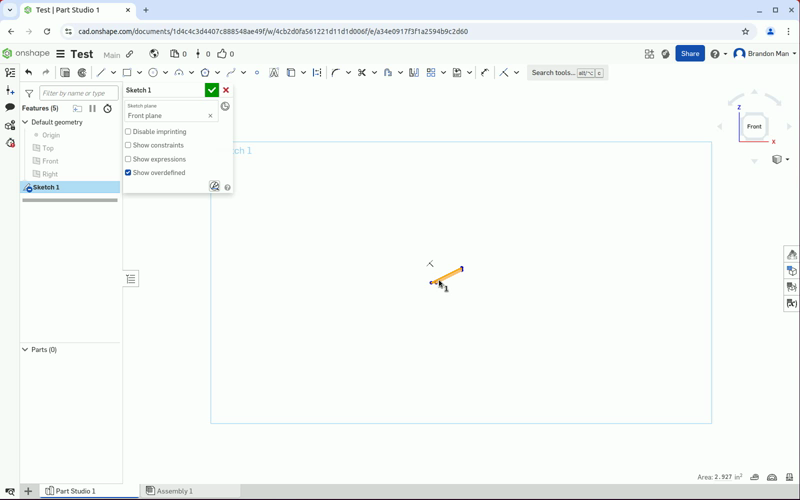
mouse_move(73, 352)
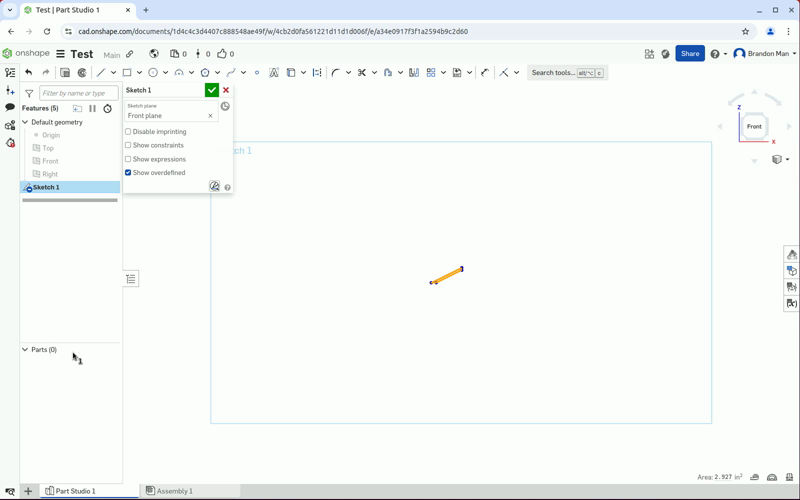
key(shift+y)
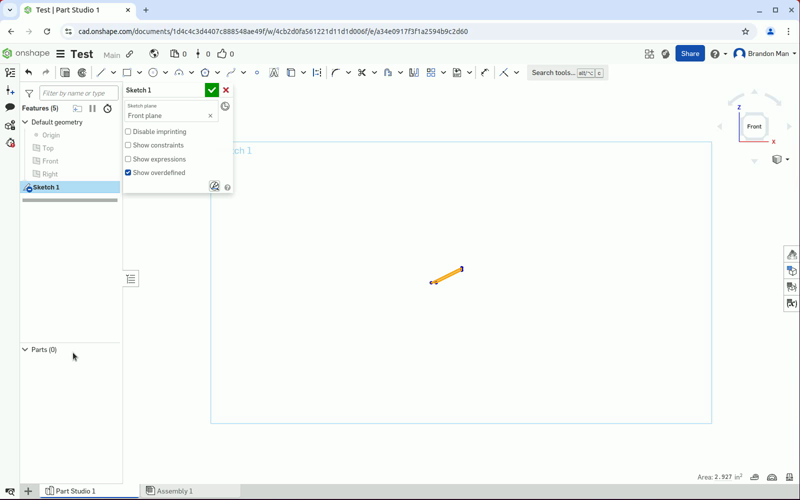
key(shift+e)
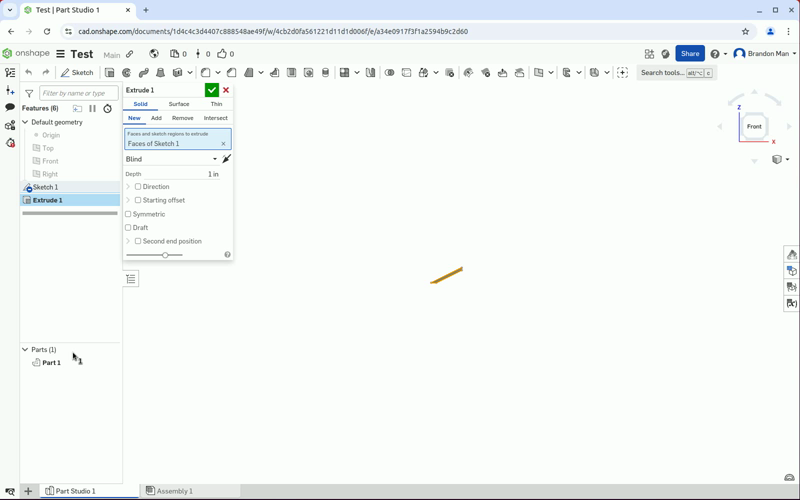
mouse_move(143, 106)
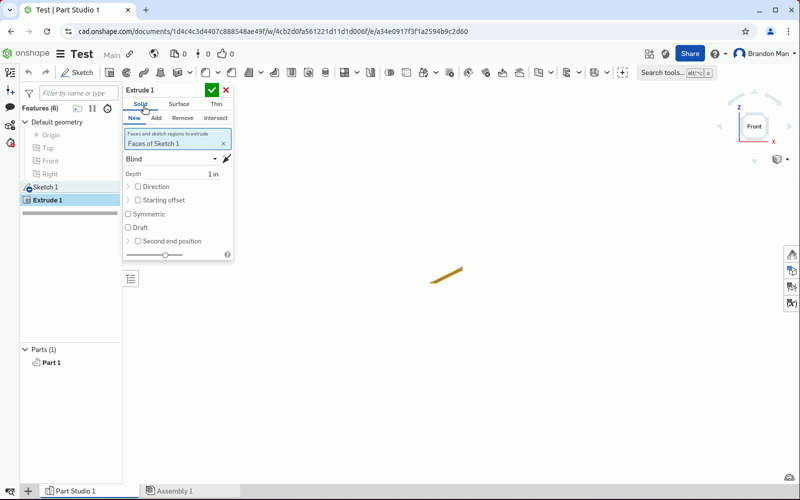
click(143, 106)
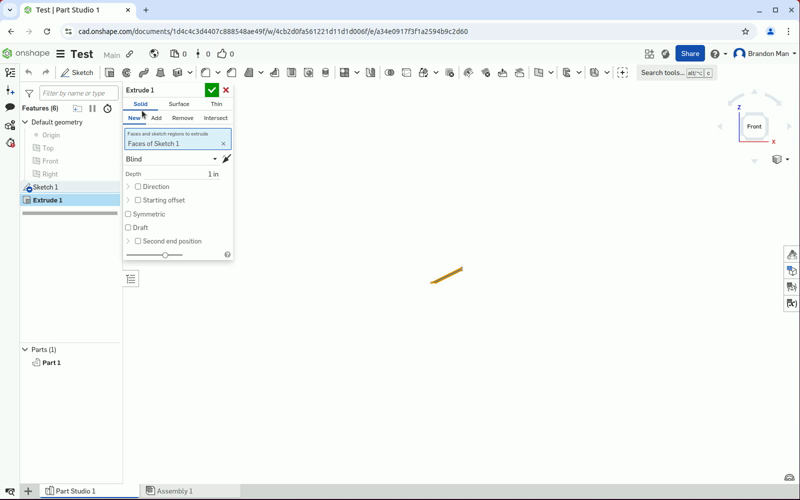
mouse_move(137, 120)
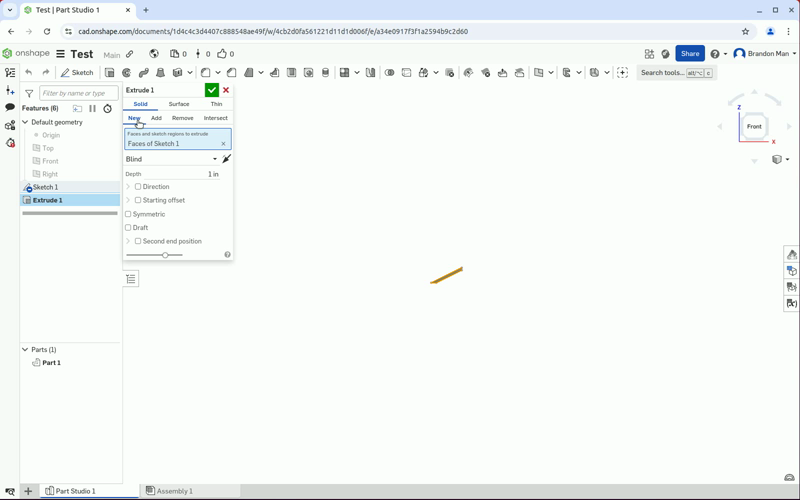
click(137, 120)
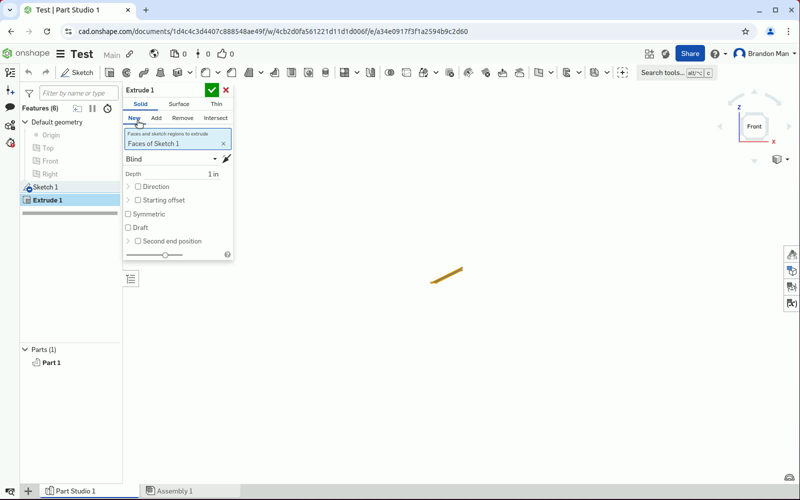
key(tab, 4)
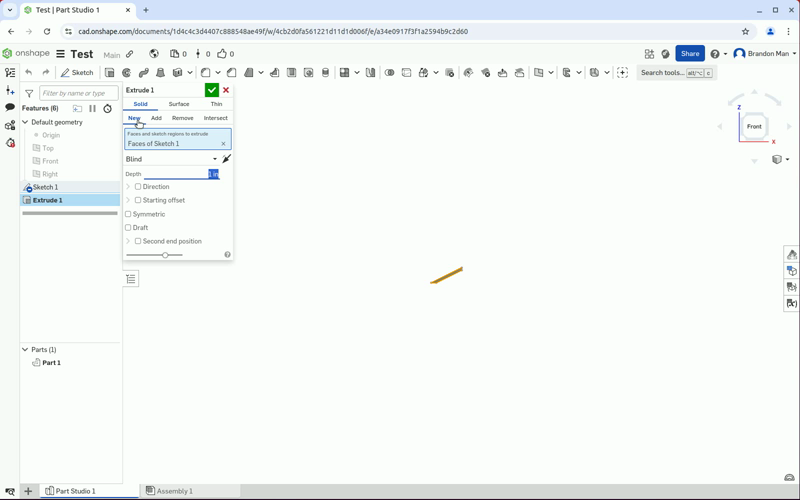
text(17.813)
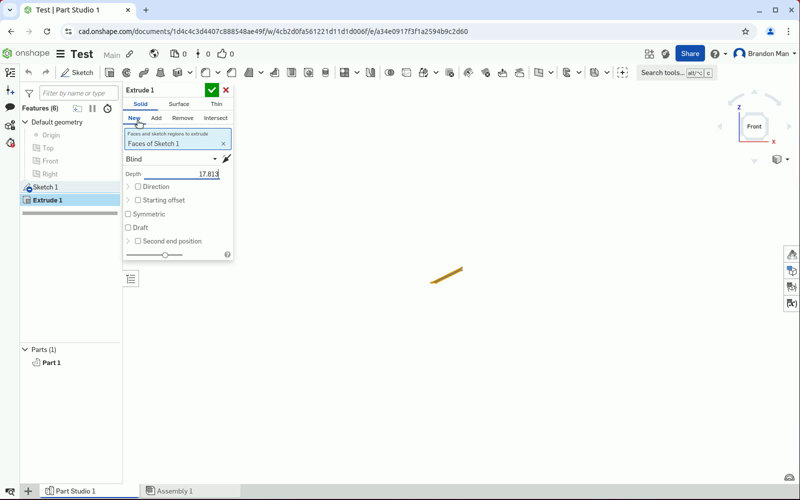
key(tab, 3)
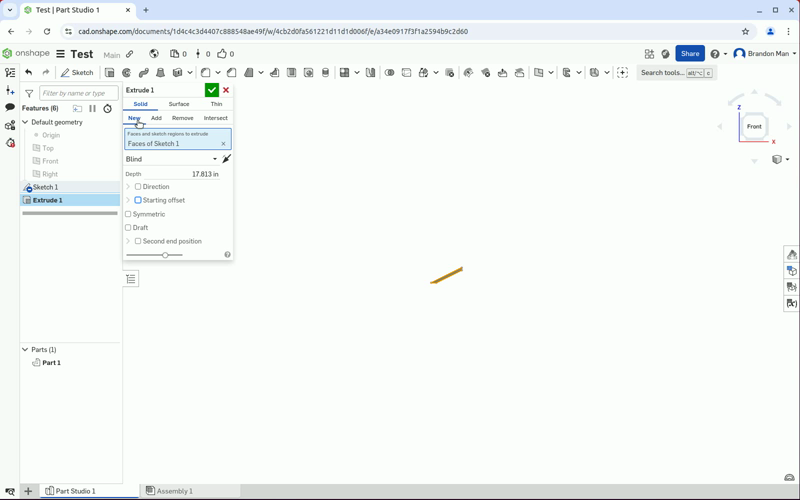
key(tab, 2)
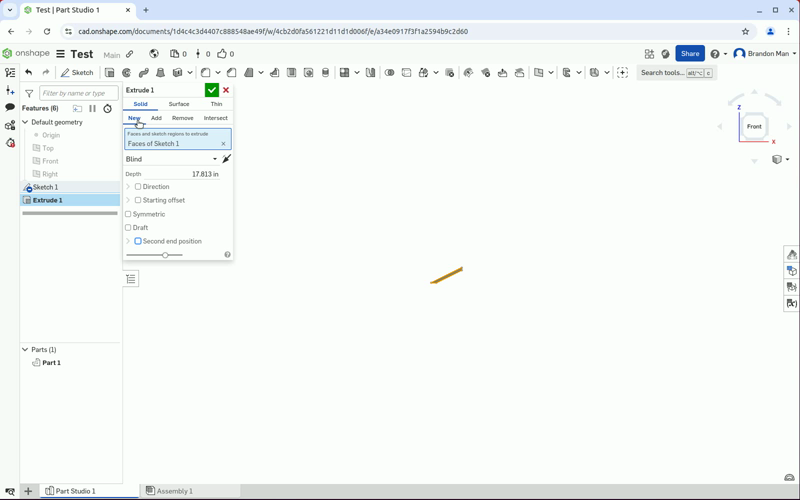
key(space)
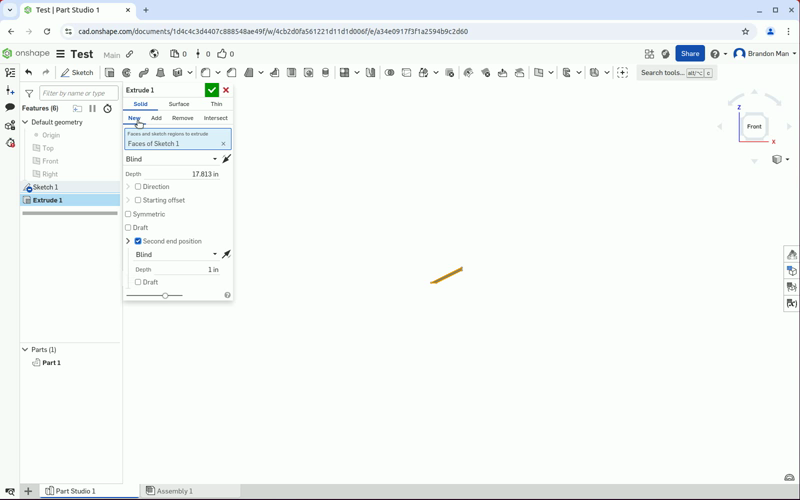
key(tab, 3)
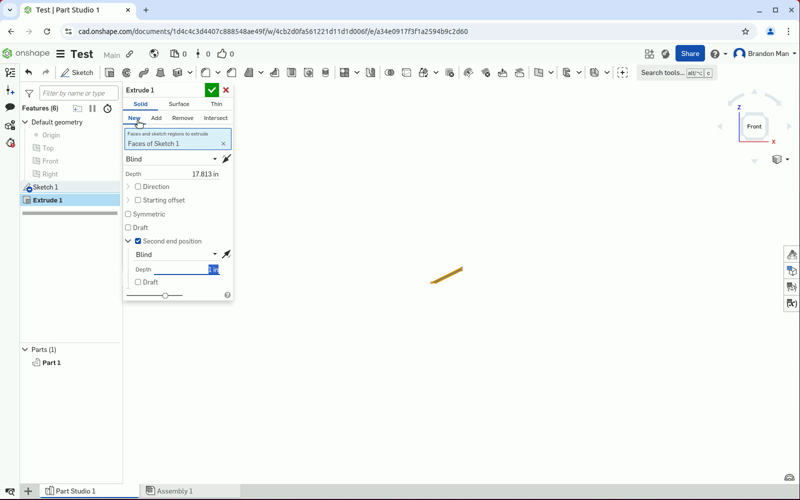
text(1.204)
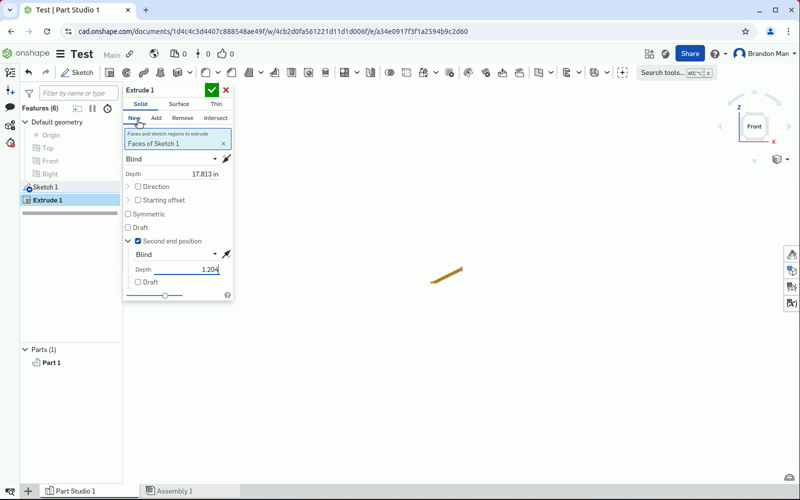
key(enter)
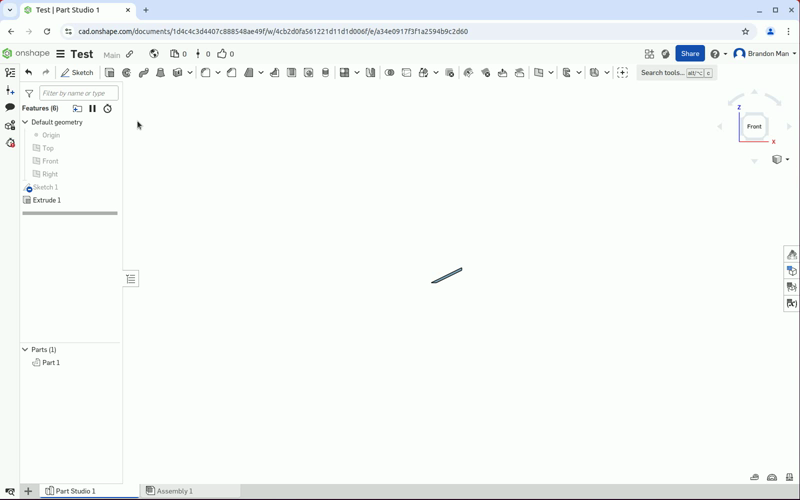
key(shift+h)
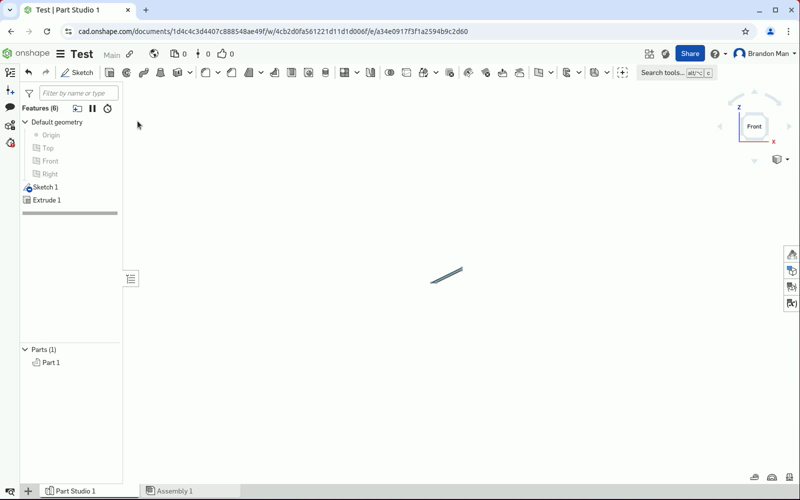
key(shift+h)
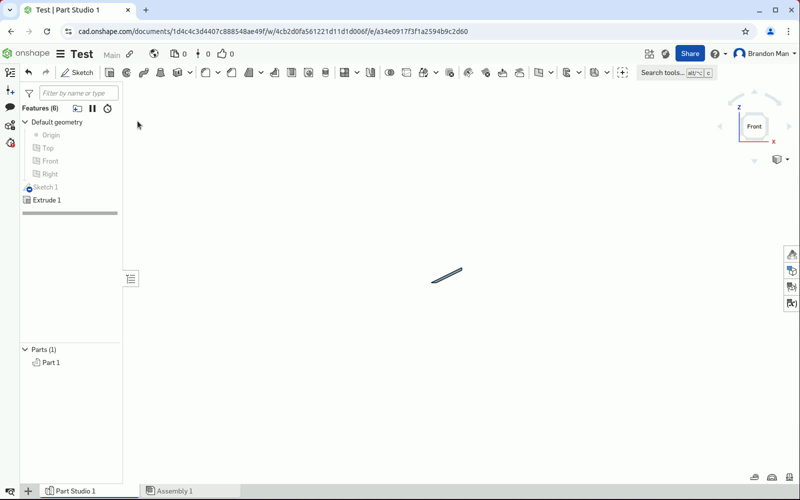
mouse_move(73, 189)
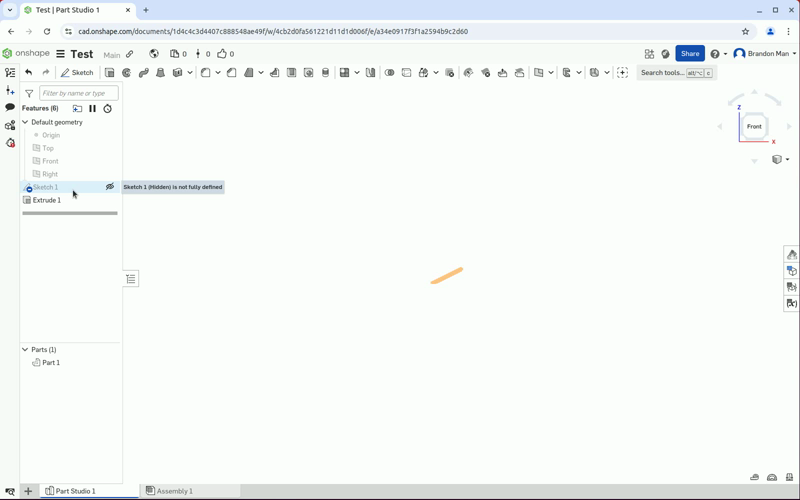
click(73, 189)
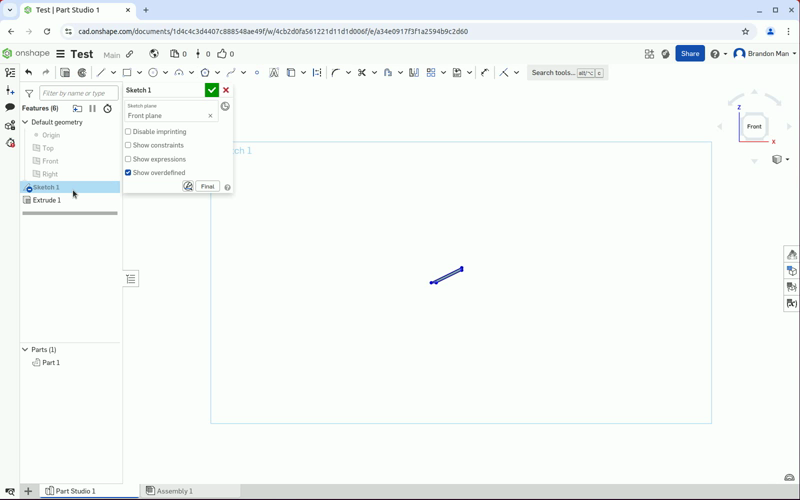
mouse_move(229, 92)
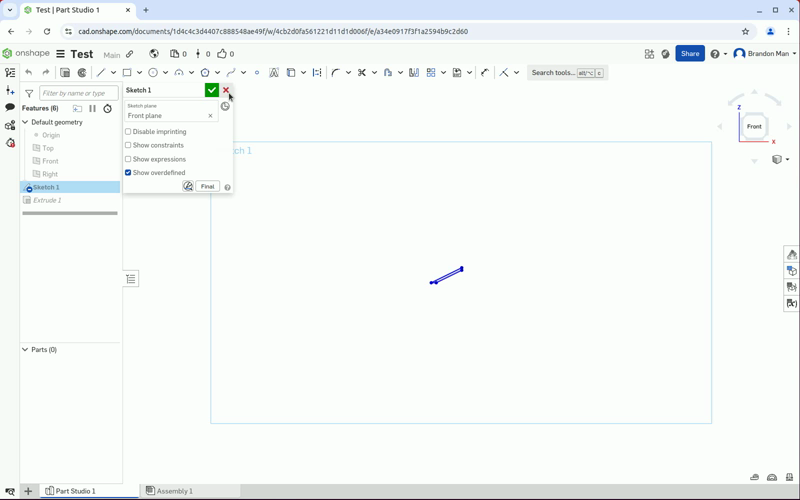
click(229, 92)
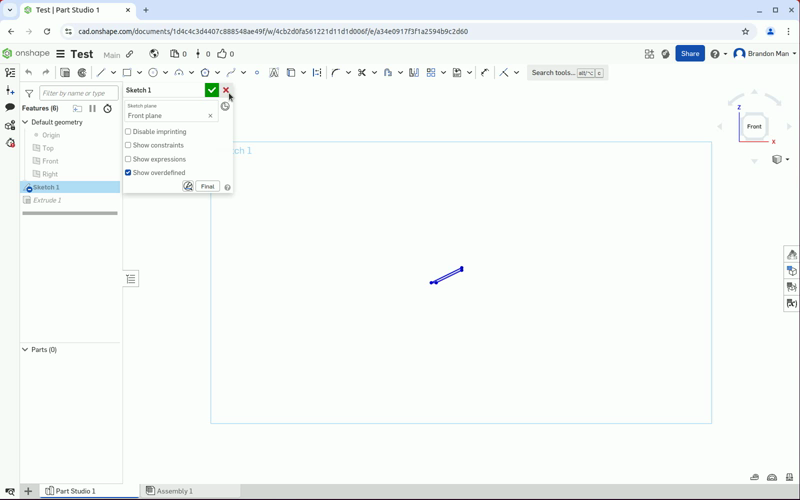
key(shift+s)
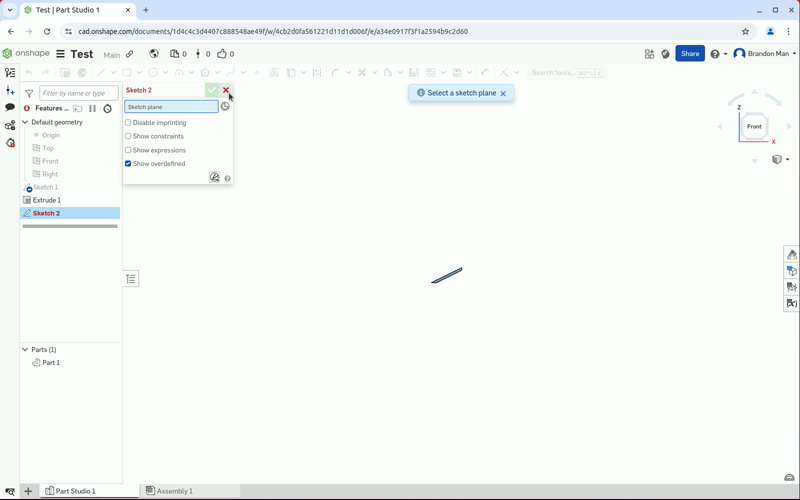
mouse_move(73, 163)
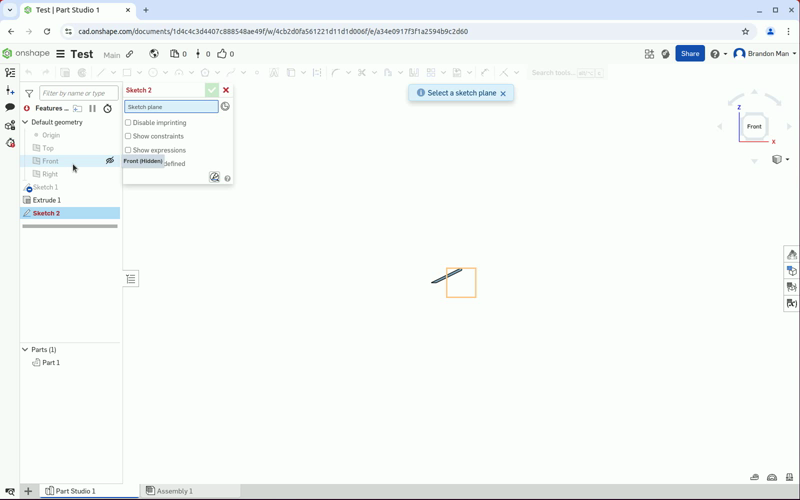
click(73, 163)
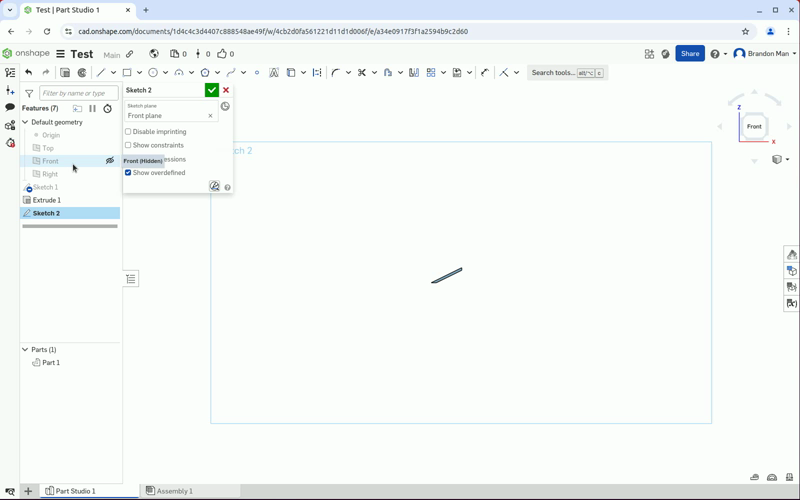
mouse_move(73, 352)
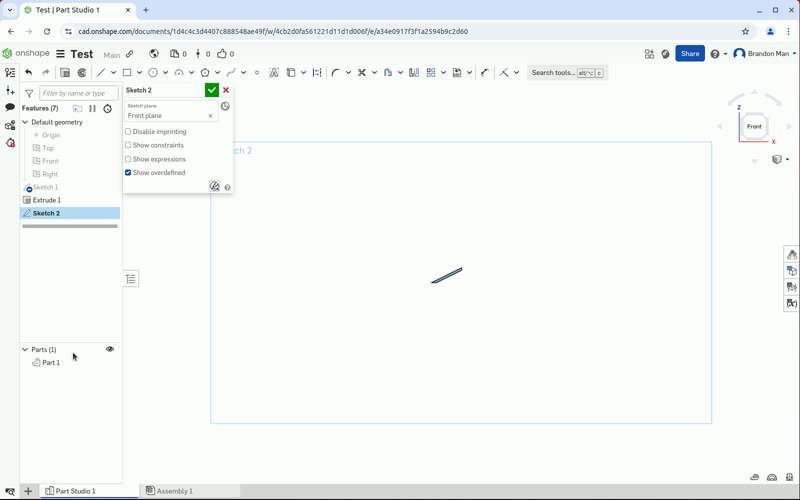
key(y)
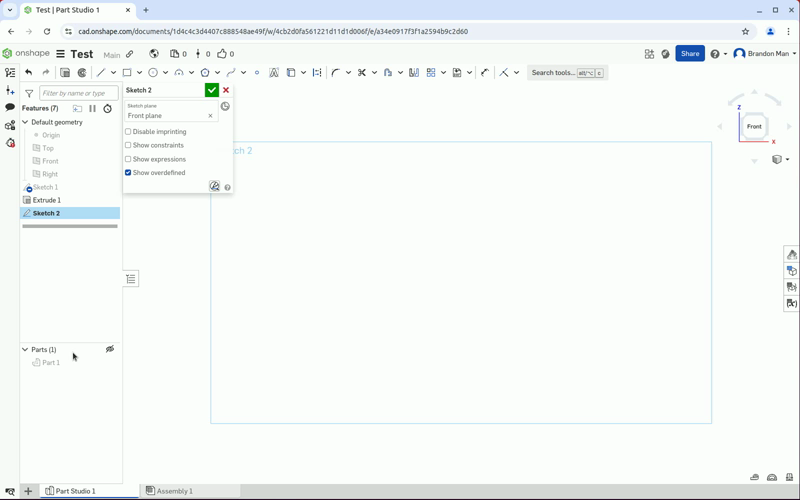
key(l)
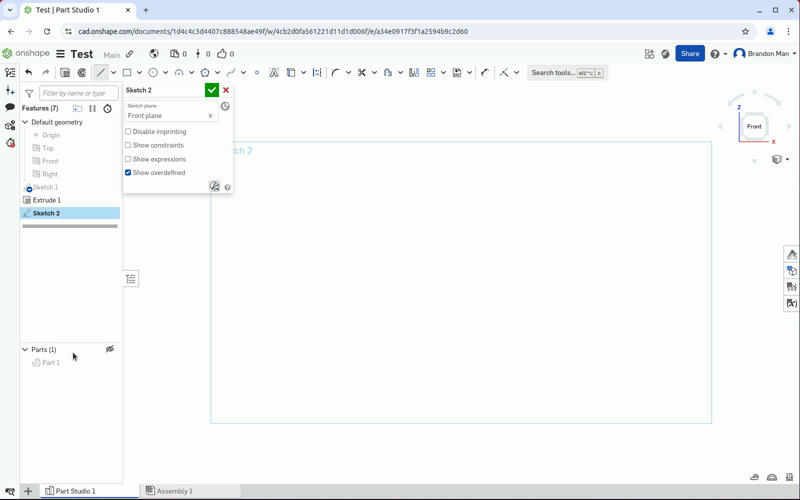
key_down(shift)
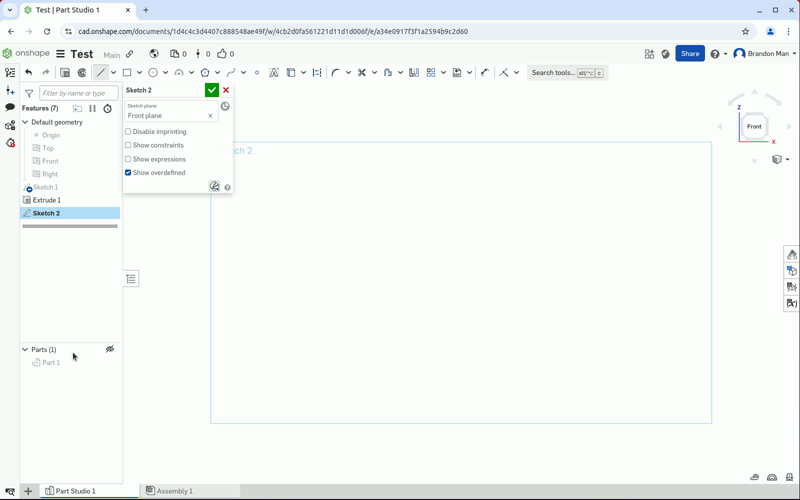
mouse_move(460, 271)
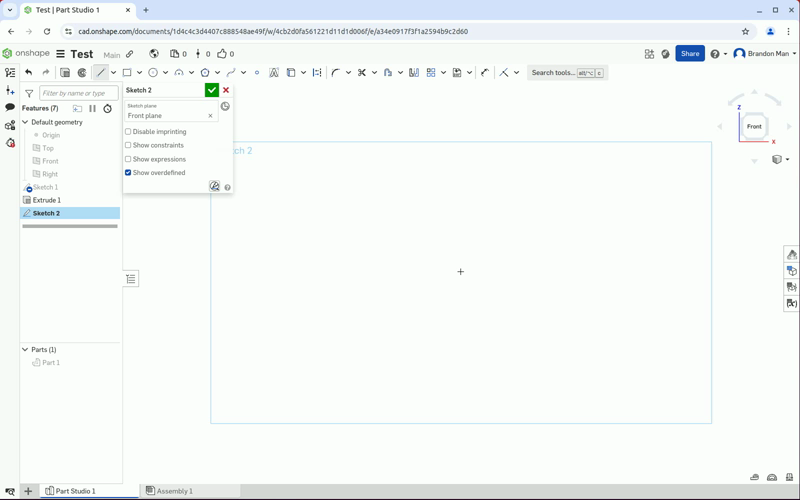
click(460, 271)
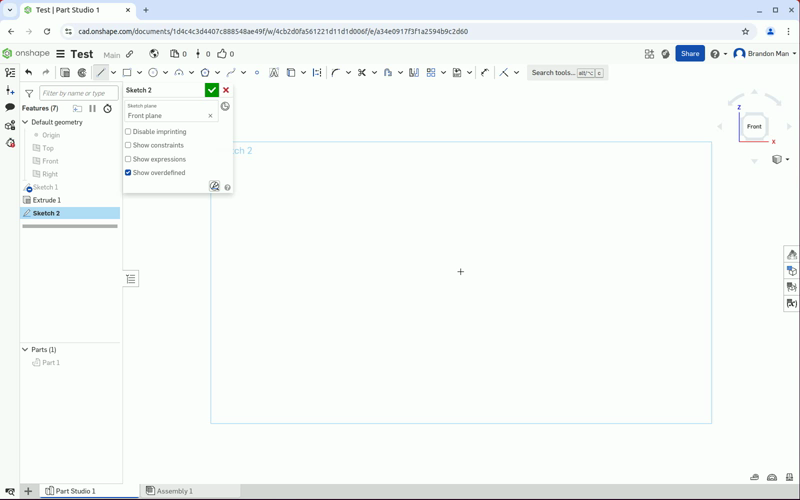
key_up(shift)
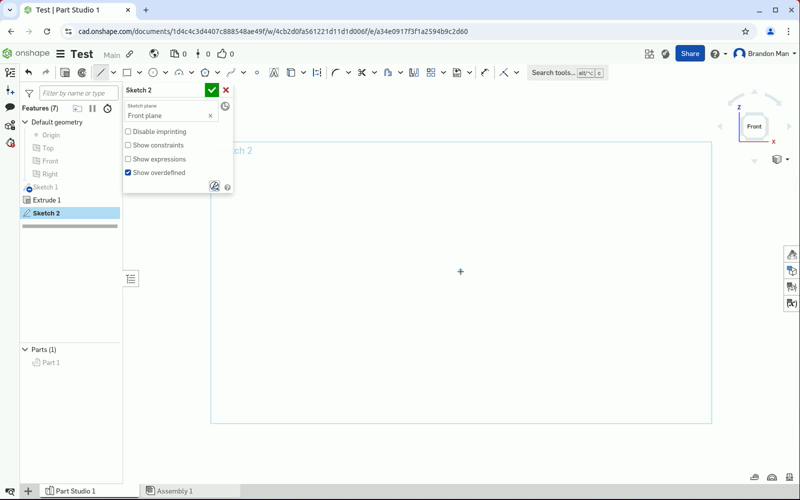
key_down(shift)
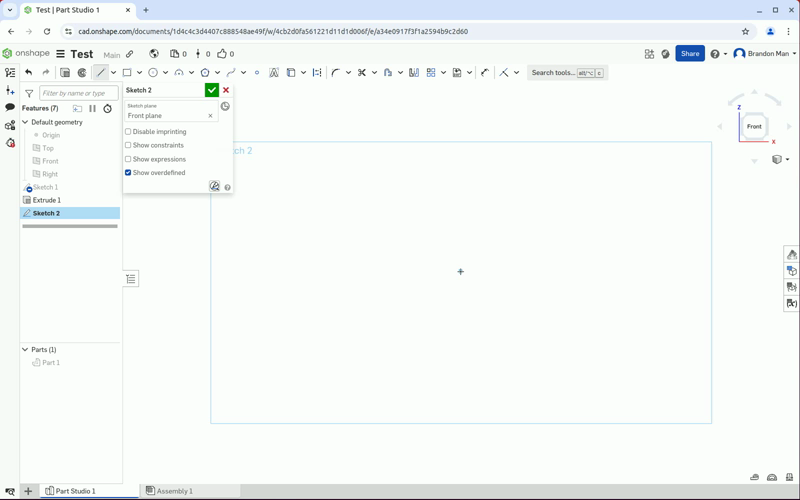
mouse_move(490, 271)
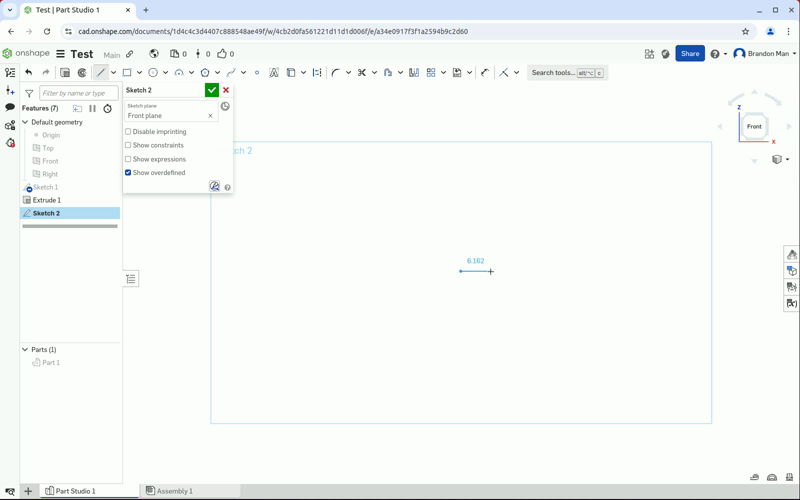
mouse_move(486, 283)
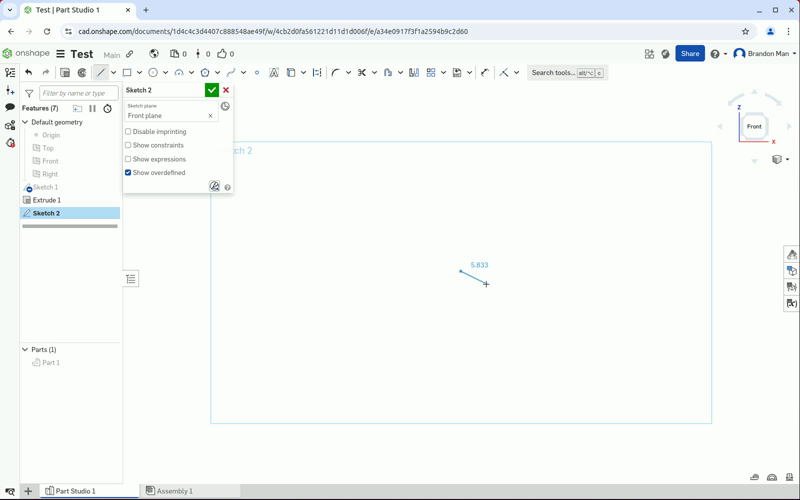
click(486, 283)
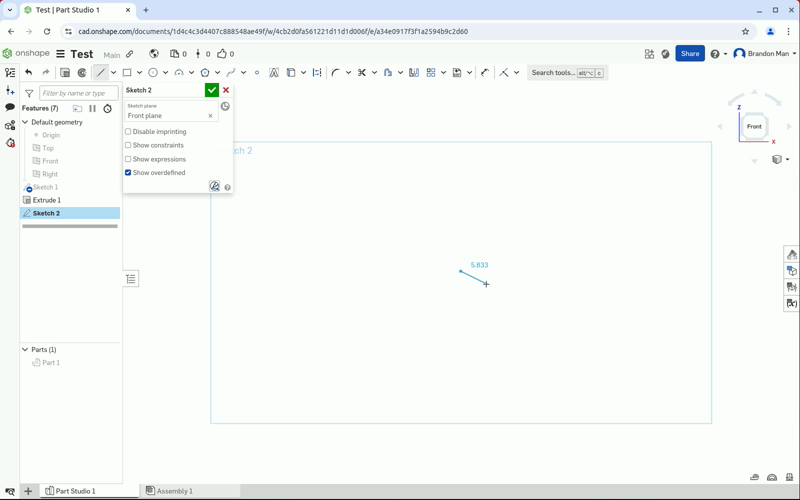
key_up(shift)
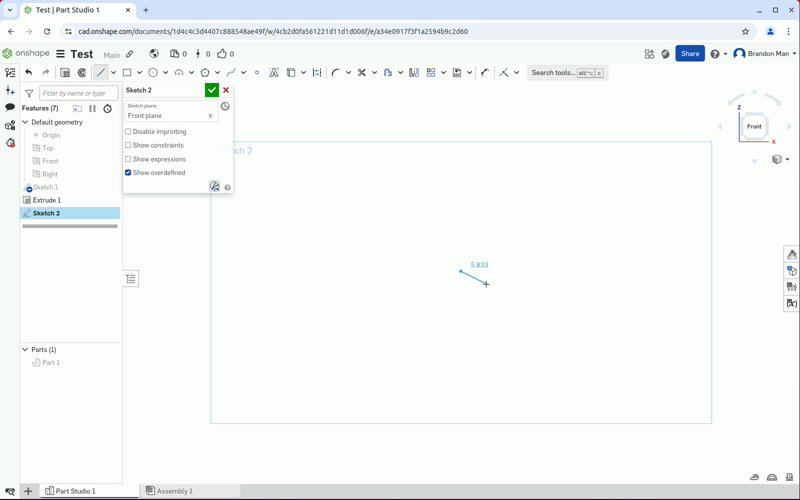
key_down(shift)
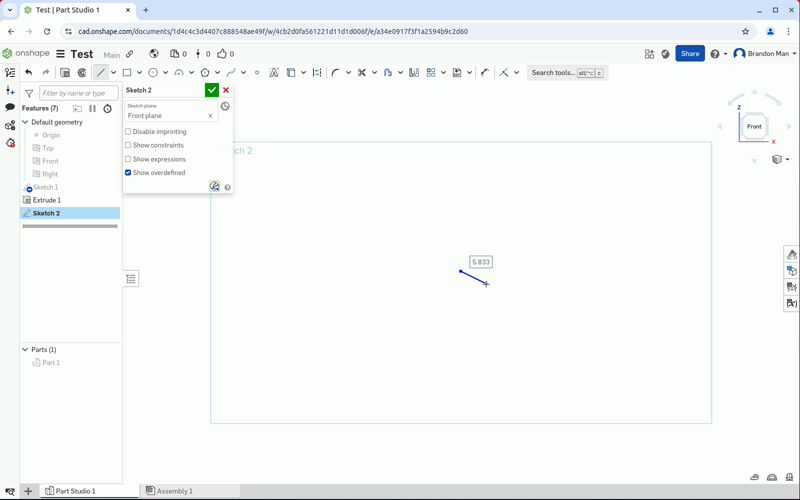
mouse_move(516, 283)
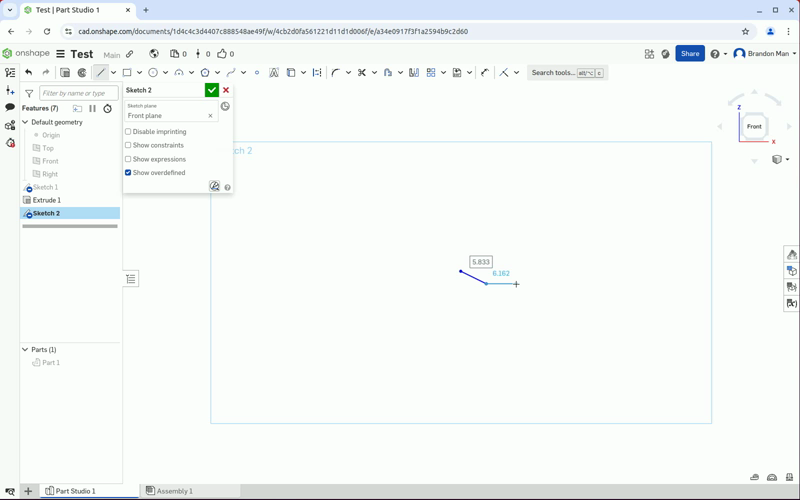
mouse_move(491, 283)
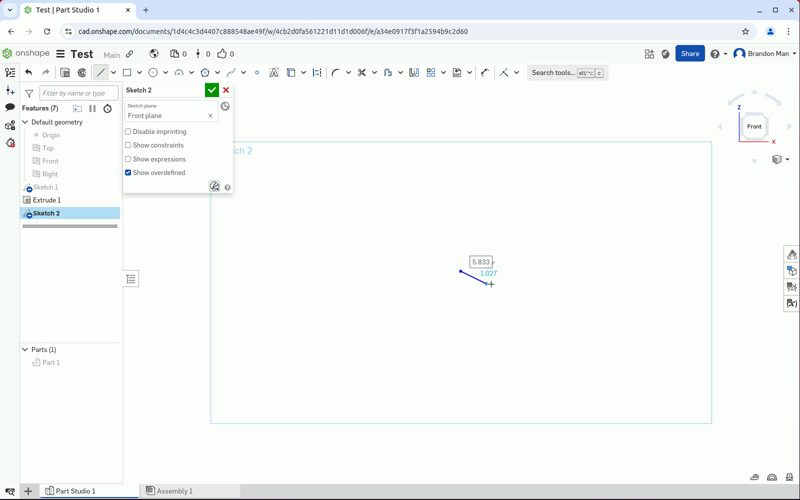
scroll(6)
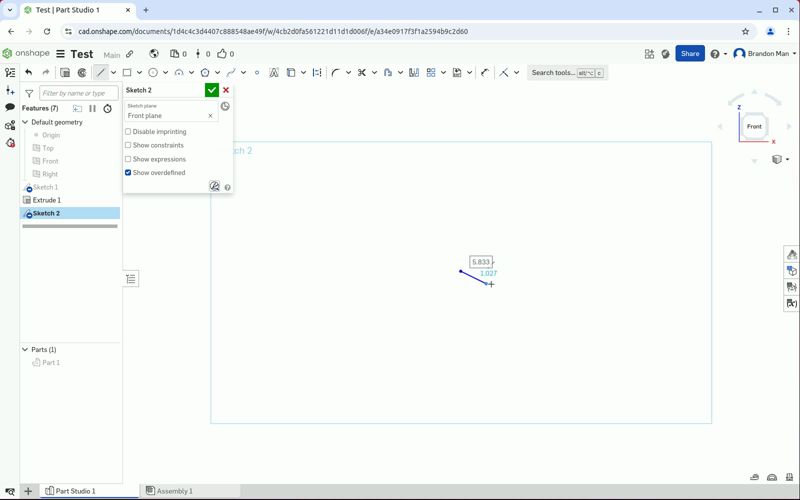
scroll(6)
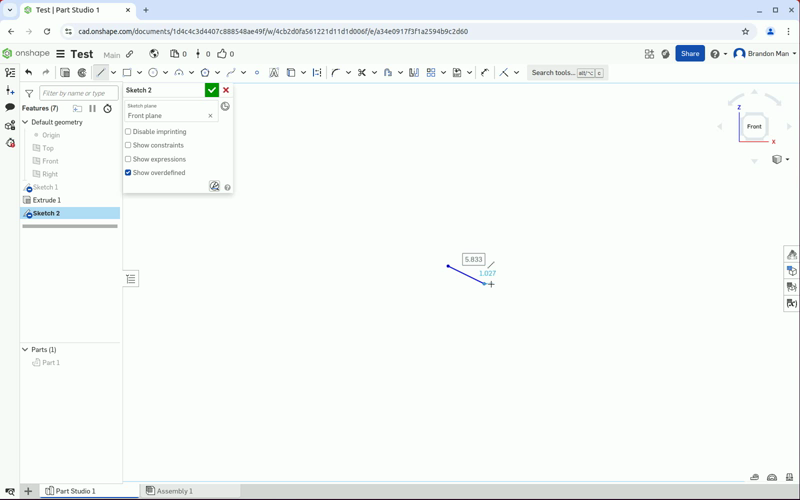
scroll(6)
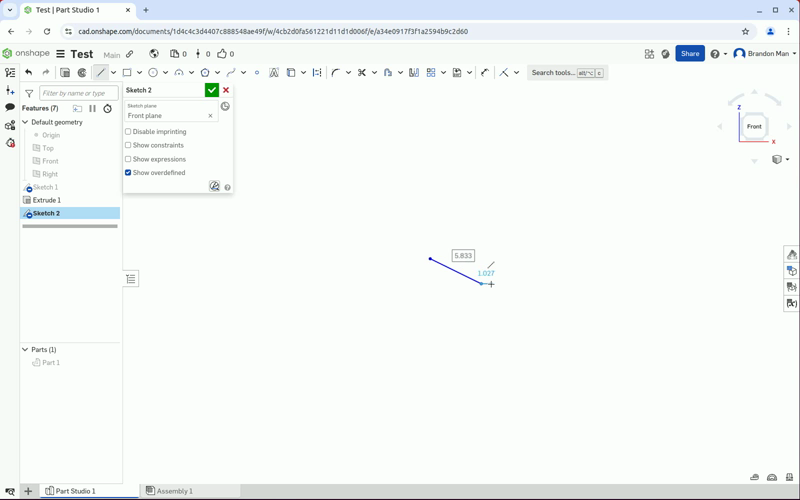
scroll(6)
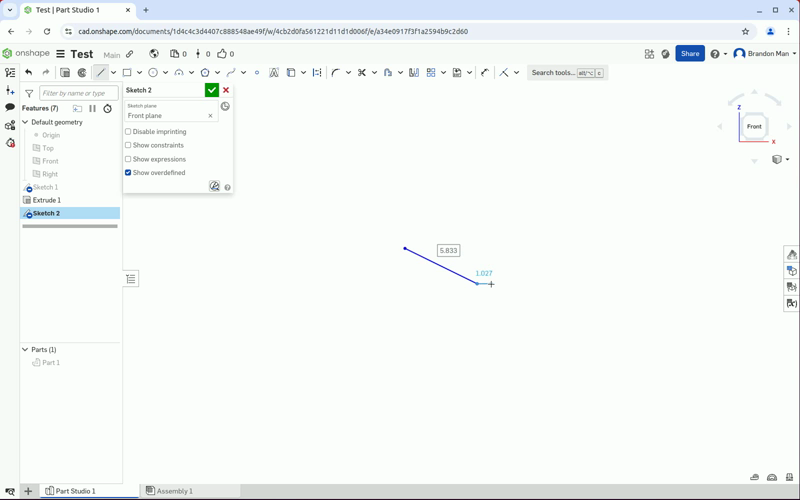
scroll(6)
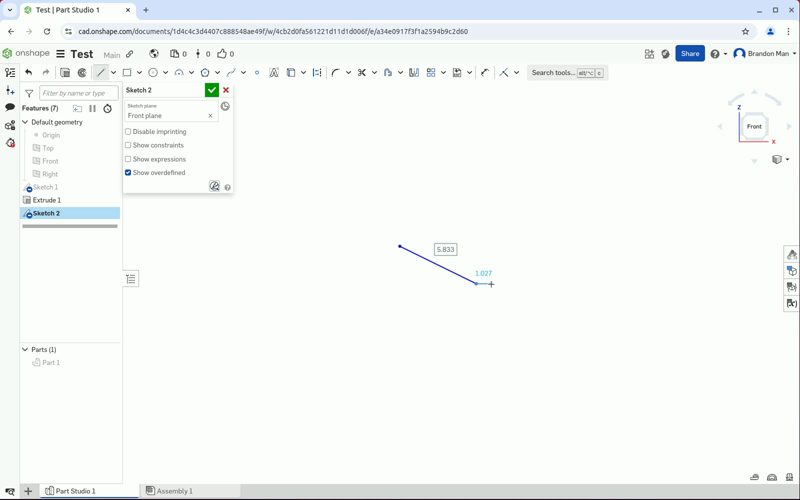
scroll(6)
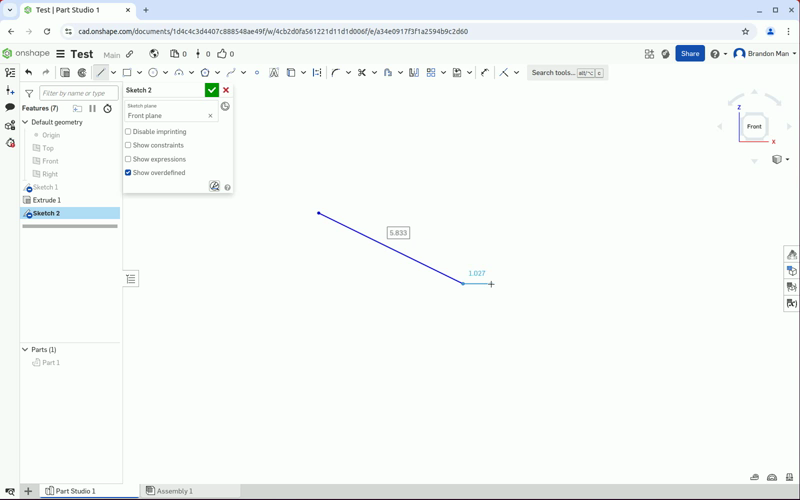
scroll(6)
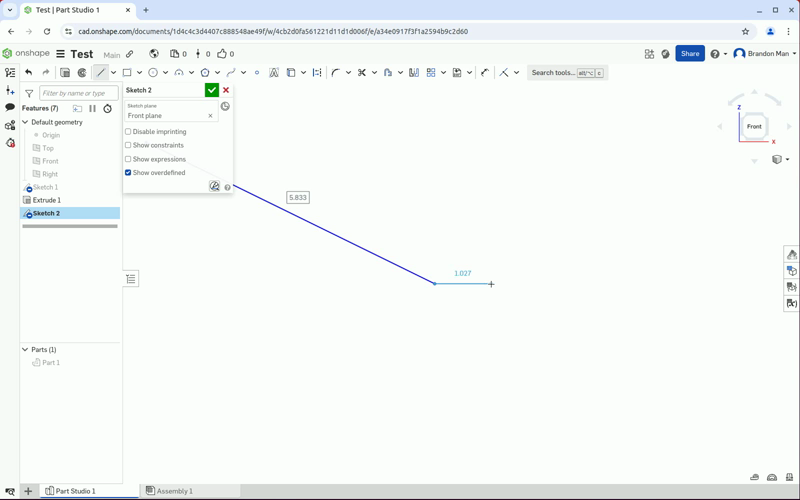
click(491, 283)
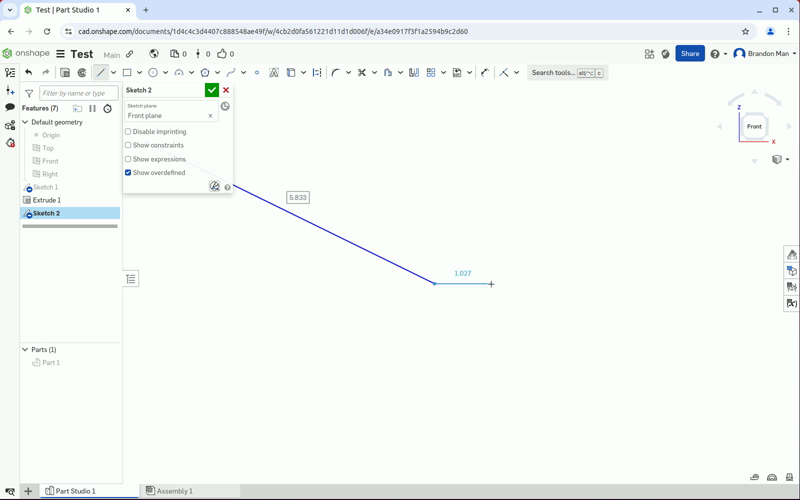
scroll(-6)
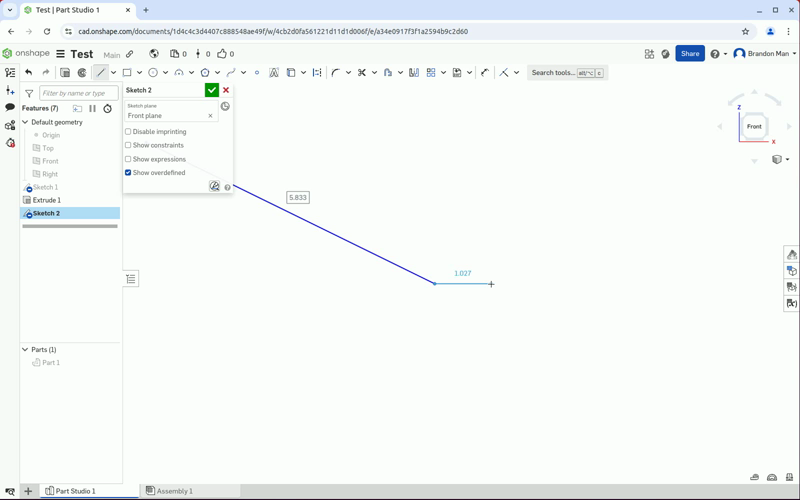
scroll(-6)
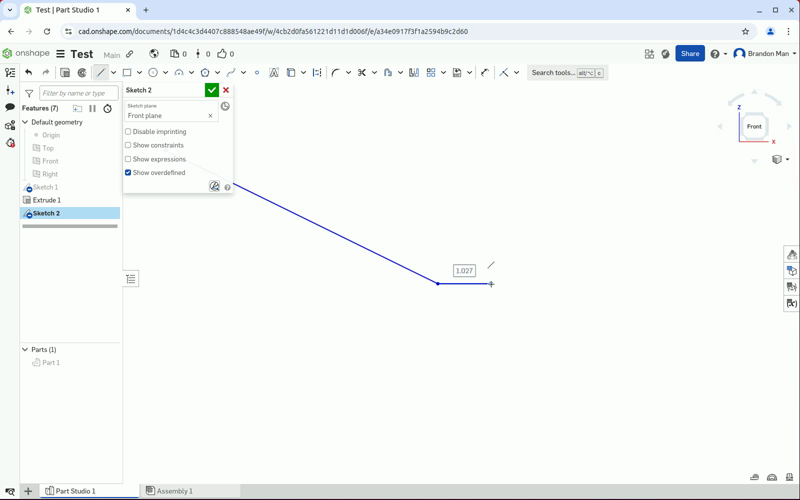
scroll(-6)
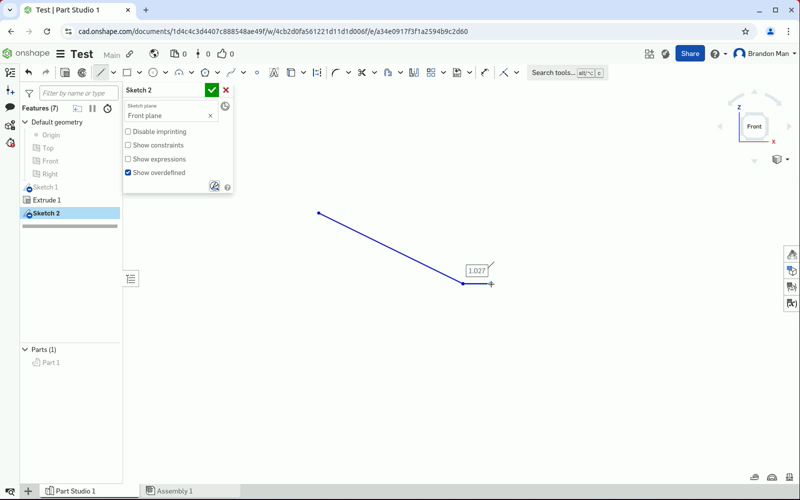
scroll(-6)
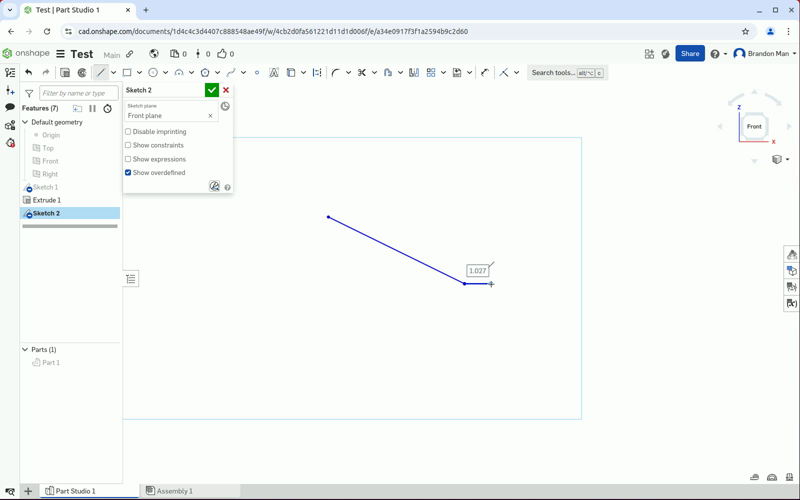
scroll(-6)
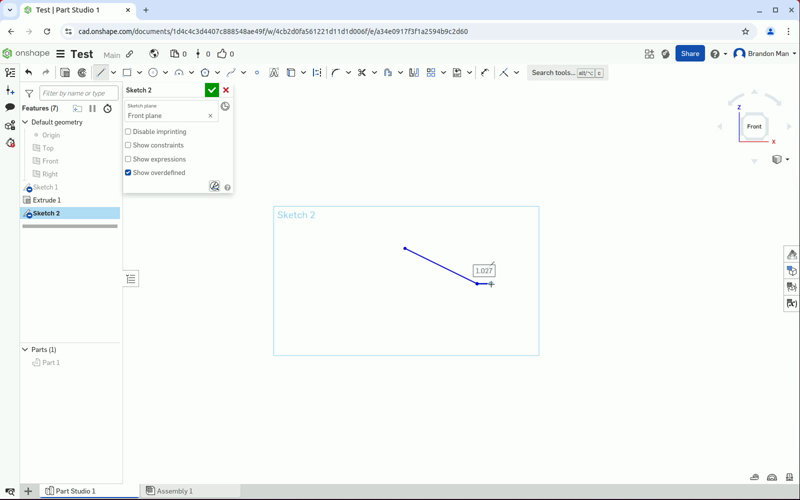
scroll(-6)
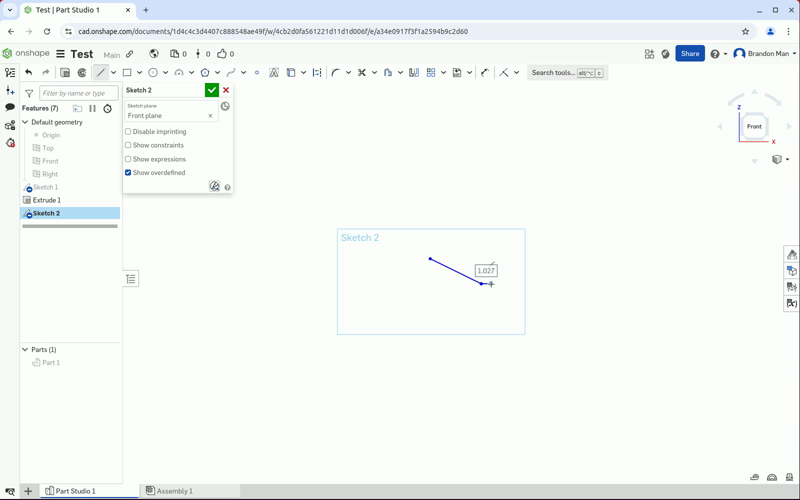
scroll(-6)
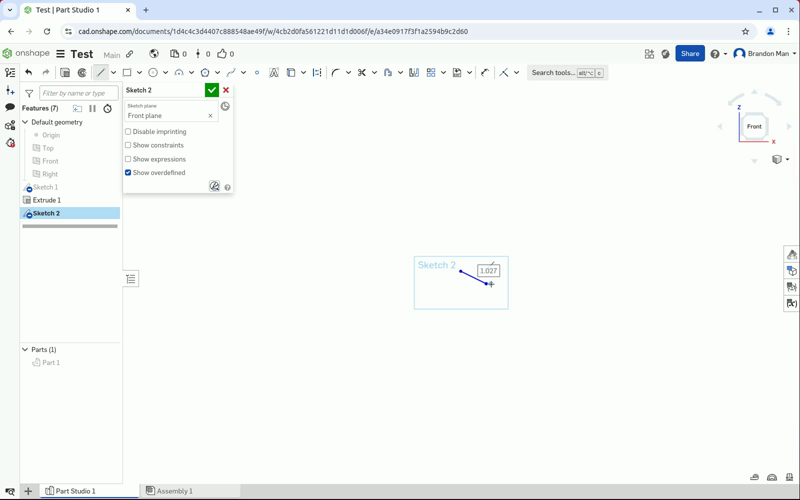
key_up(shift)
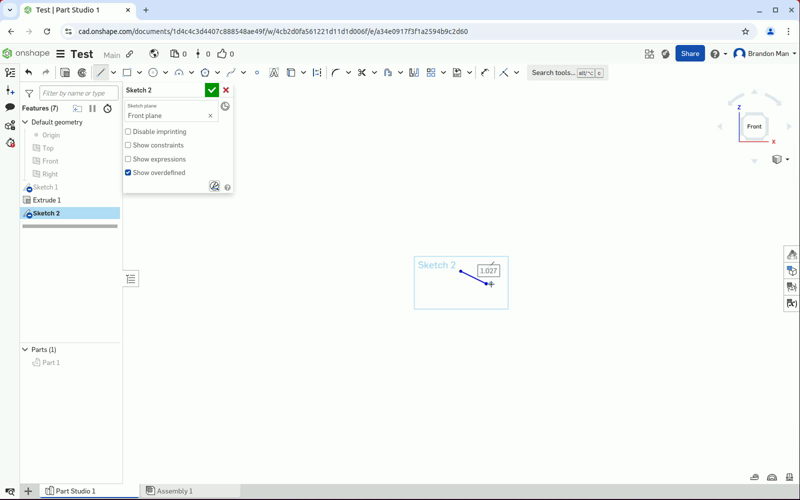
key_down(shift)
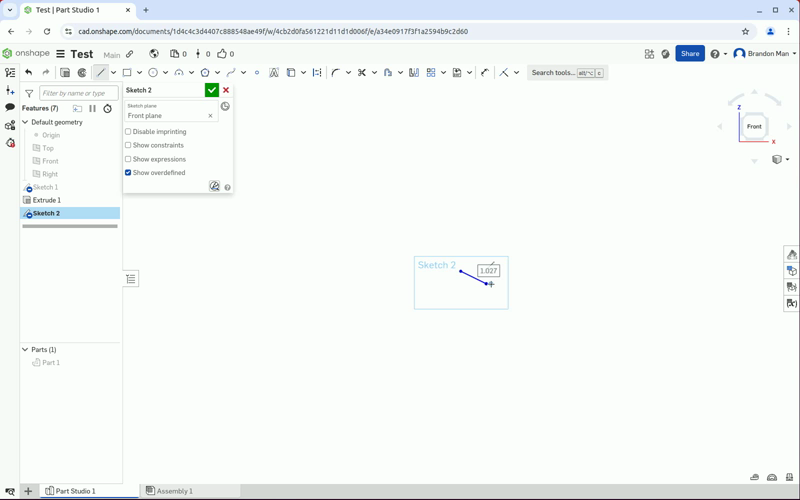
mouse_move(521, 283)
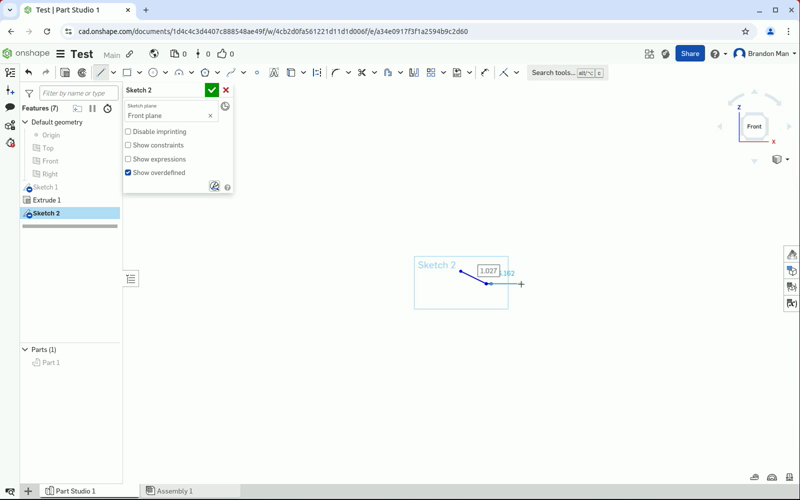
mouse_move(460, 268)
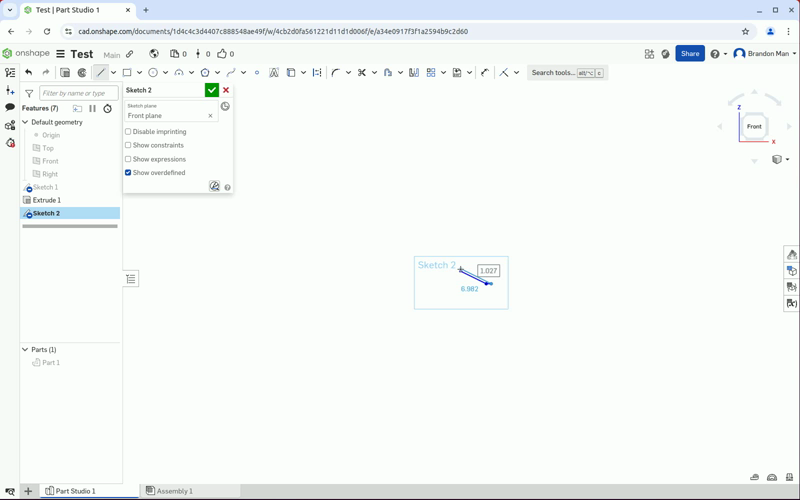
scroll(6)
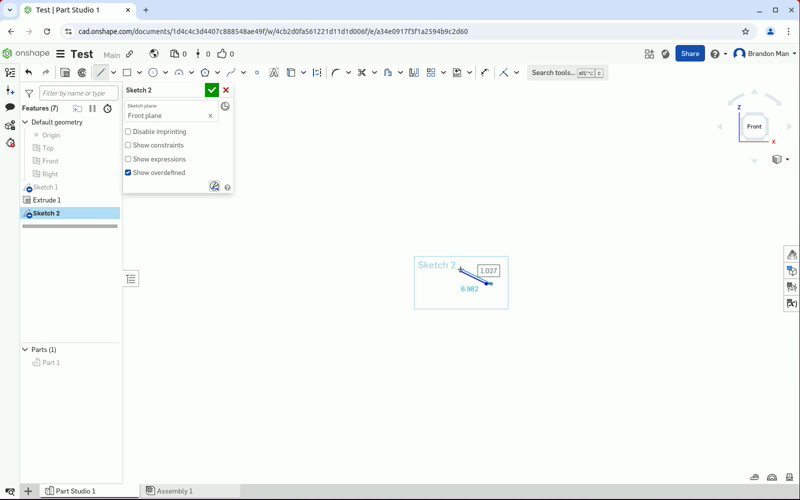
scroll(6)
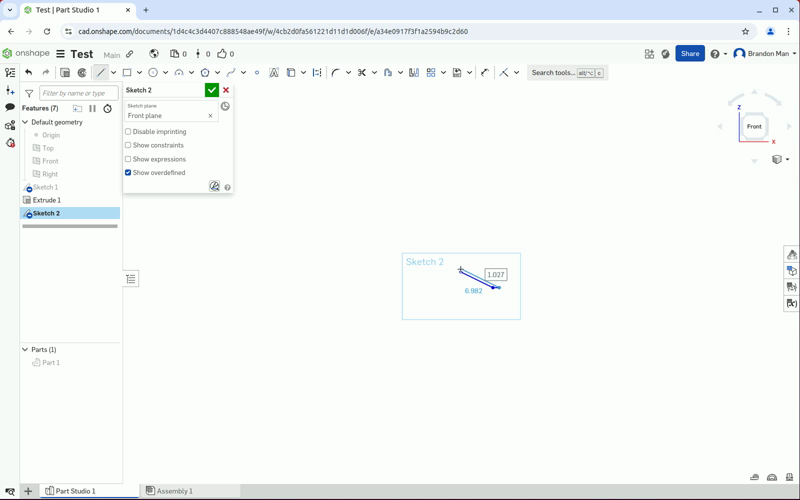
scroll(6)
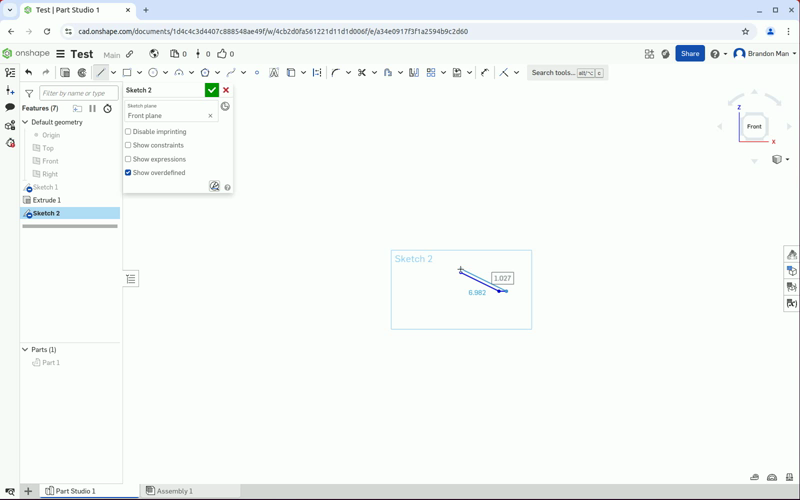
scroll(6)
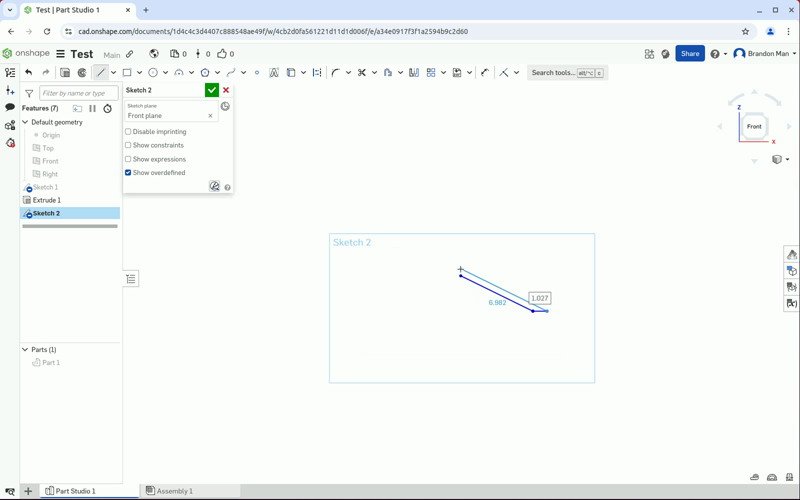
scroll(6)
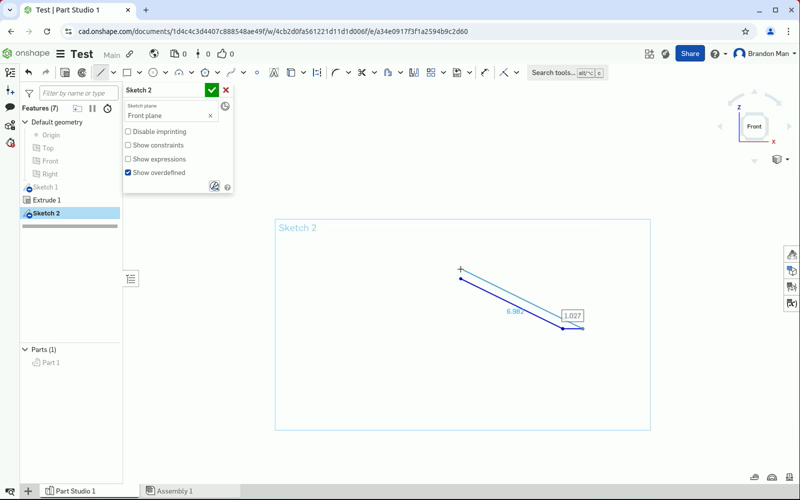
scroll(6)
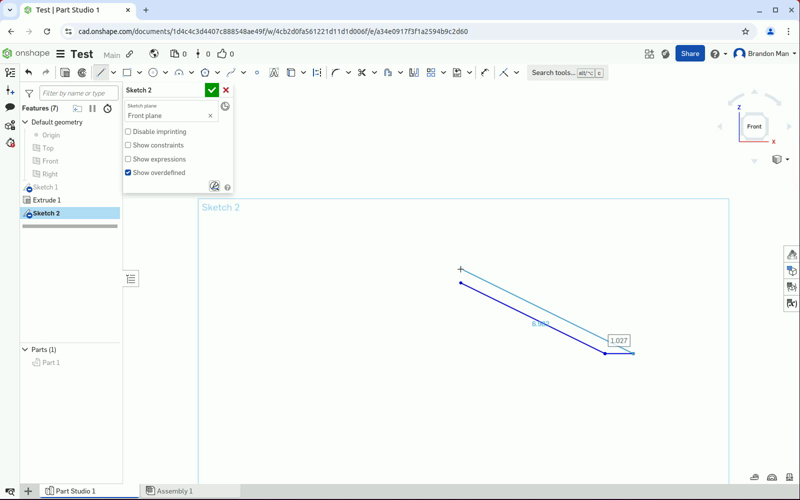
scroll(6)
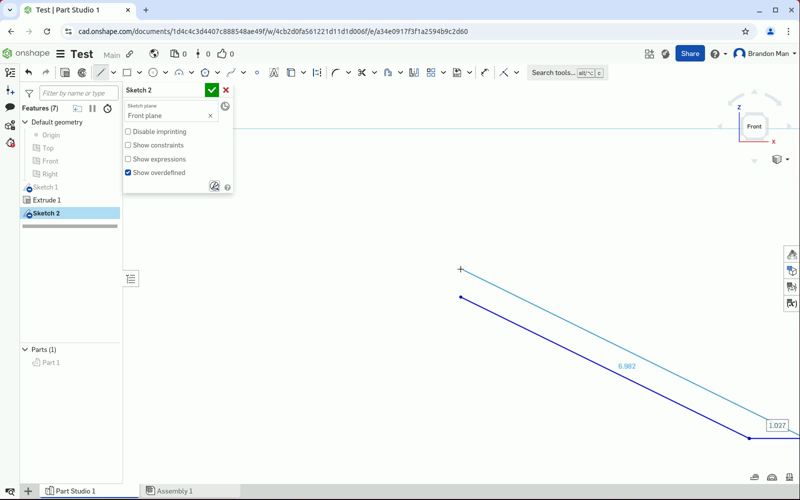
click(460, 268)
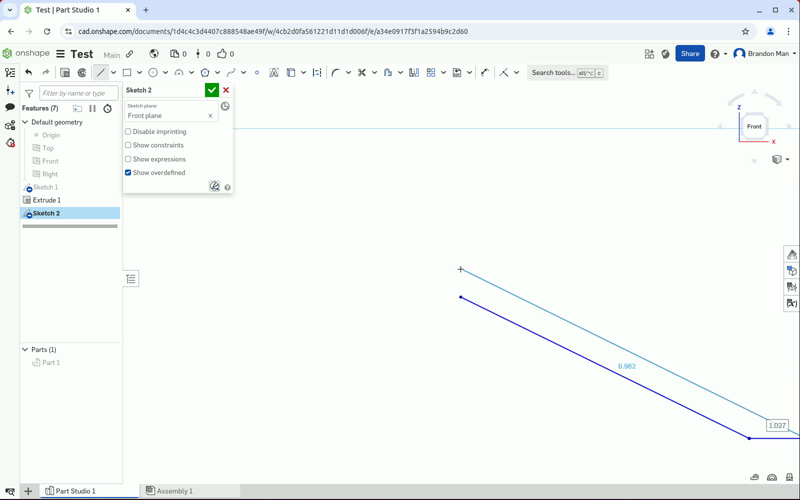
scroll(-6)
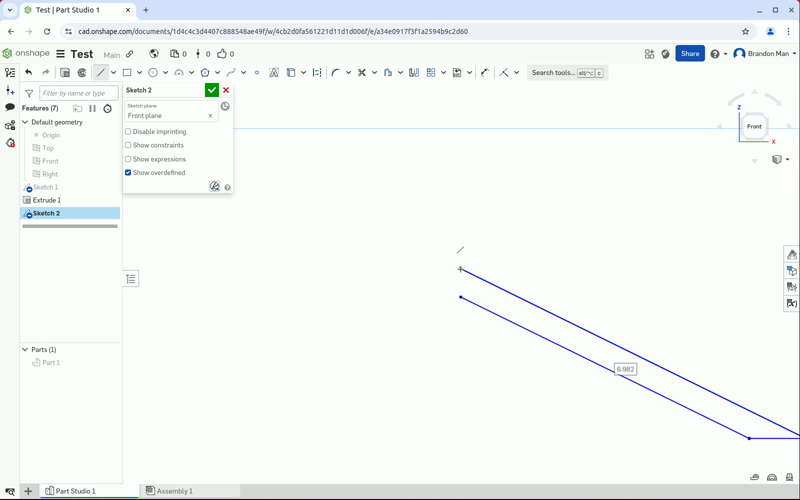
scroll(-6)
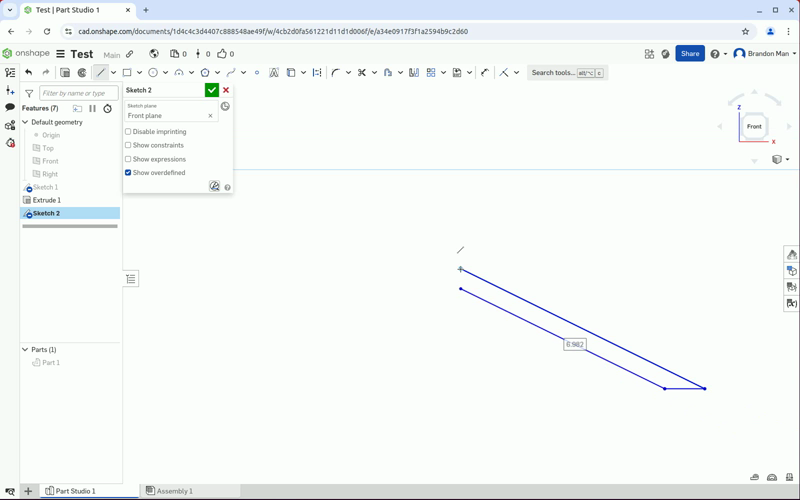
scroll(-6)
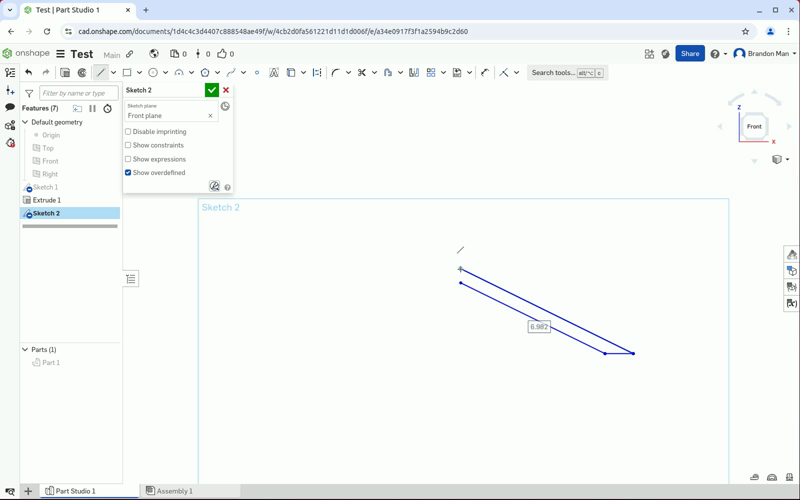
scroll(-6)
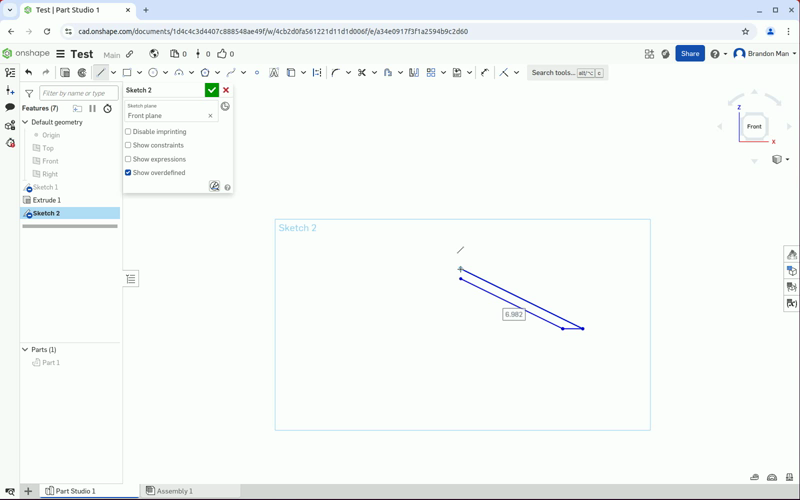
scroll(-6)
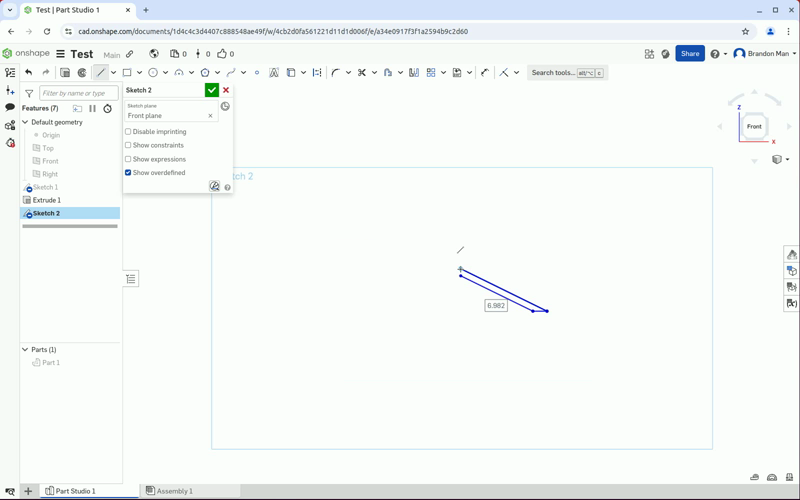
scroll(-6)
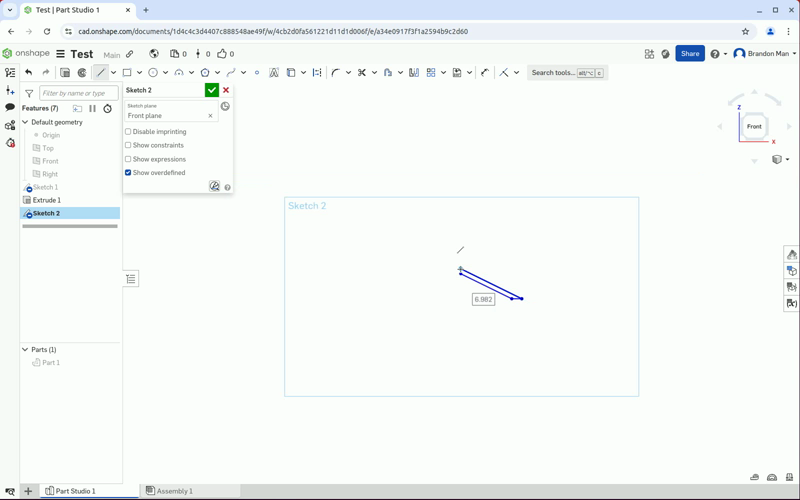
scroll(-6)
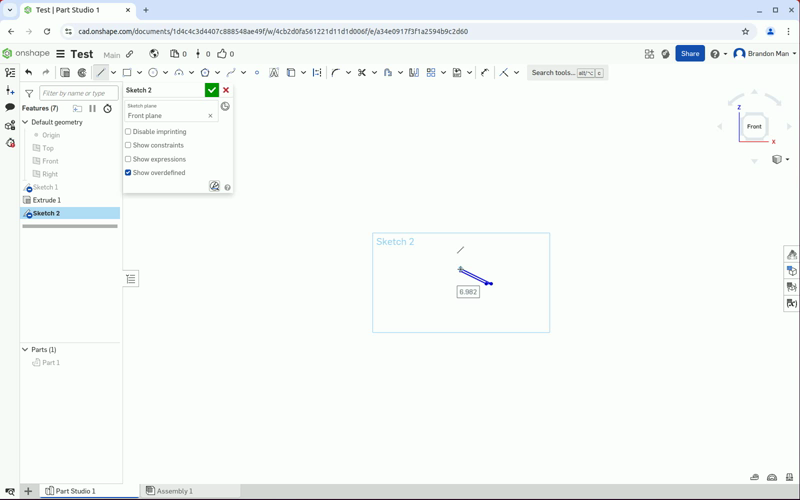
key_up(shift)
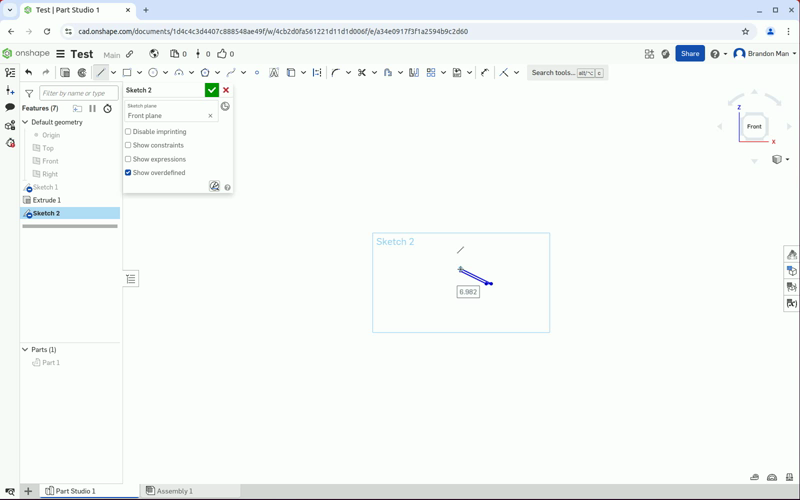
mouse_move(490, 268)
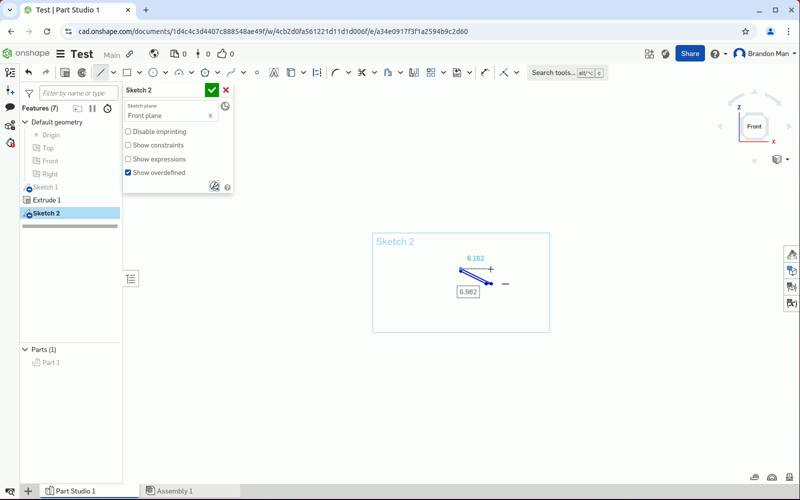
key_down(shift)
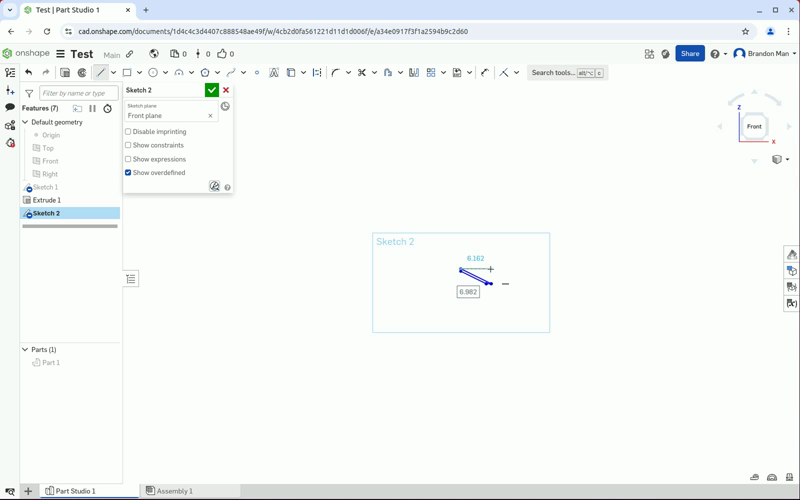
mouse_move(460, 271)
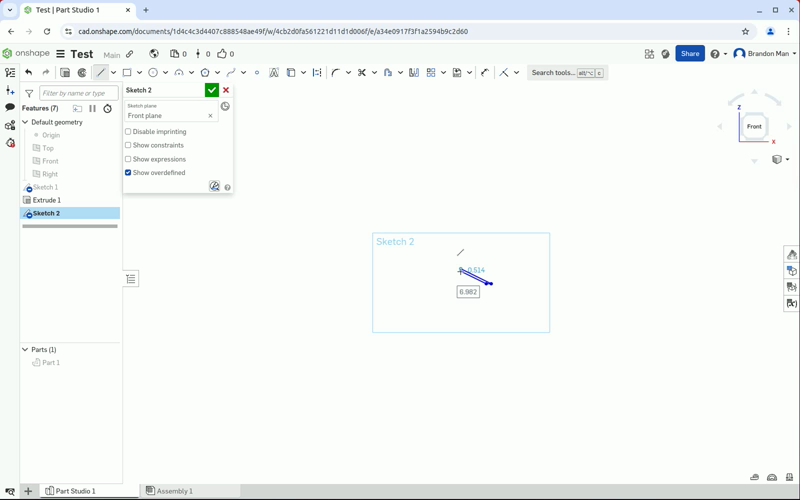
scroll(6)
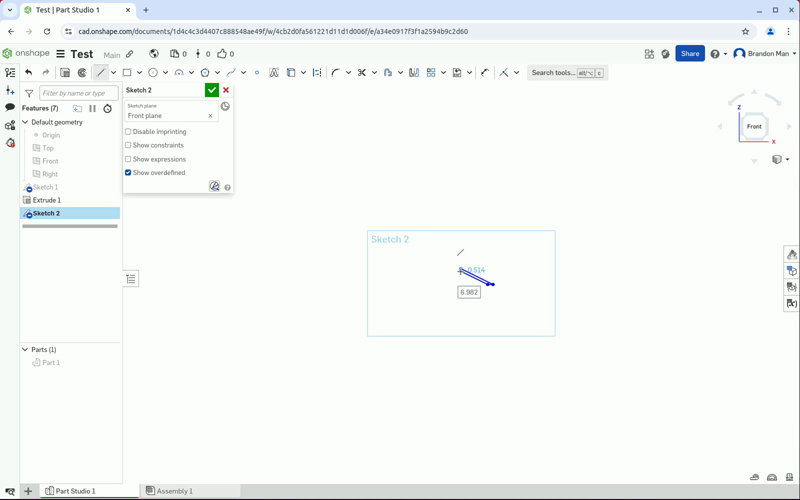
scroll(6)
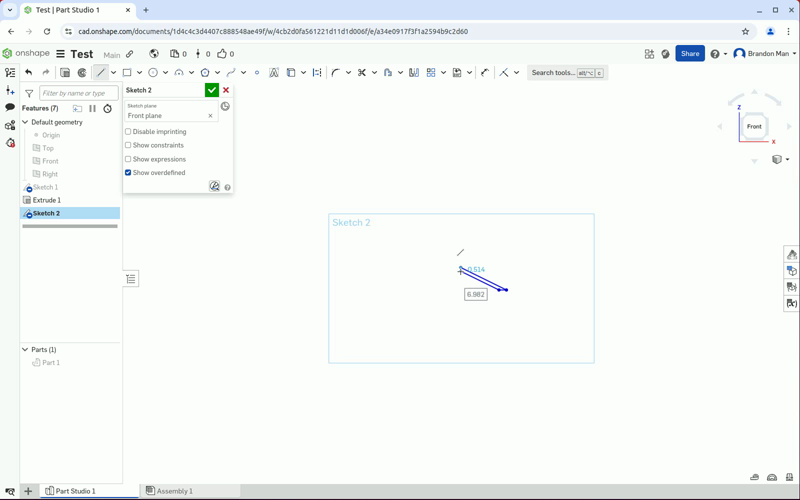
scroll(6)
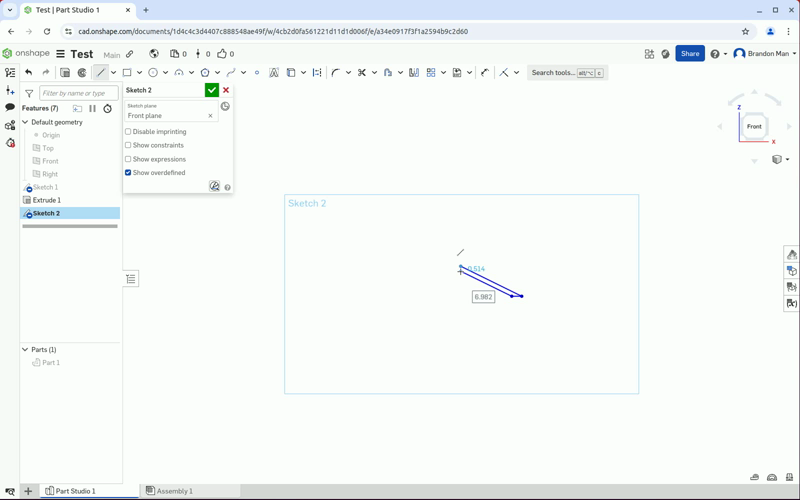
scroll(6)
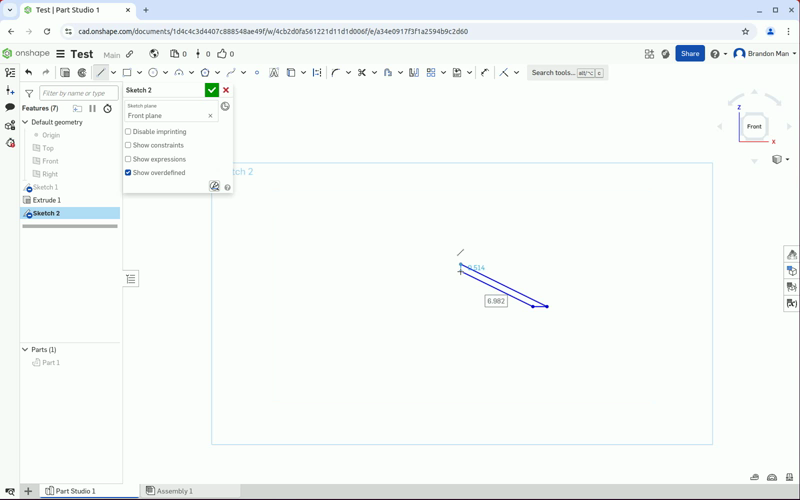
scroll(6)
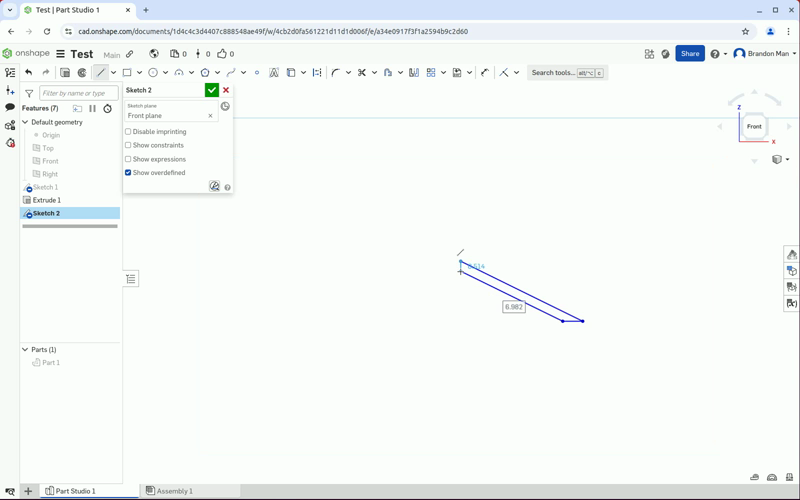
scroll(6)
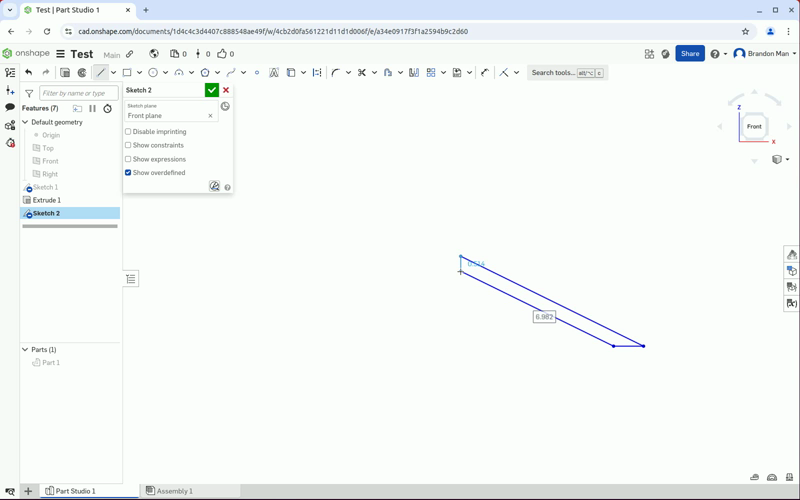
scroll(6)
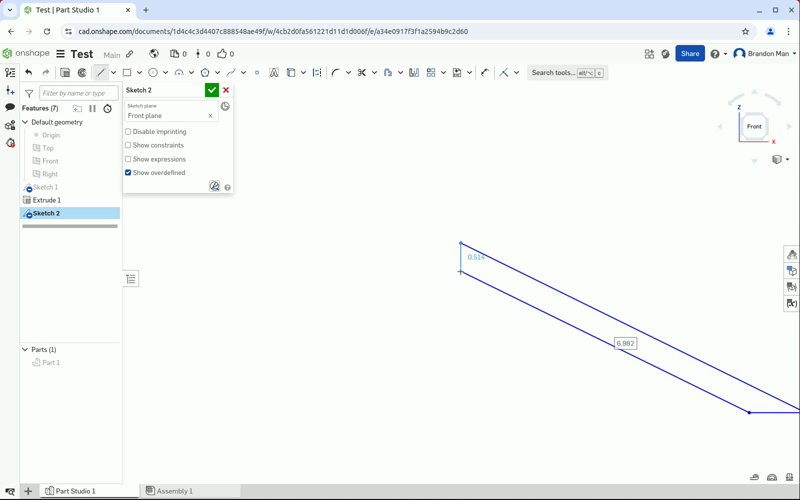
key_up(shift)
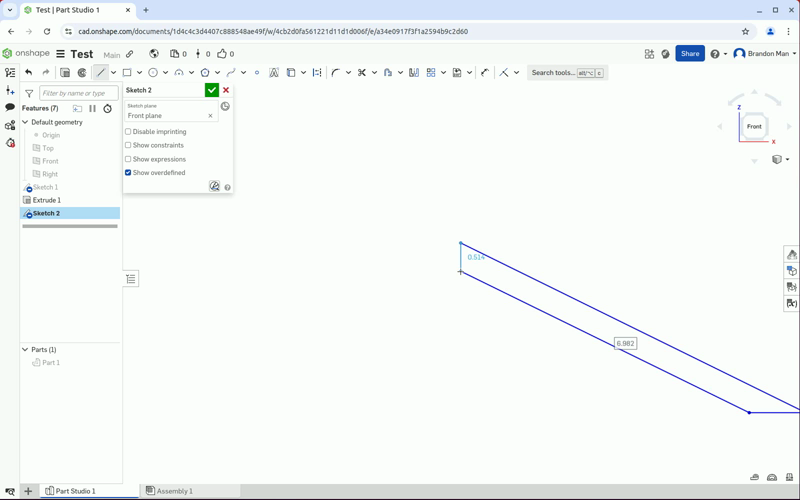
click(460, 271)
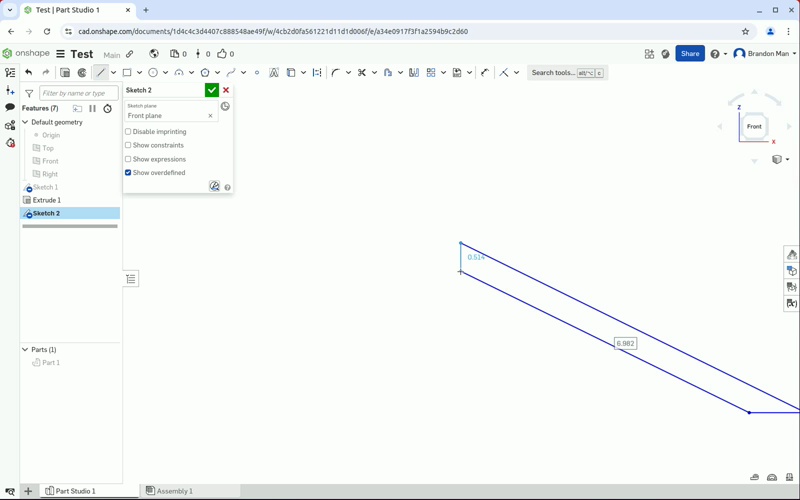
scroll(-6)
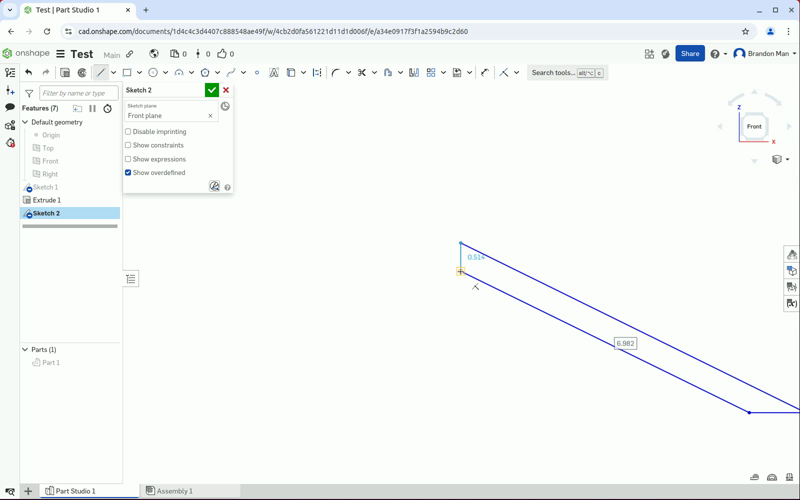
scroll(-6)
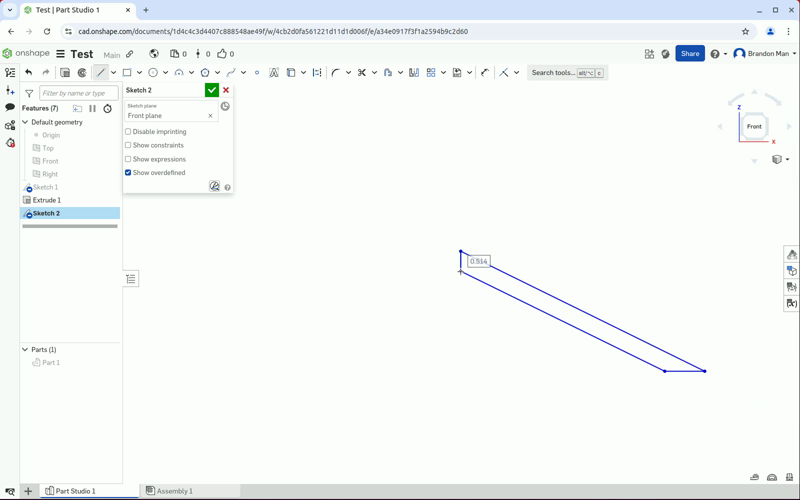
scroll(-6)
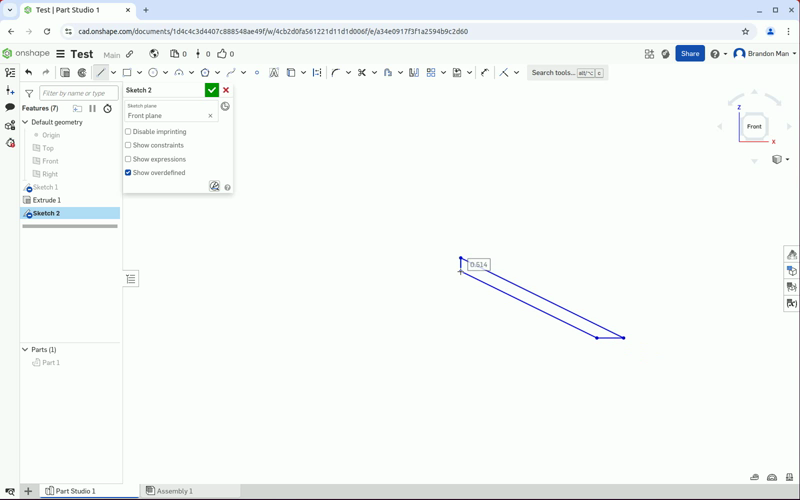
scroll(-6)
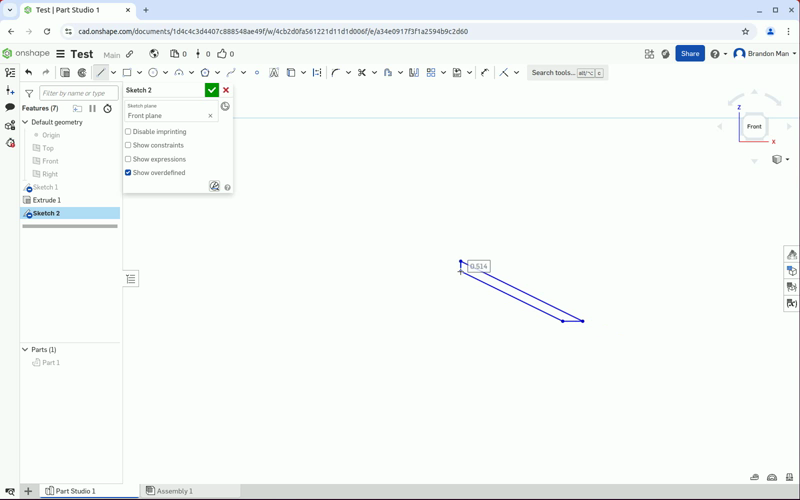
scroll(-6)
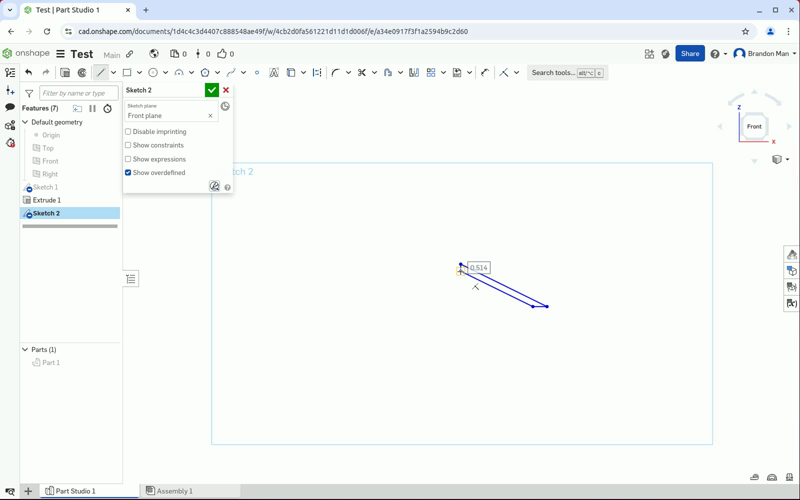
scroll(-6)
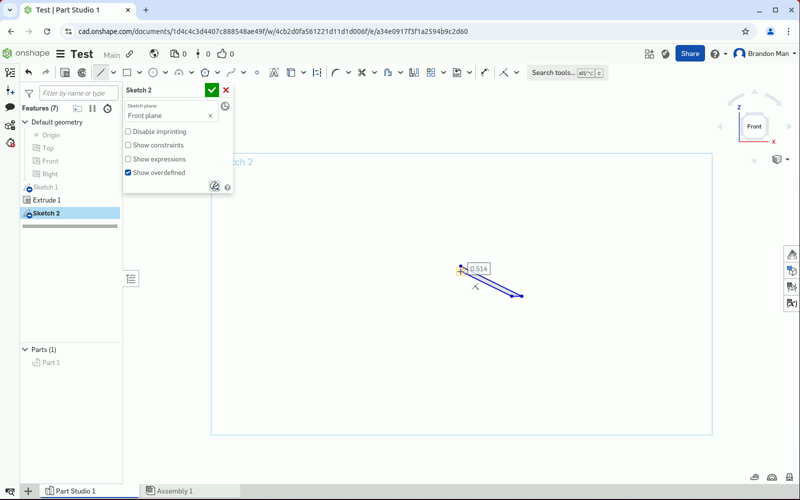
scroll(-6)
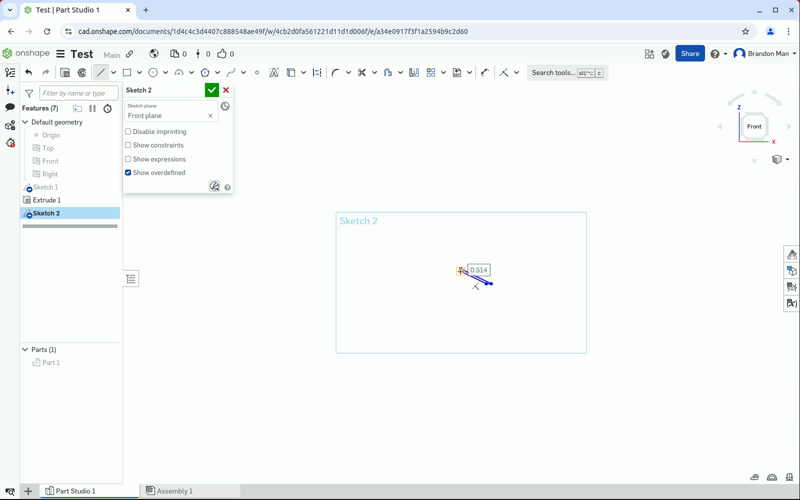
key(esc)
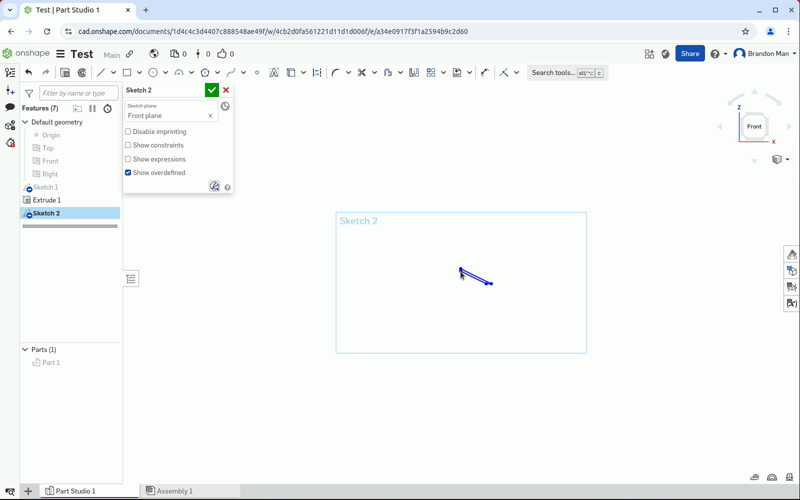
mouse_move(483, 280)
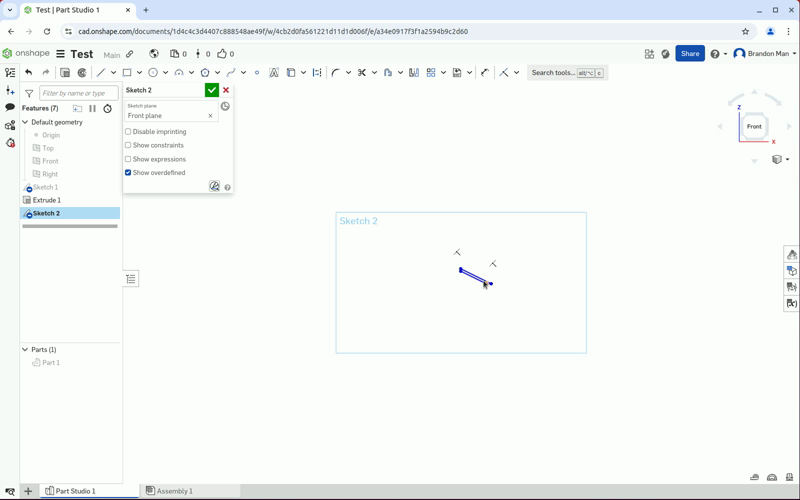
scroll(6)
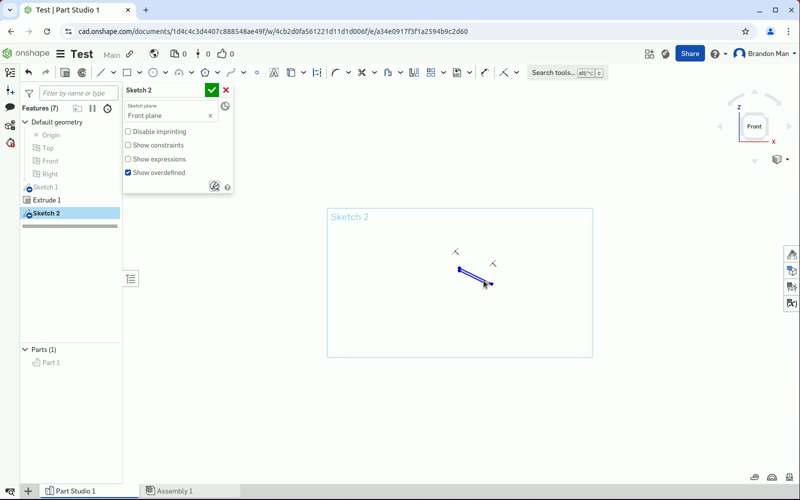
scroll(6)
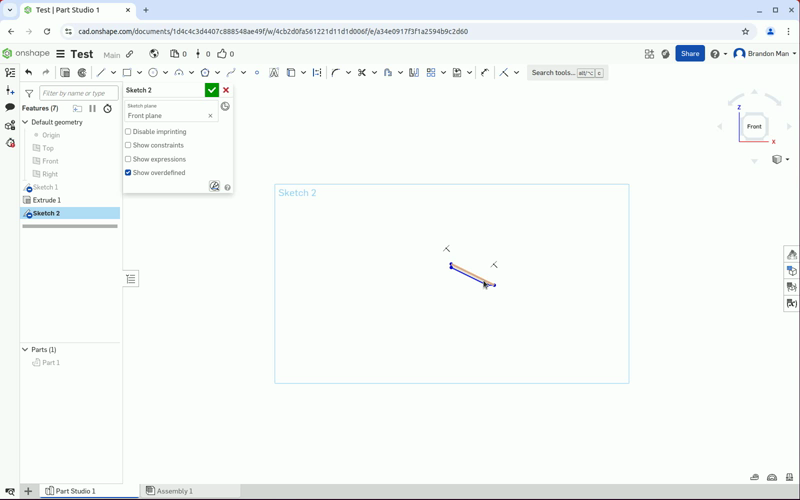
scroll(6)
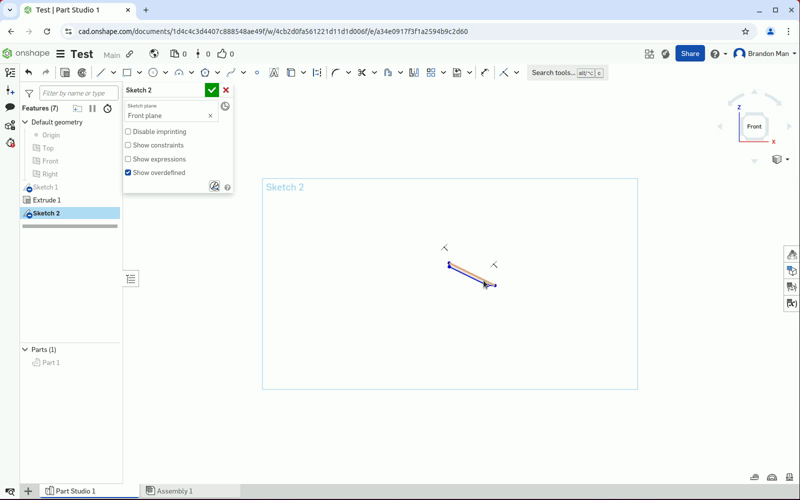
scroll(6)
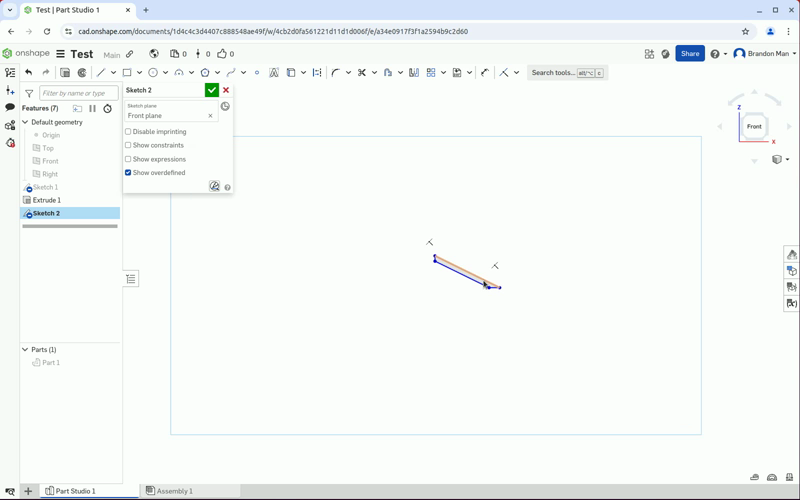
scroll(6)
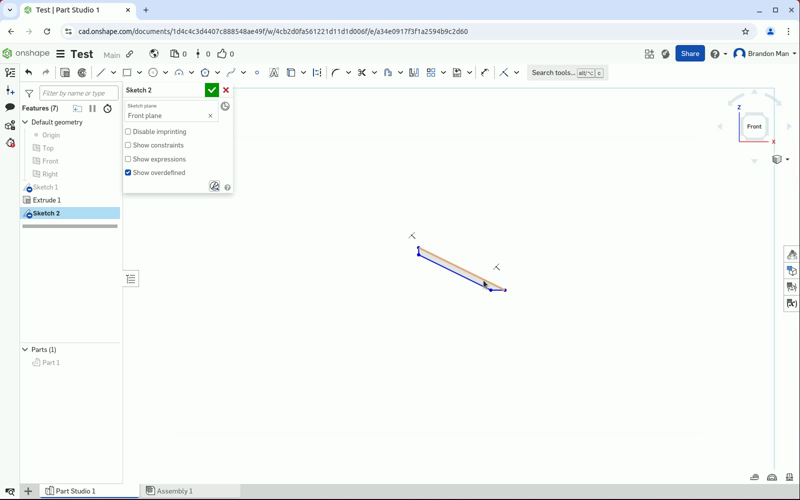
scroll(6)
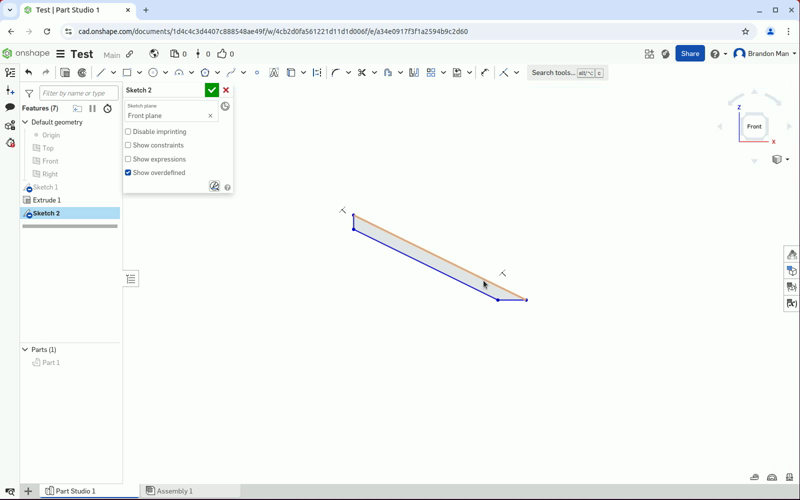
scroll(6)
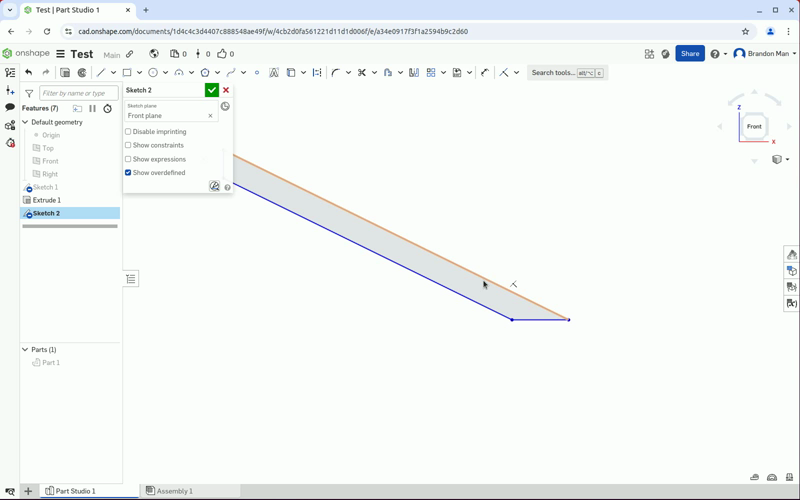
click(483, 280)
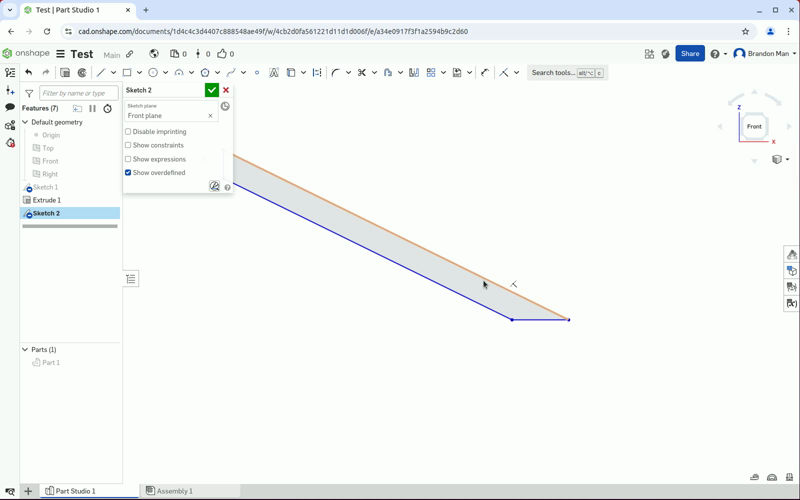
scroll(-6)
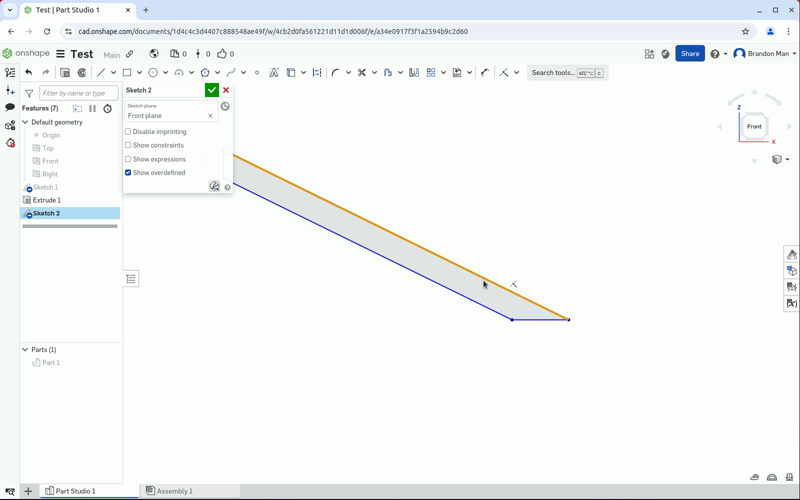
scroll(-6)
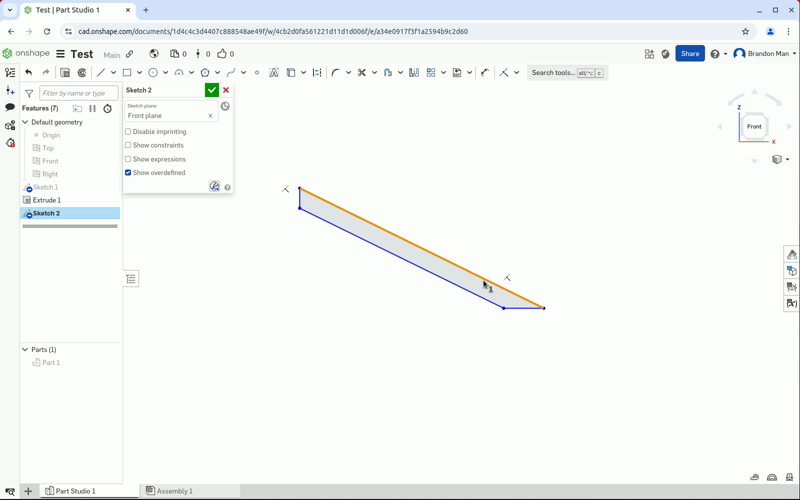
scroll(-6)
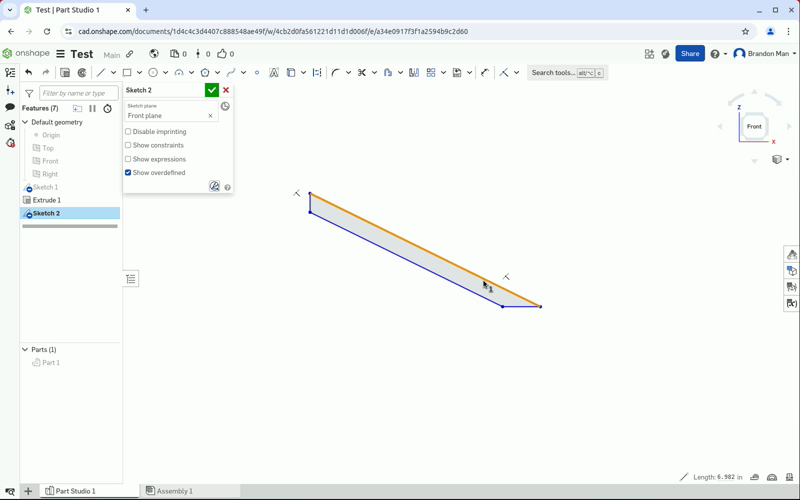
scroll(-6)
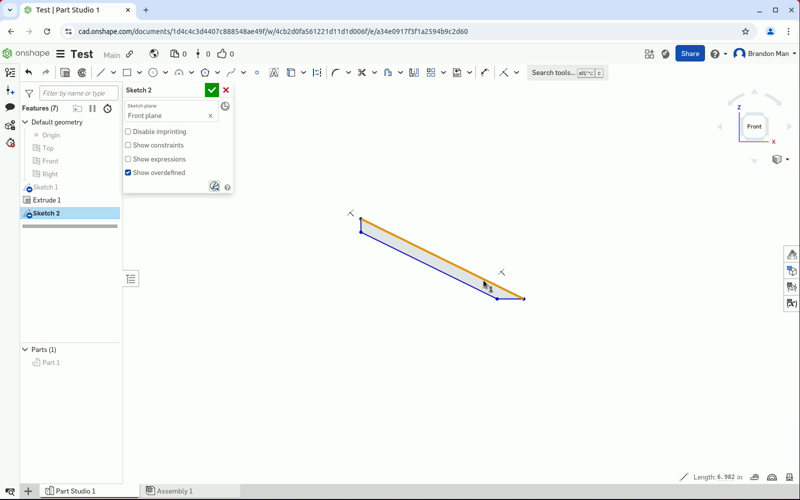
scroll(-6)
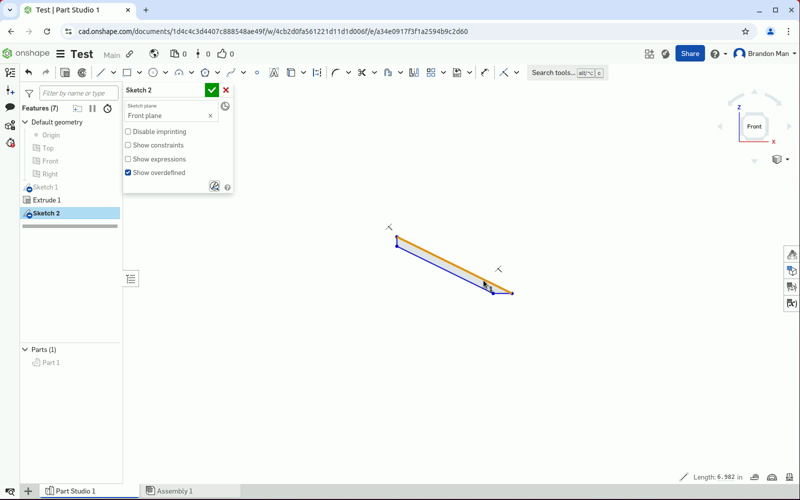
scroll(-6)
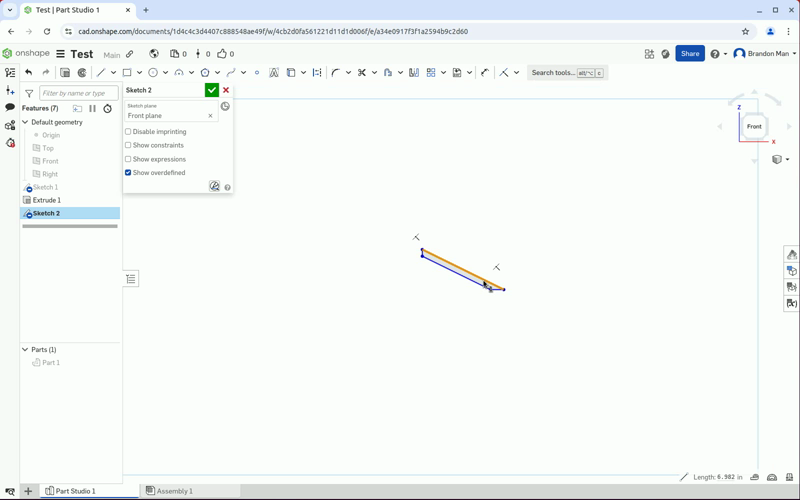
scroll(-6)
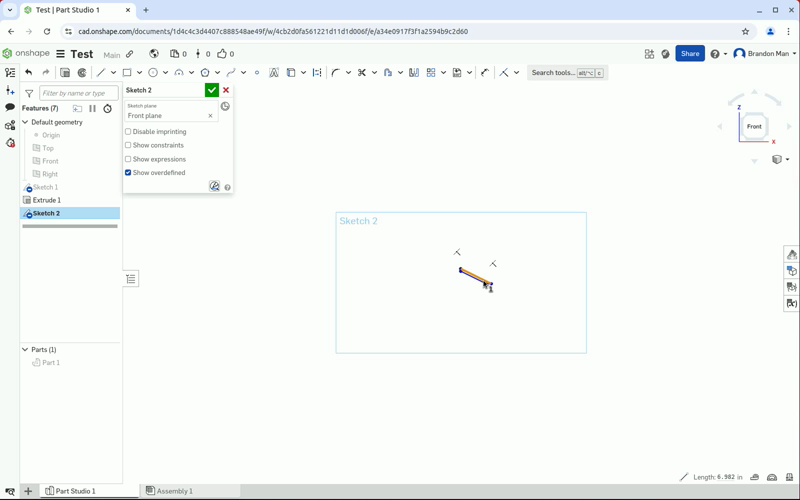
mouse_move(73, 352)
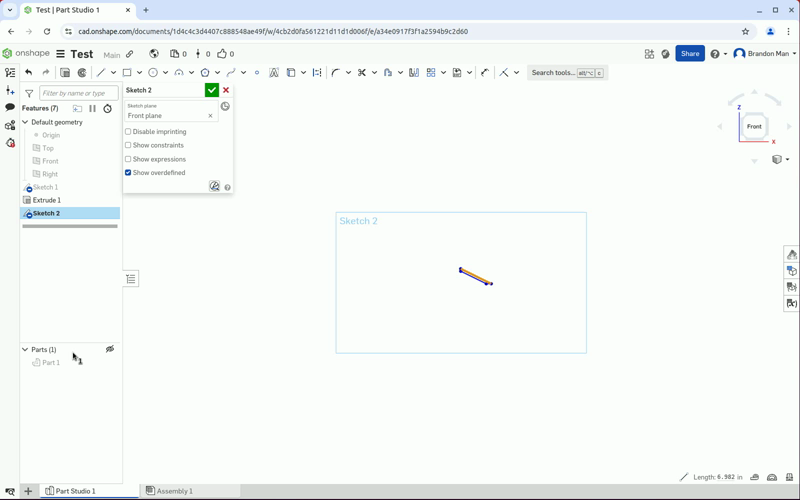
key(shift+y)
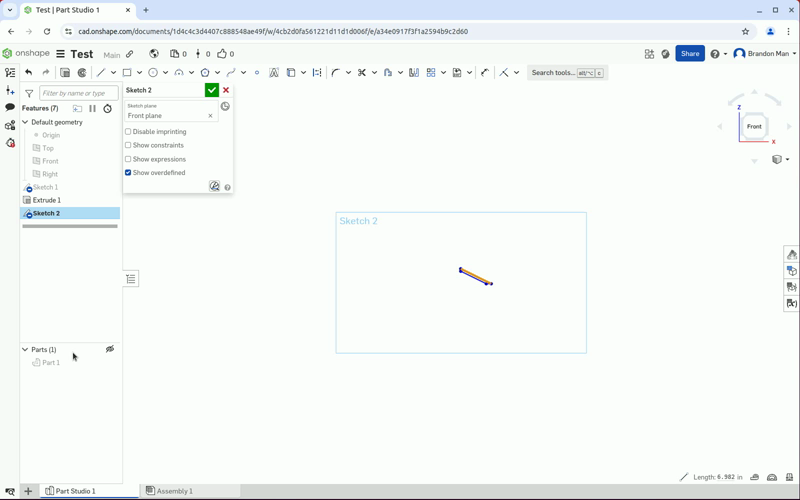
key(shift+e)
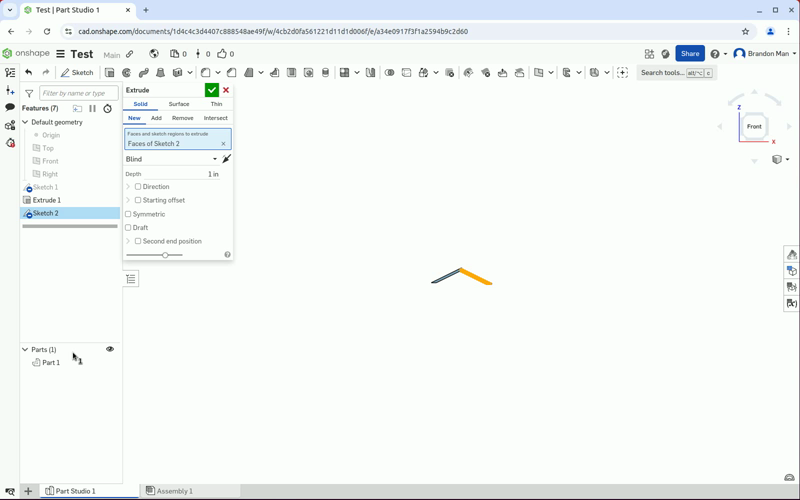
mouse_move(143, 106)
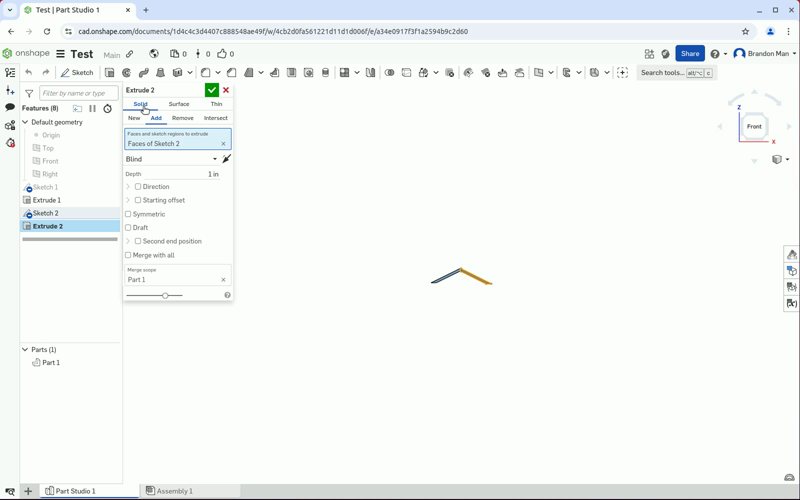
click(143, 106)
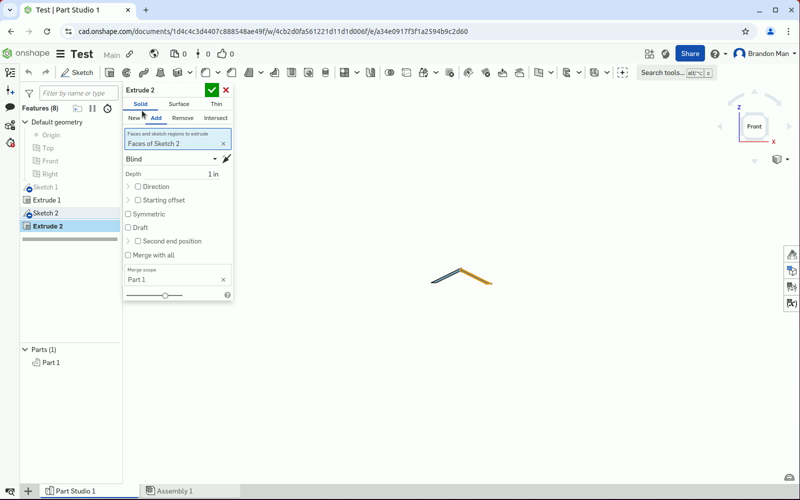
mouse_move(137, 120)
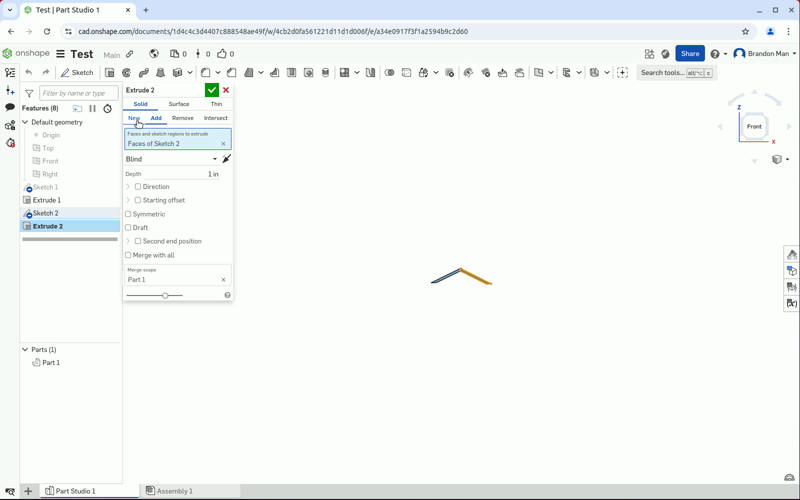
click(137, 120)
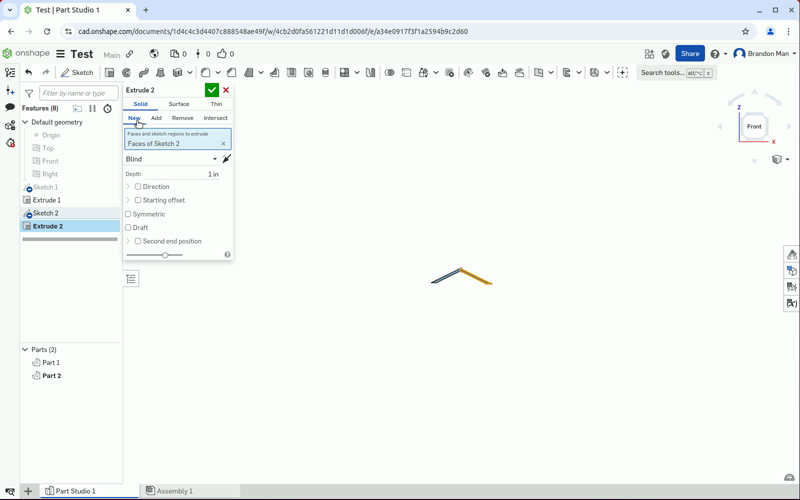
key(tab, 4)
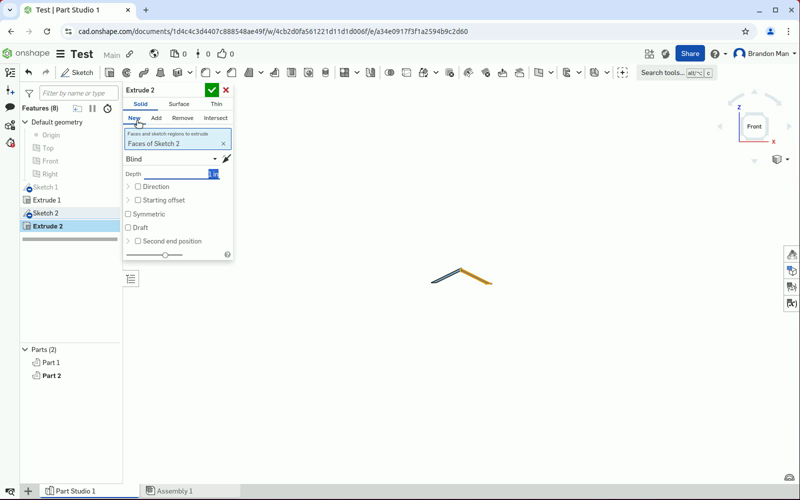
text(17.813)
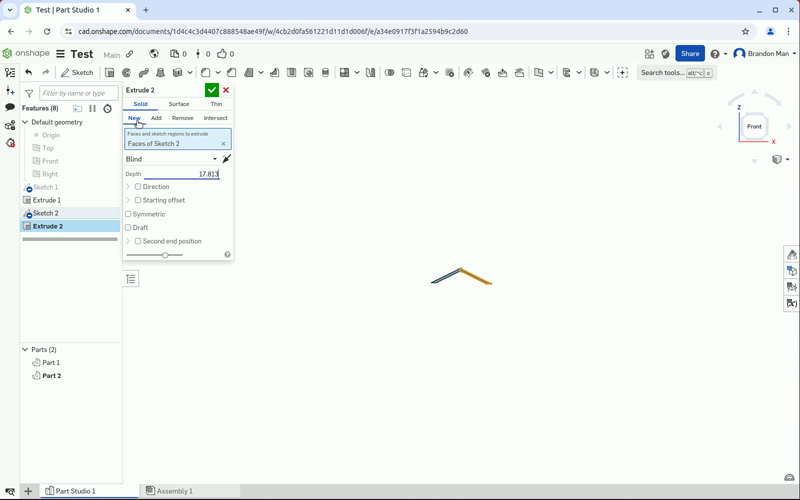
key(tab, 3)
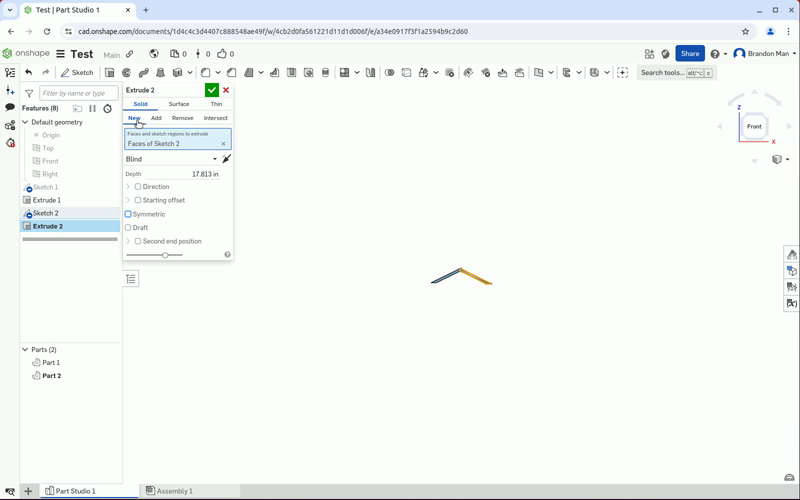
key(tab, 2)
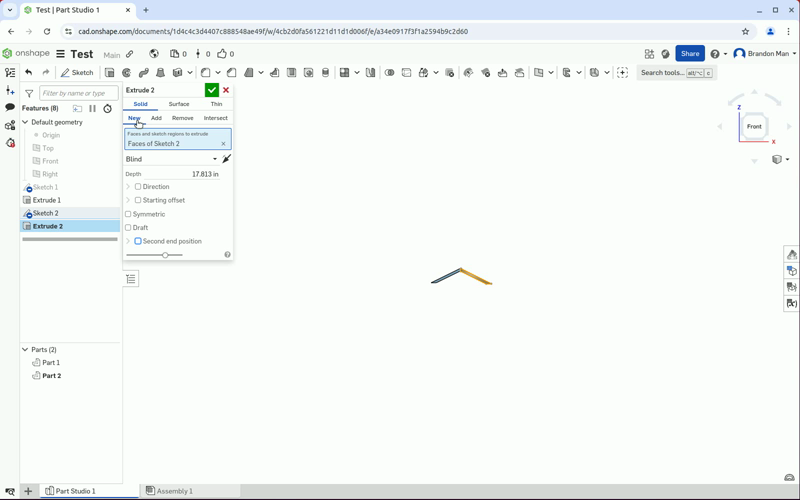
key(space)
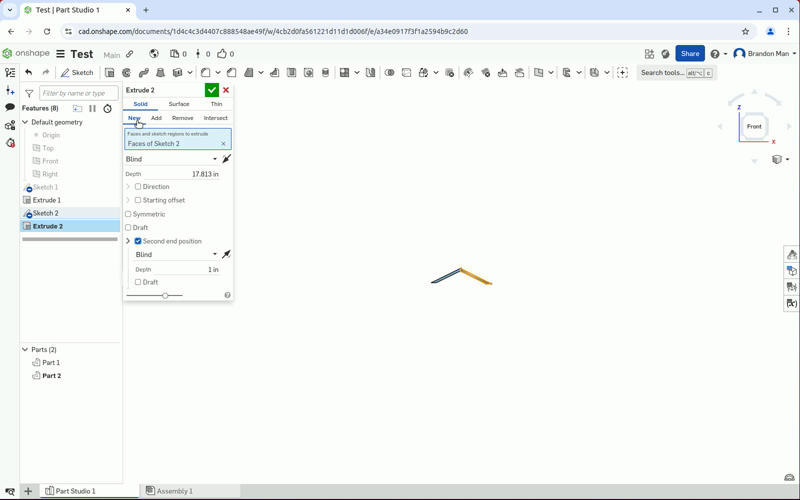
key(tab, 3)
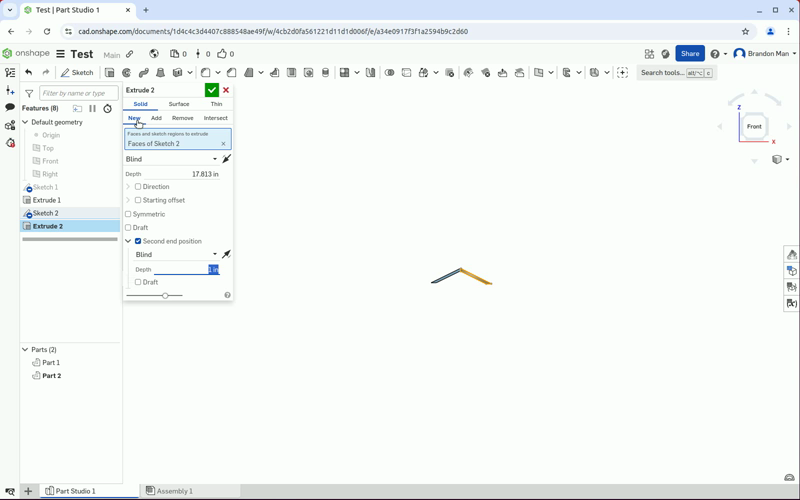
text(1.204)
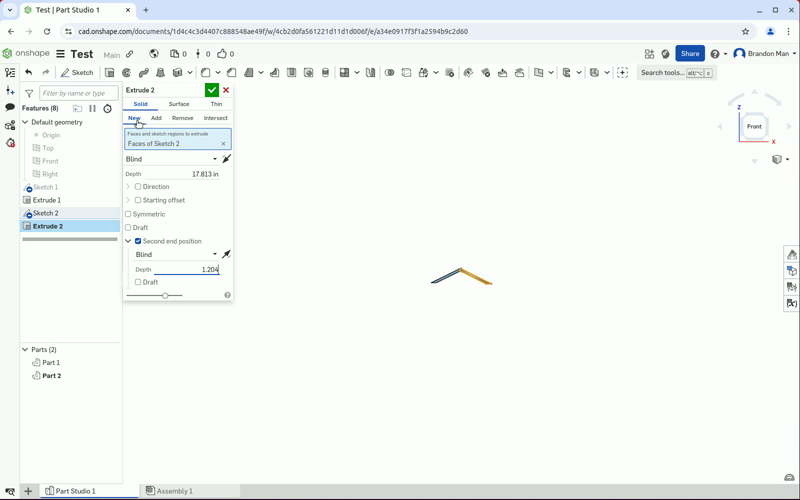
key(enter)
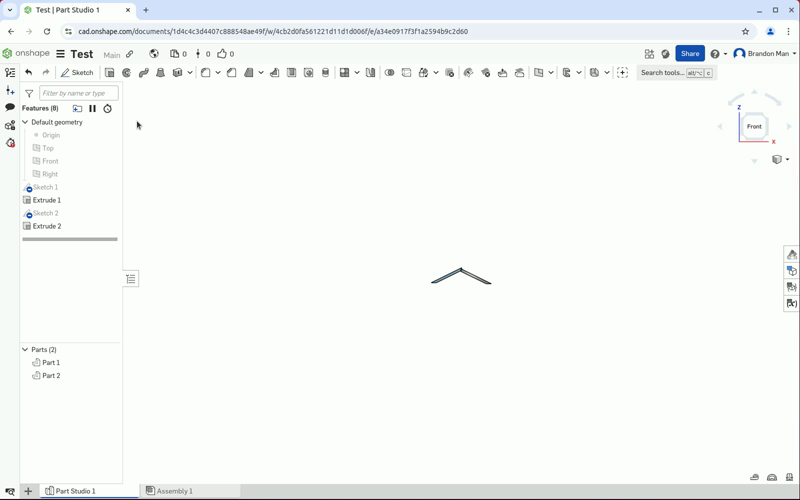
key(shift+h)
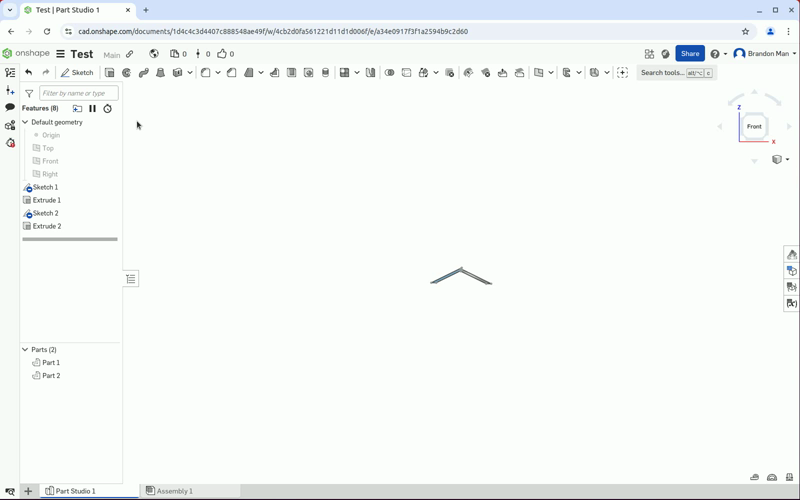
key(shift+h)
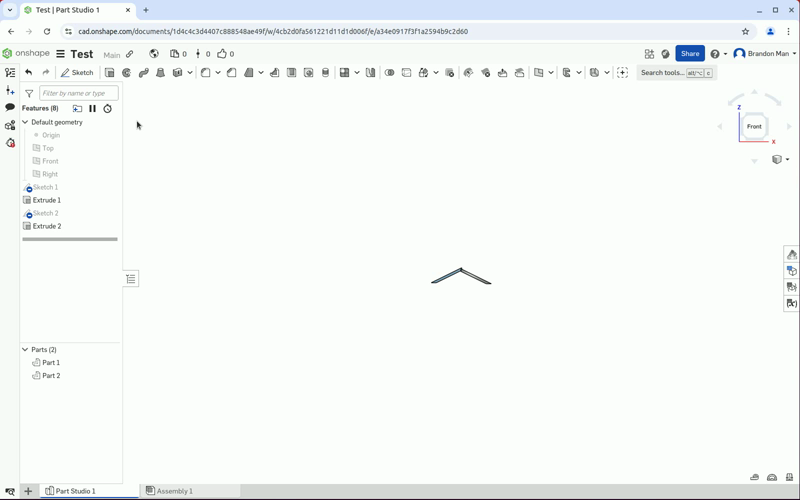
mouse_move(73, 189)
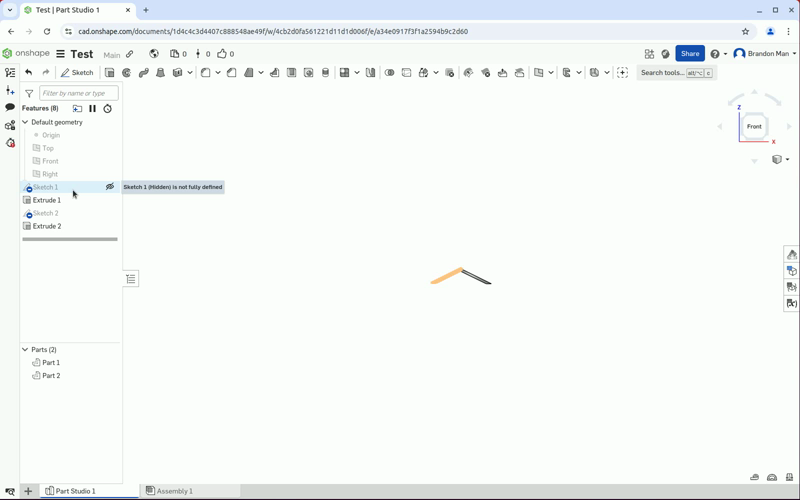
click(73, 189)
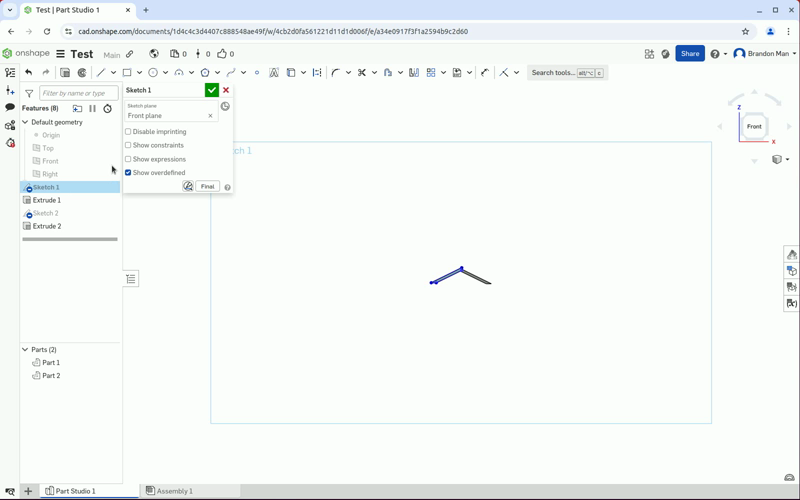
mouse_move(229, 92)
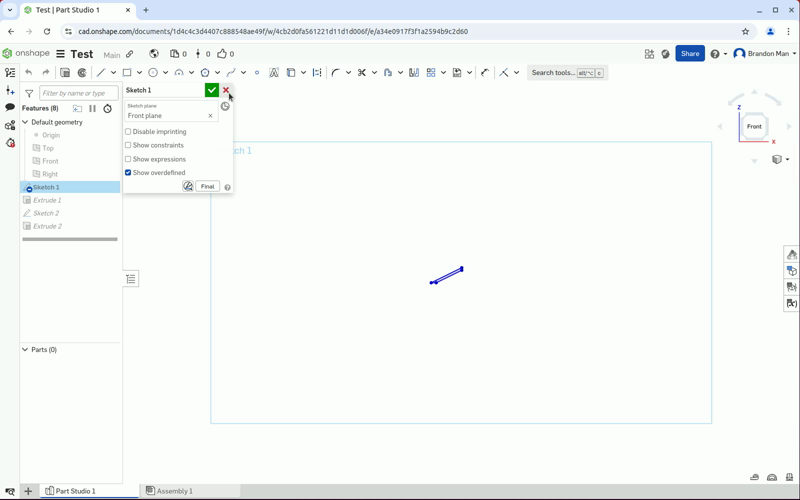
click(229, 92)
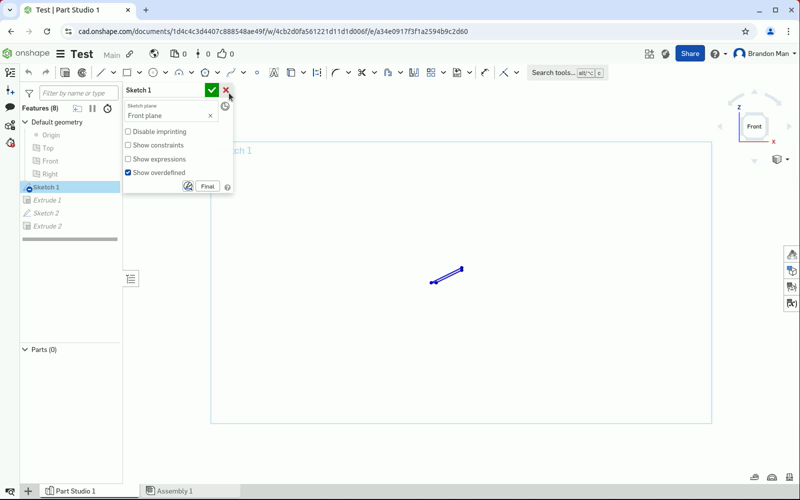
key(shift+s)
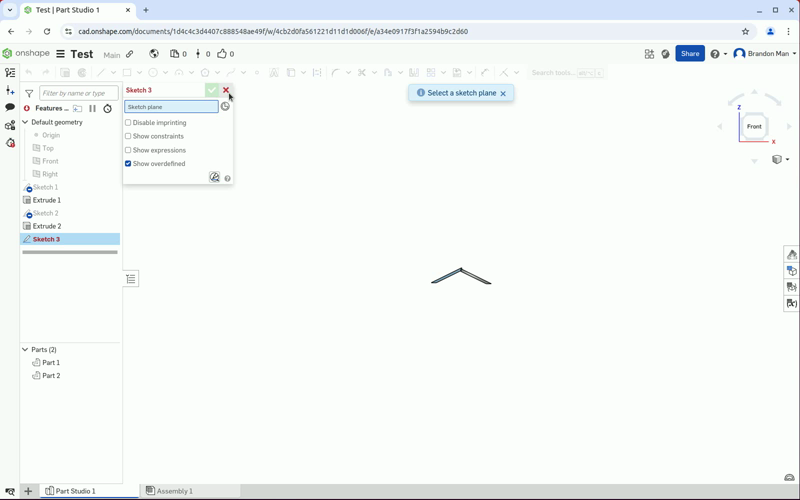
mouse_move(73, 163)
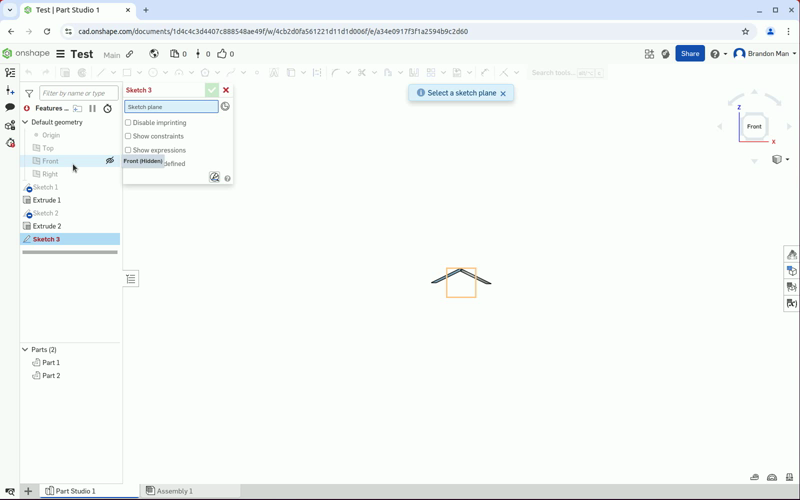
click(73, 163)
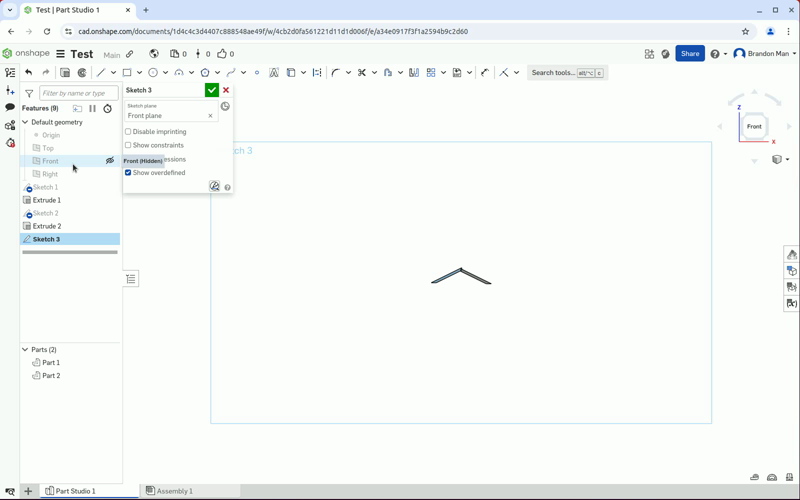
mouse_move(73, 352)
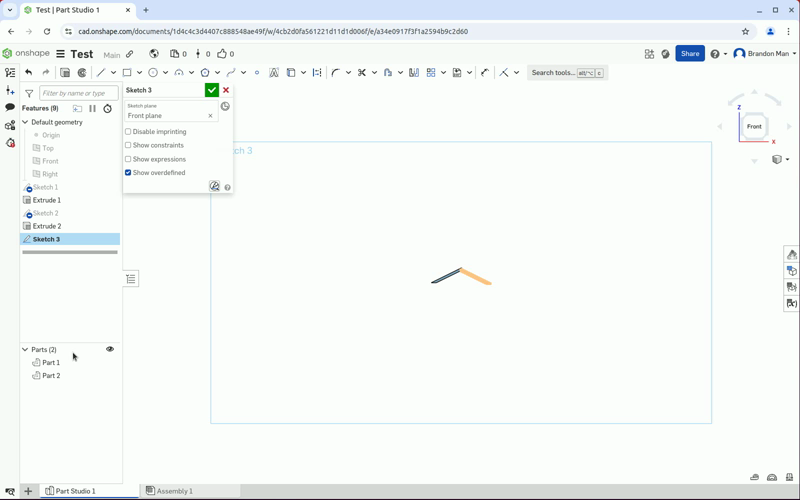
key(y)
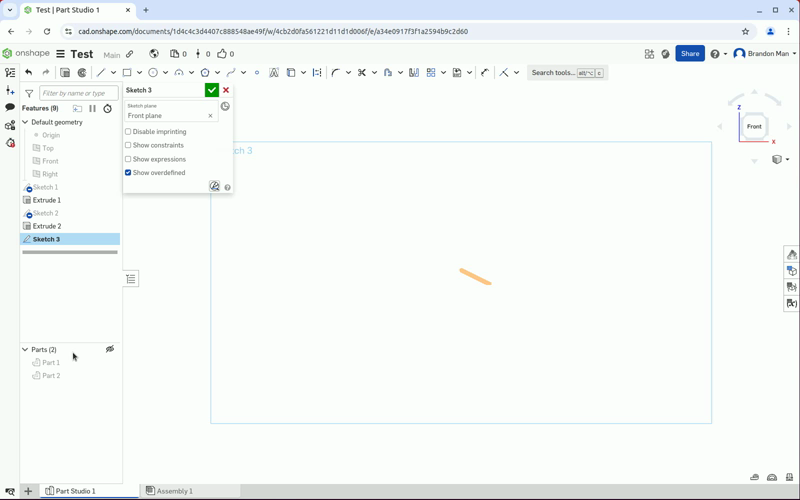
key(l)
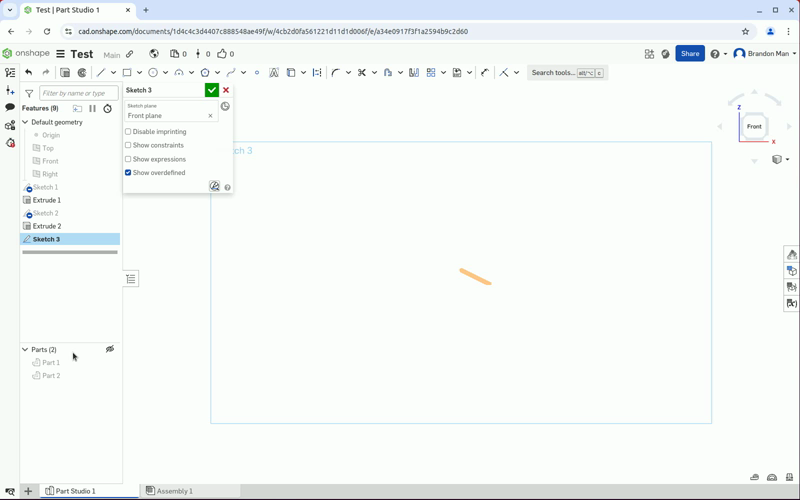
key_down(shift)
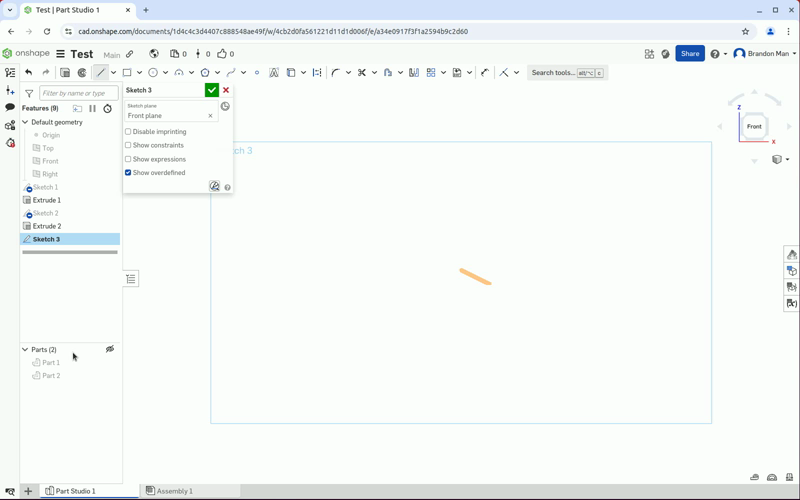
mouse_move(436, 282)
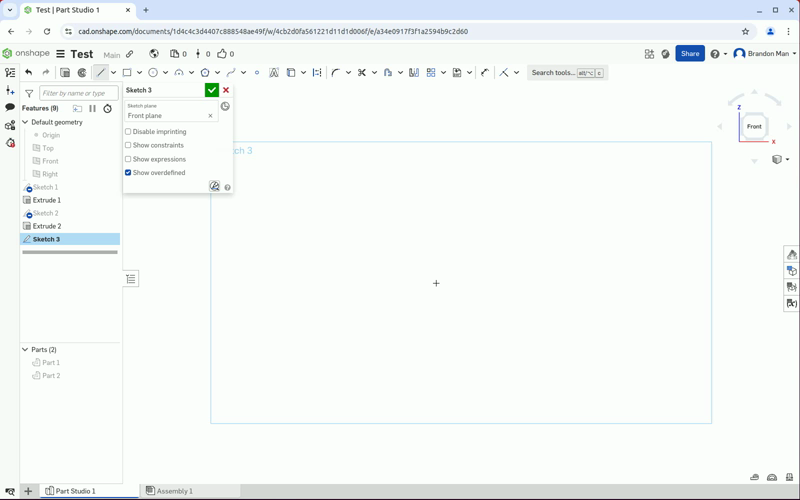
click(436, 282)
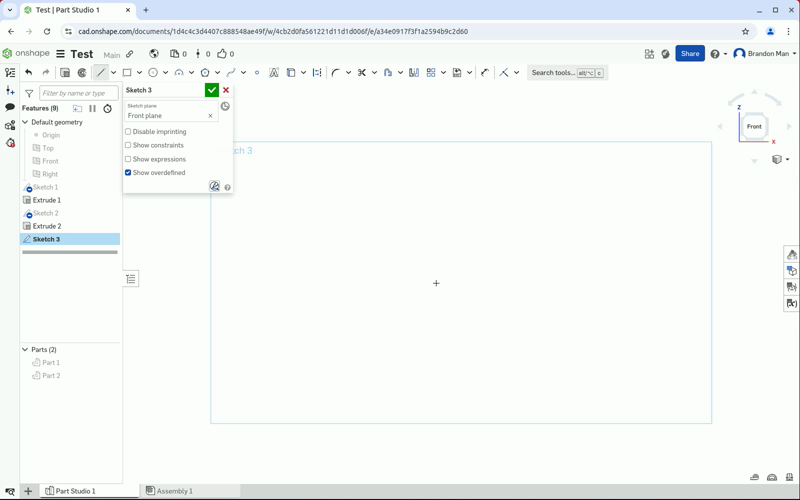
key_up(shift)
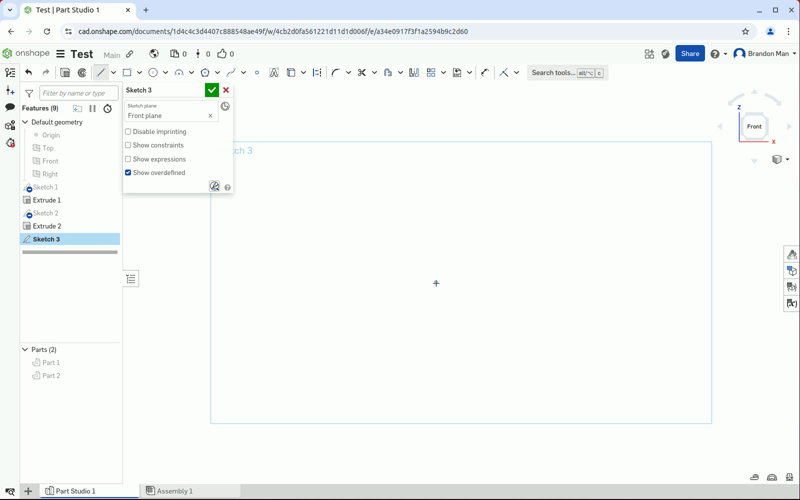
key_down(shift)
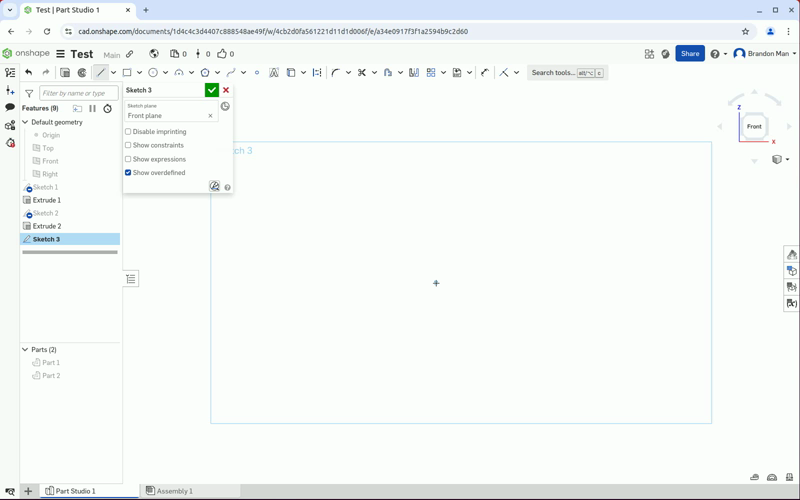
mouse_move(466, 282)
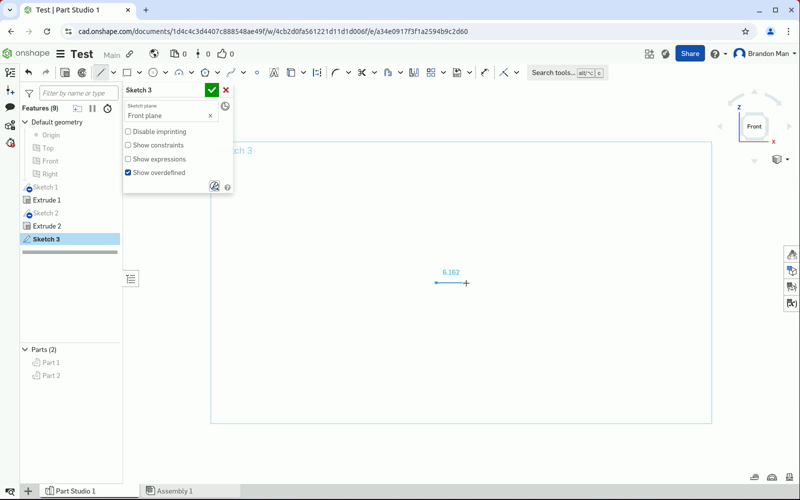
mouse_move(461, 282)
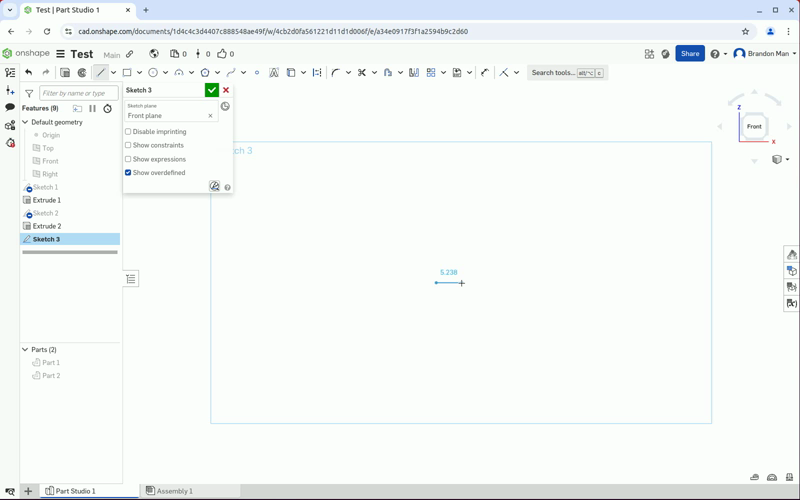
click(461, 282)
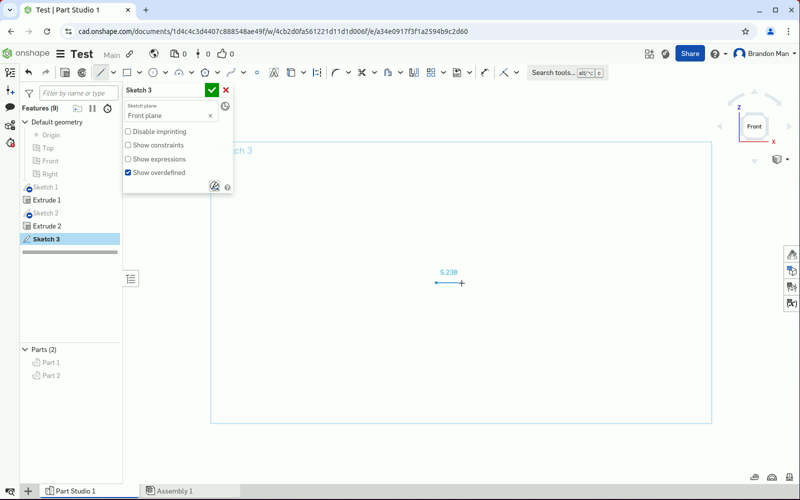
key_up(shift)
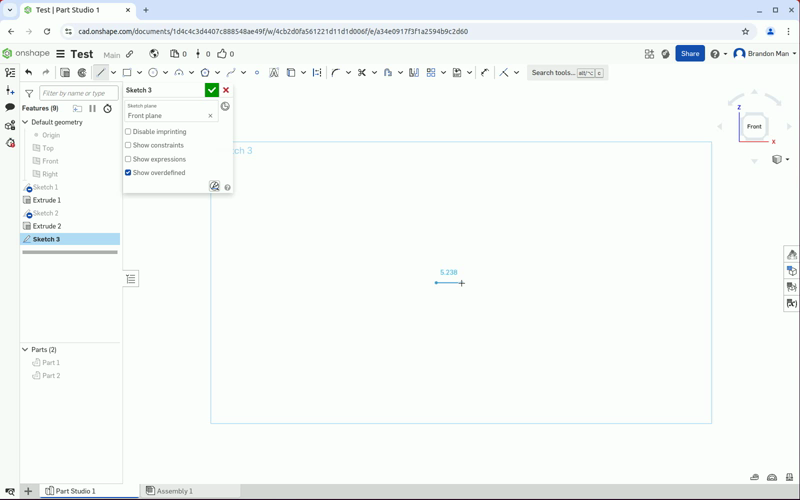
key_down(shift)
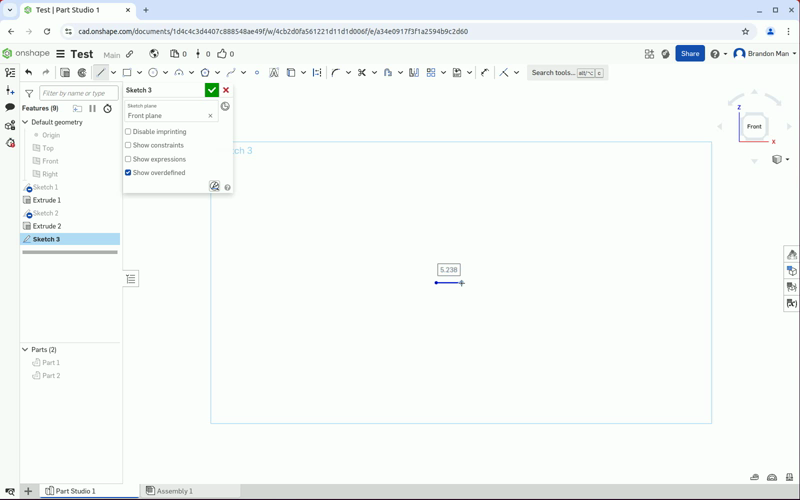
mouse_move(491, 282)
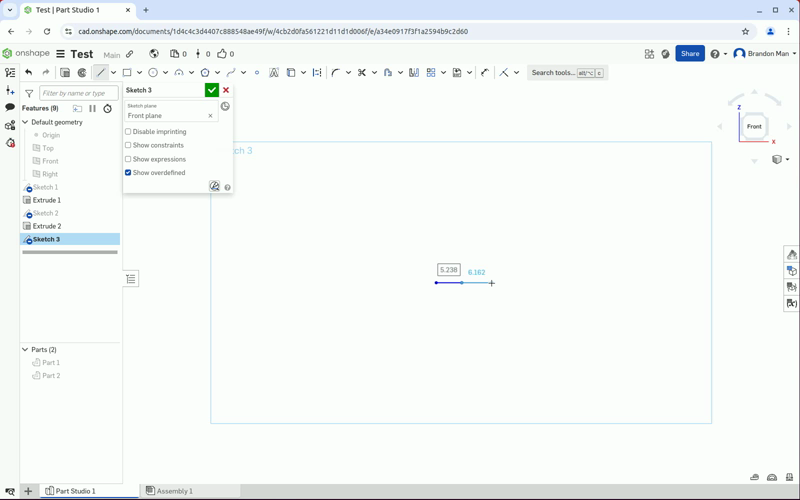
mouse_move(461, 270)
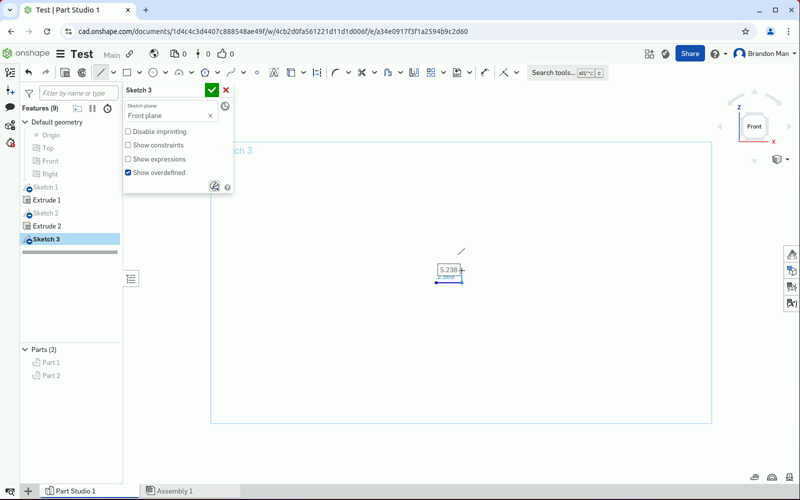
click(461, 270)
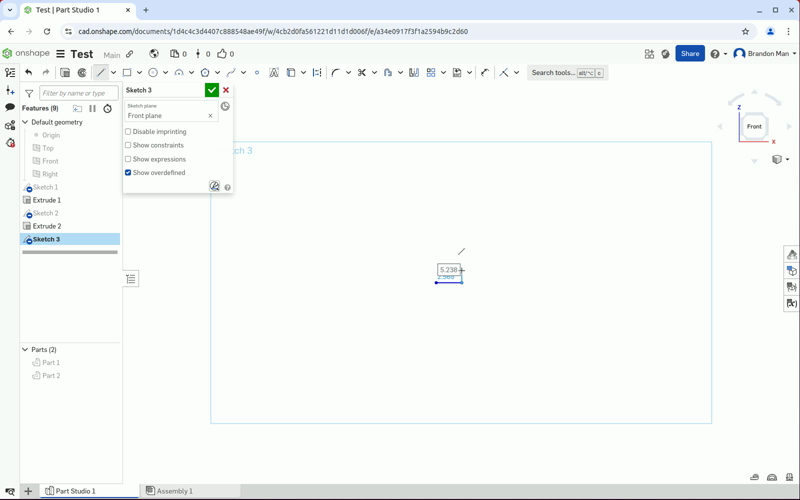
key_up(shift)
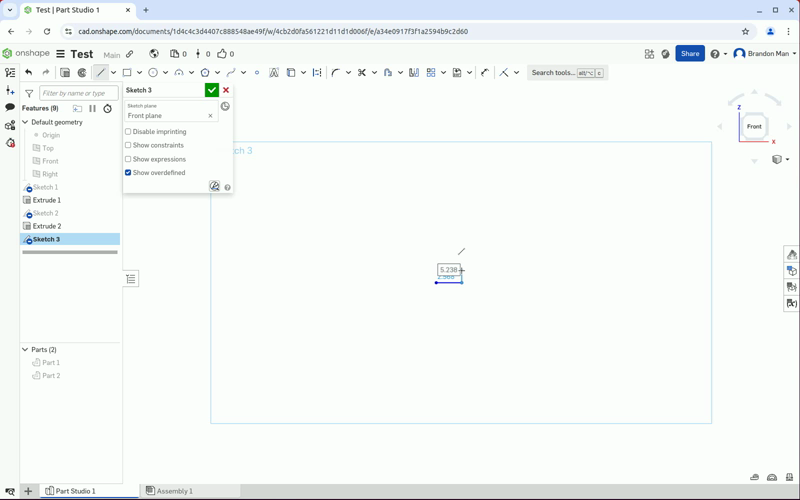
mouse_move(491, 270)
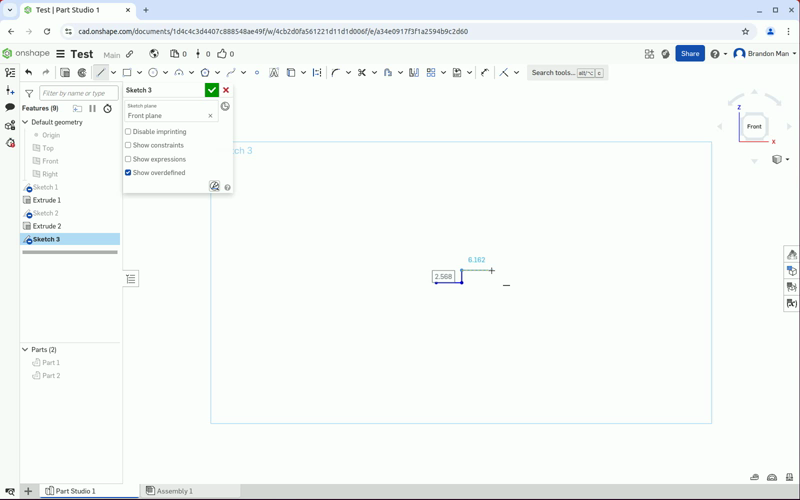
key_down(shift)
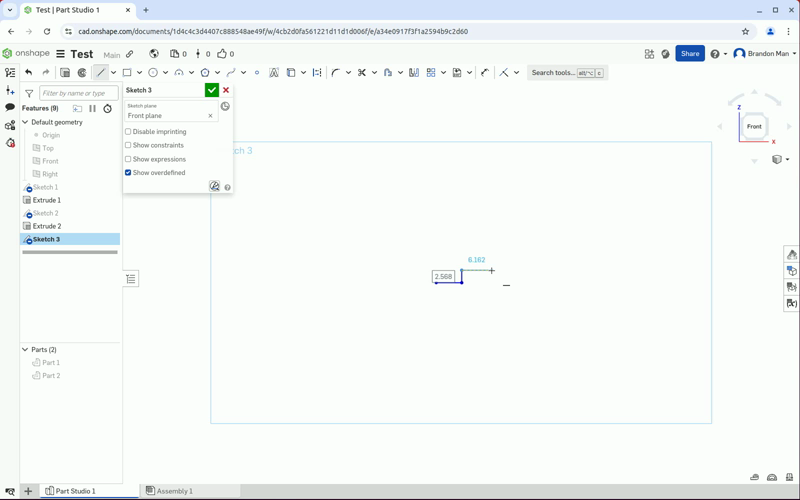
mouse_move(436, 282)
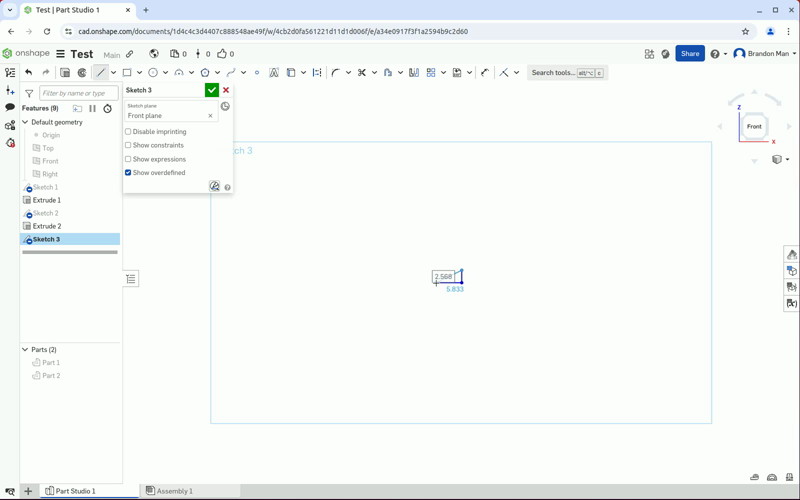
key_up(shift)
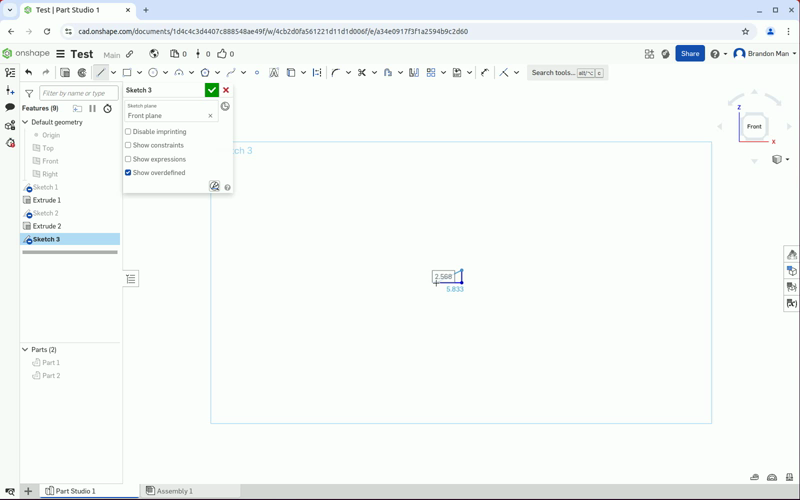
click(436, 282)
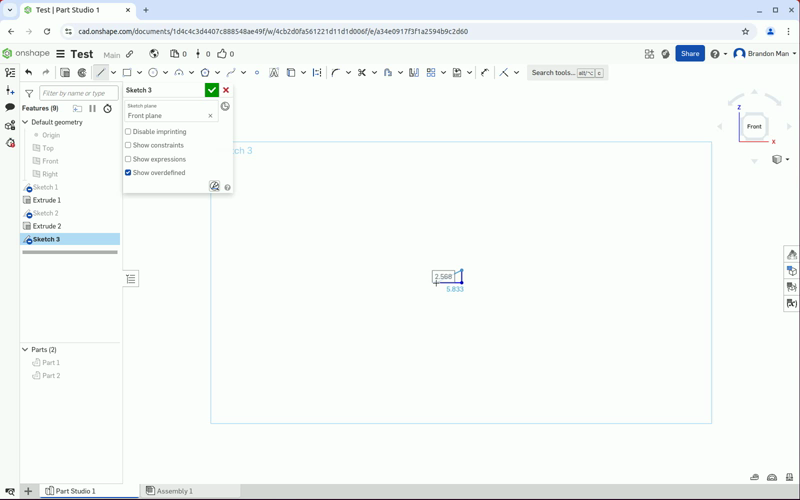
key(esc)
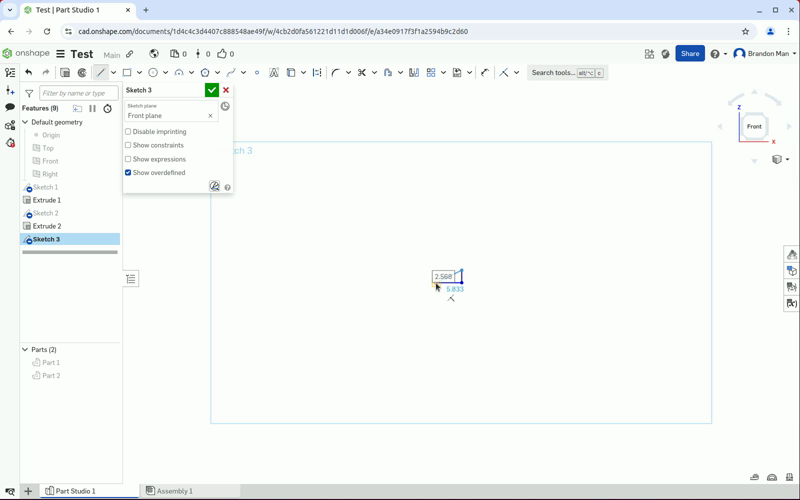
mouse_move(442, 281)
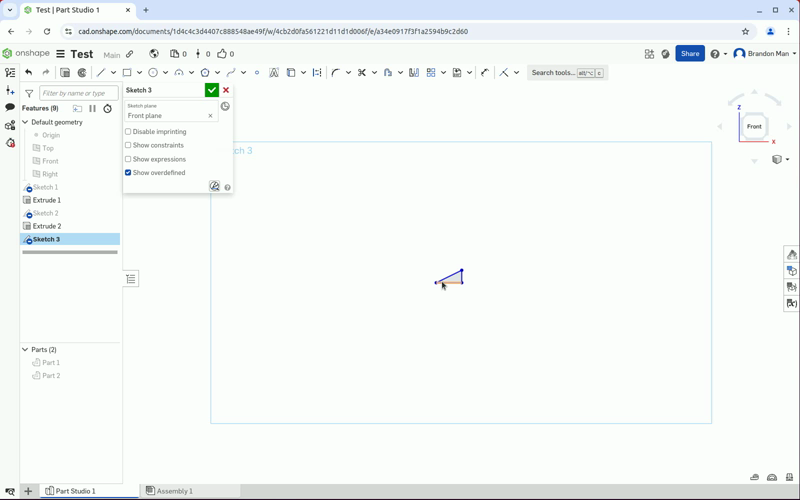
scroll(6)
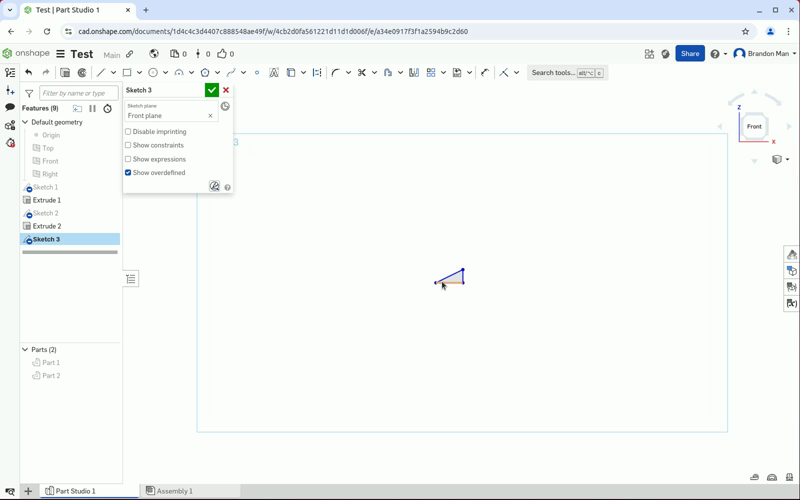
scroll(6)
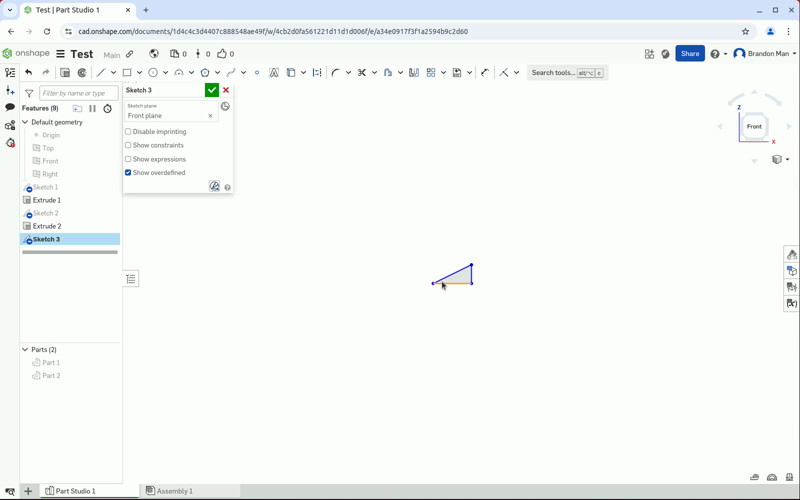
scroll(6)
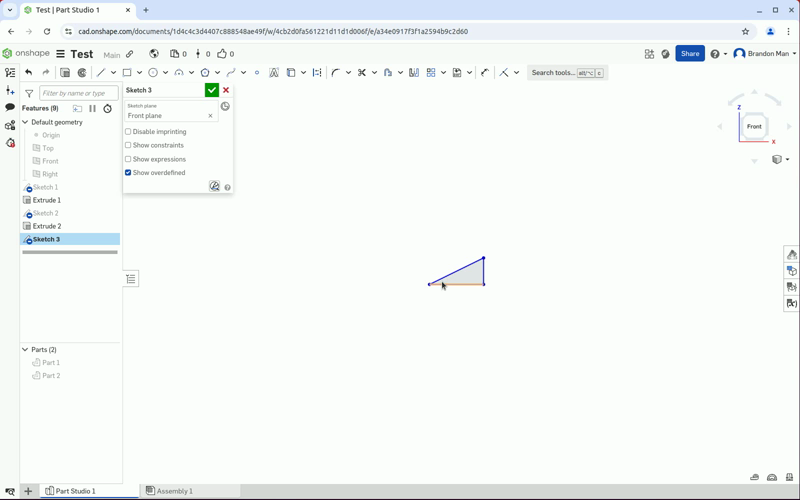
scroll(6)
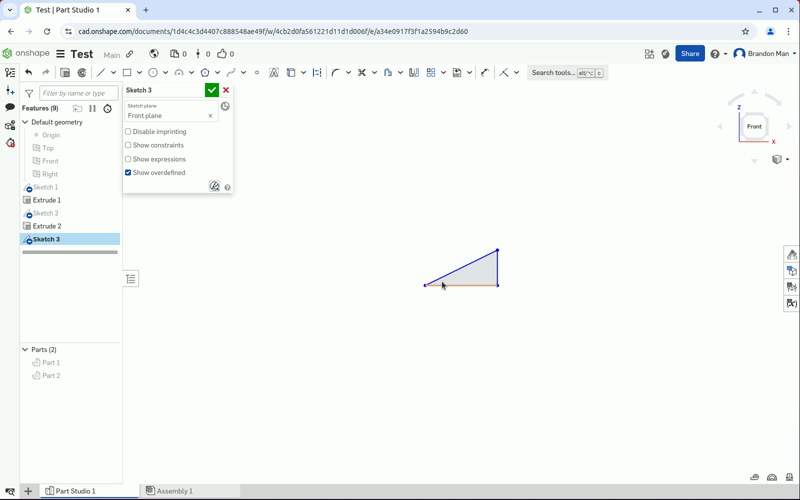
scroll(6)
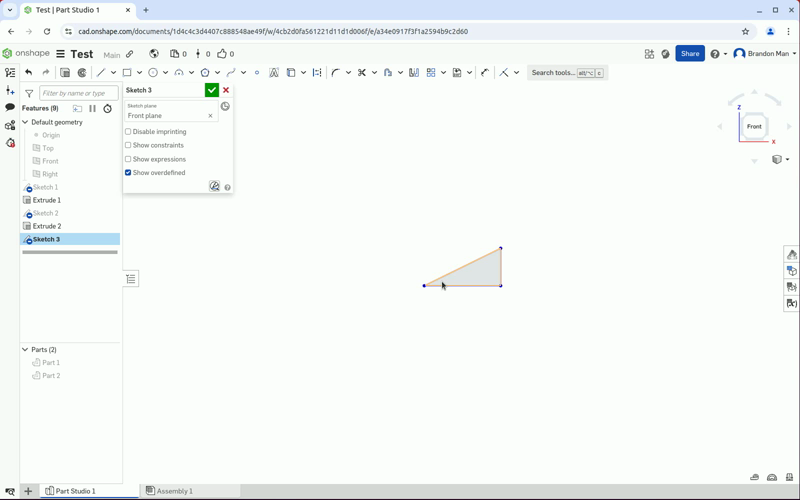
scroll(6)
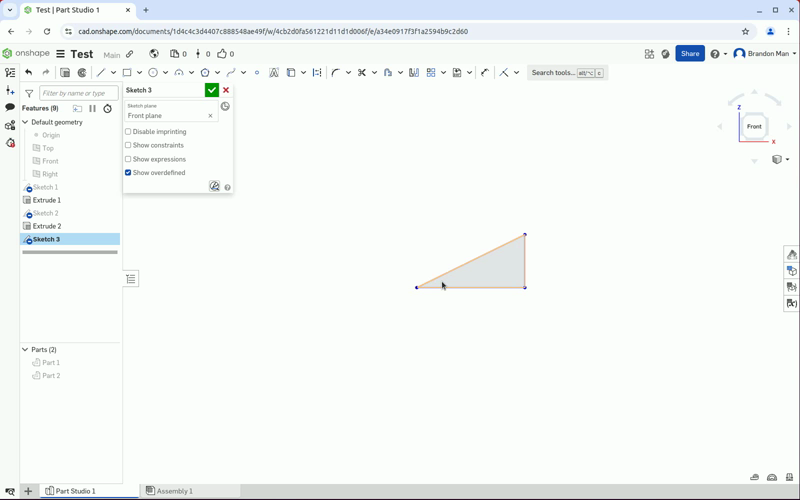
scroll(6)
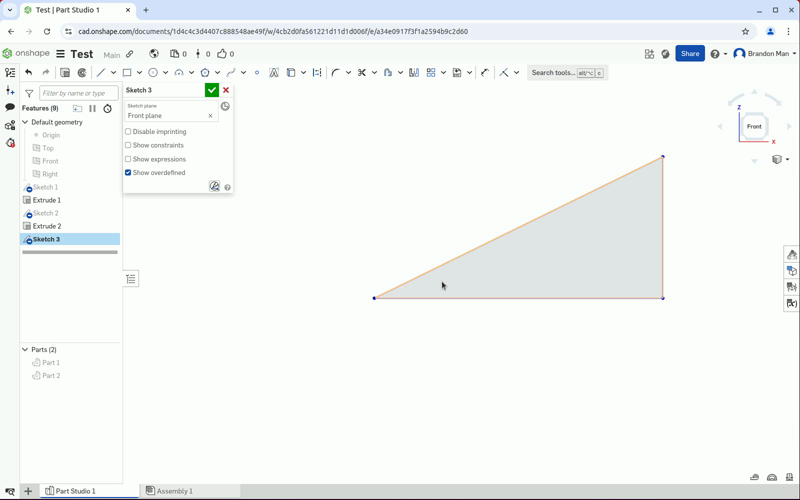
click(442, 281)
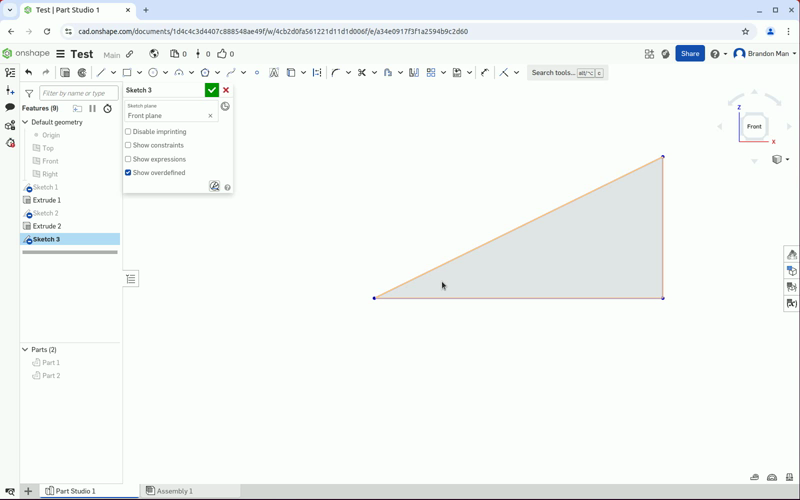
scroll(-6)
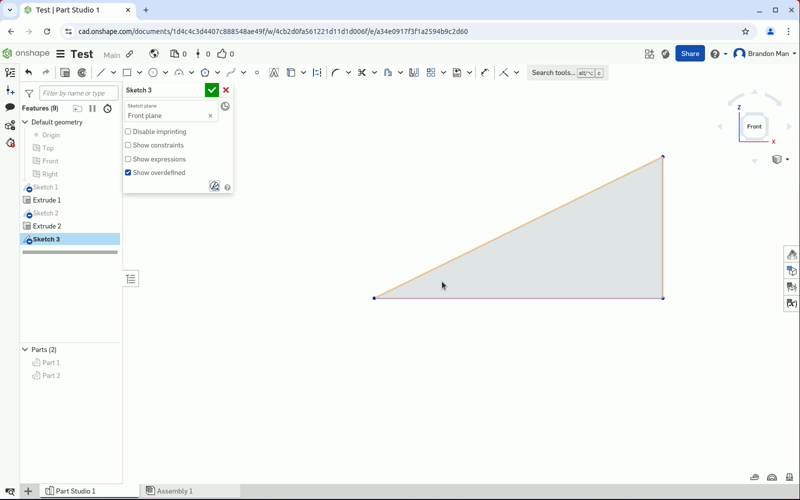
scroll(-6)
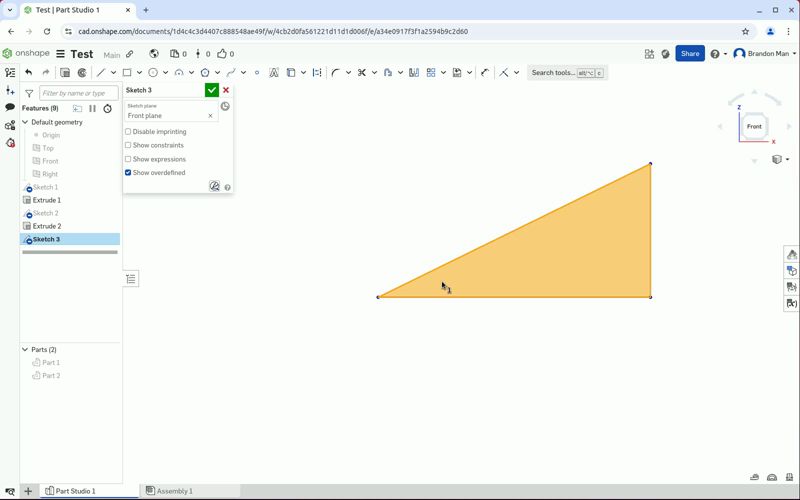
scroll(-6)
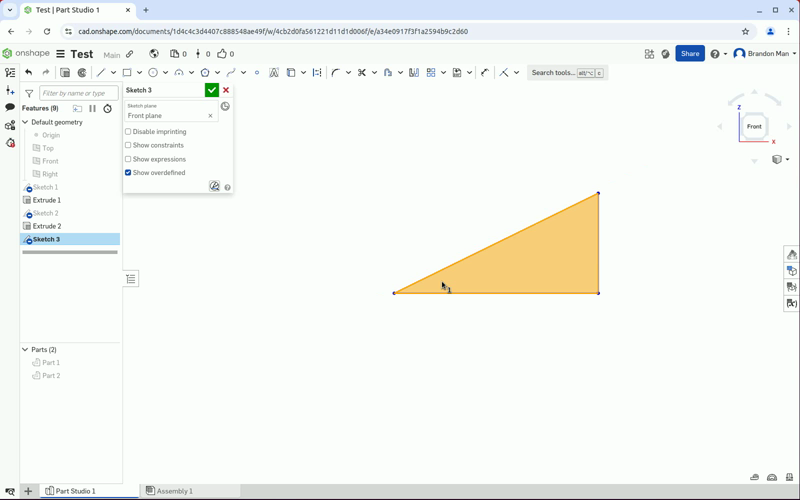
scroll(-6)
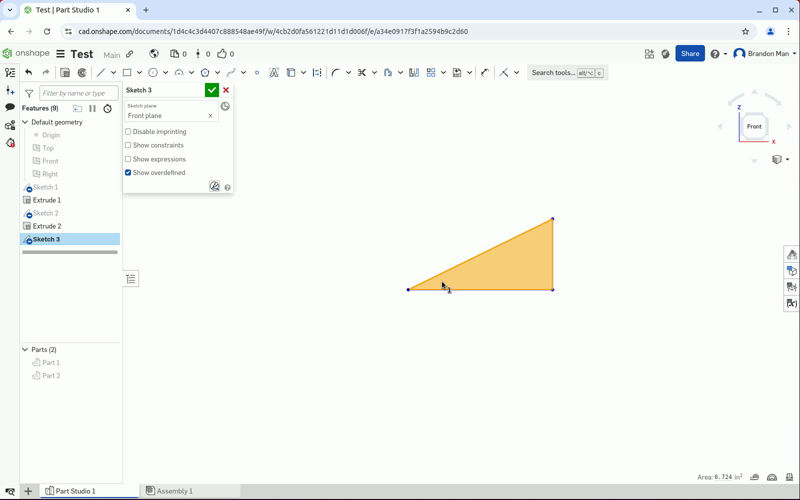
scroll(-6)
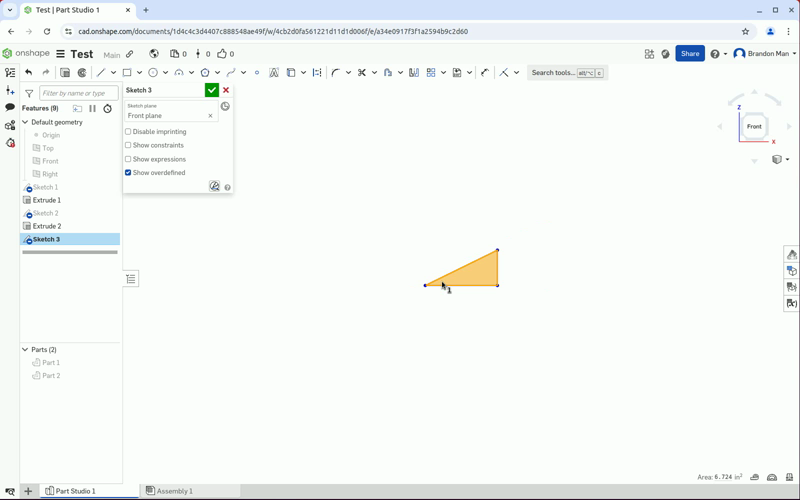
scroll(-6)
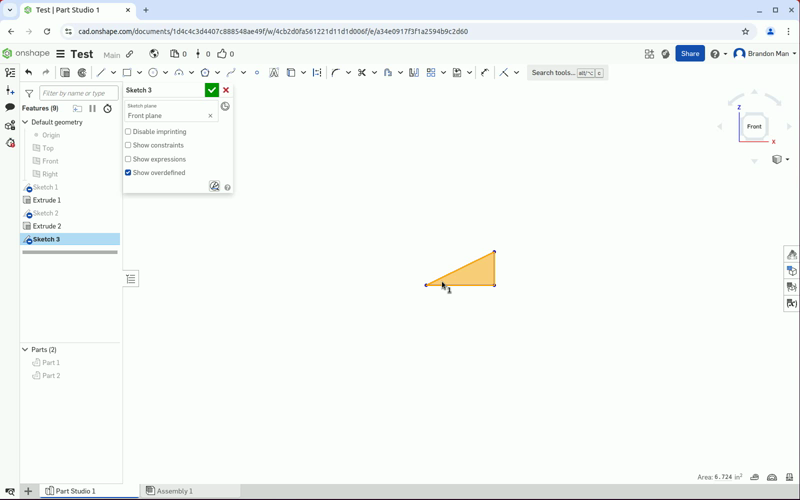
scroll(-6)
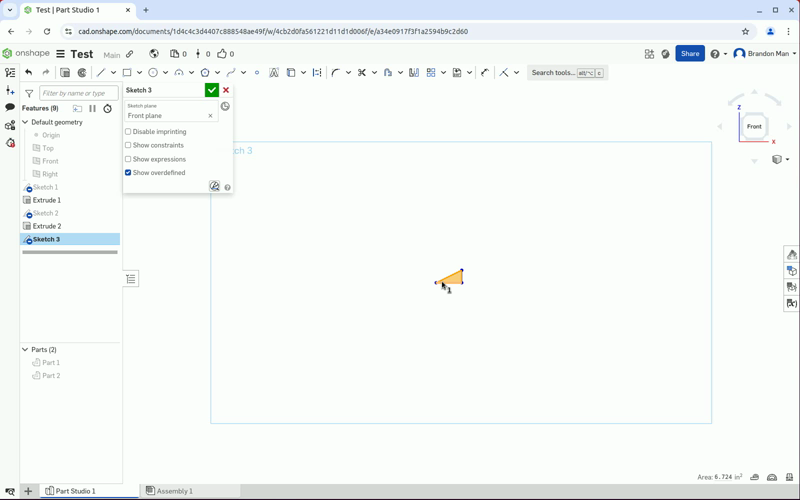
mouse_move(73, 352)
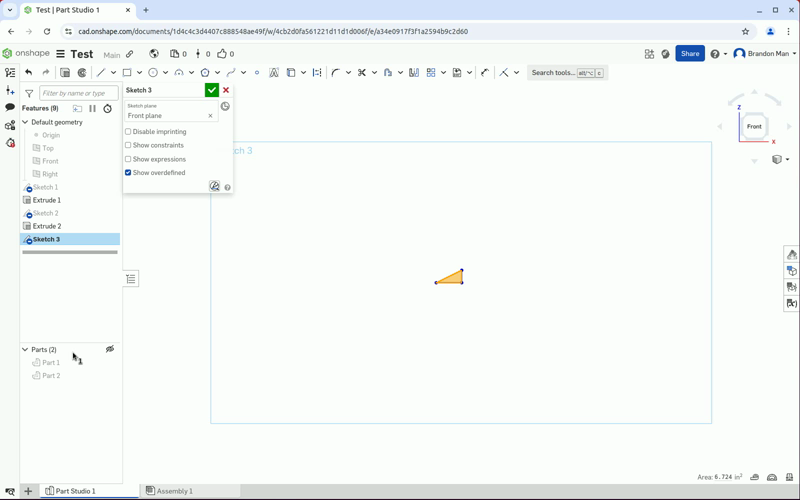
key(shift+y)
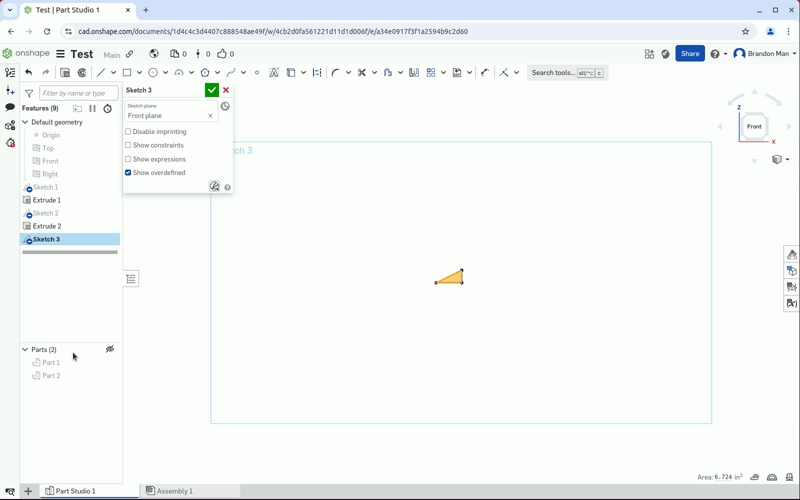
key(shift+e)
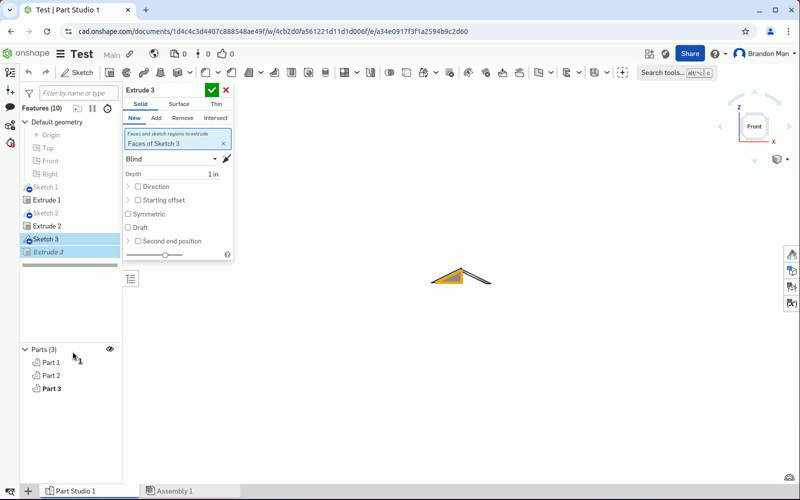
mouse_move(143, 106)
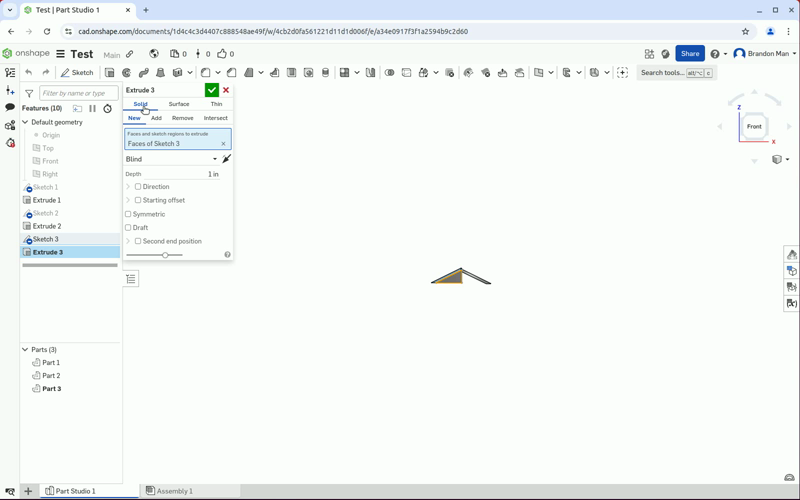
click(143, 106)
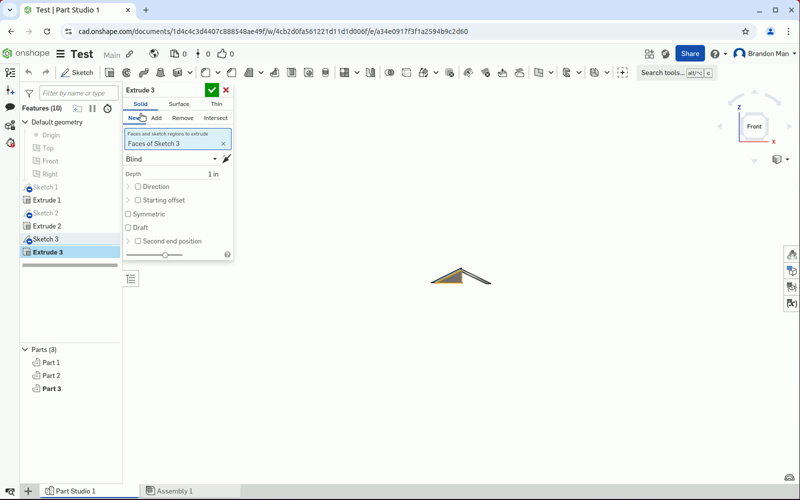
mouse_move(137, 120)
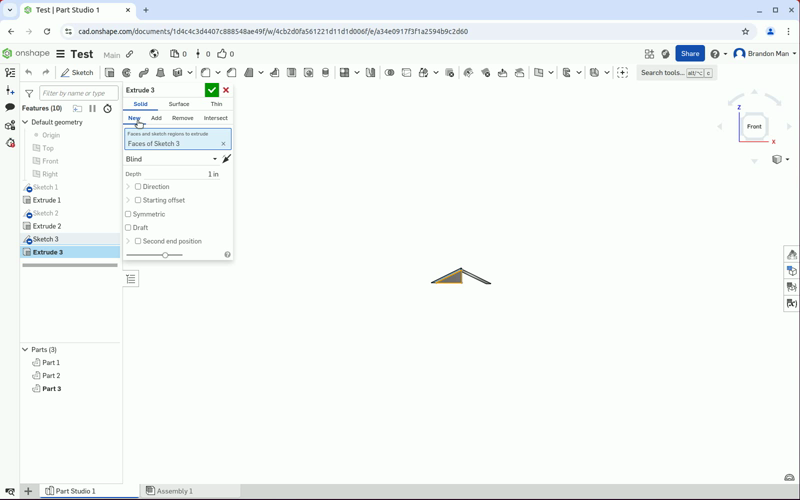
click(137, 120)
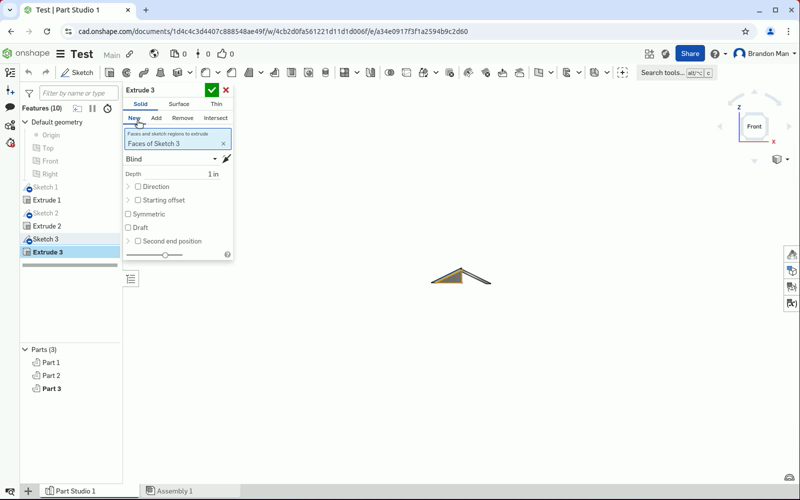
key(tab, 4)
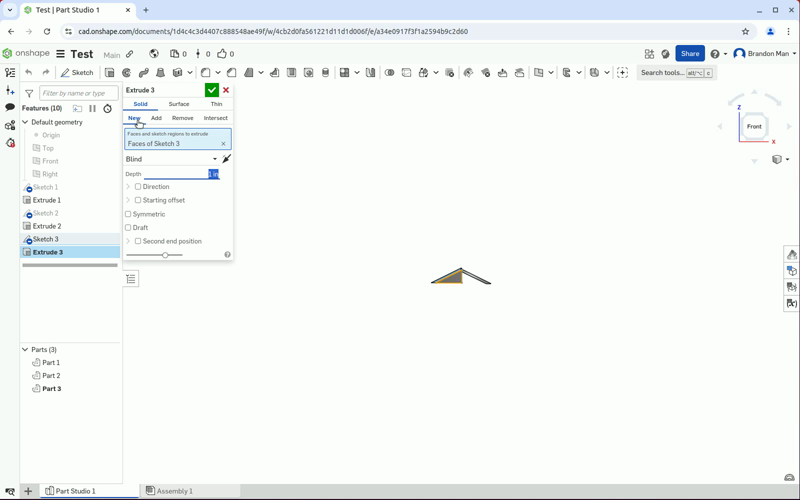
text(16.609)
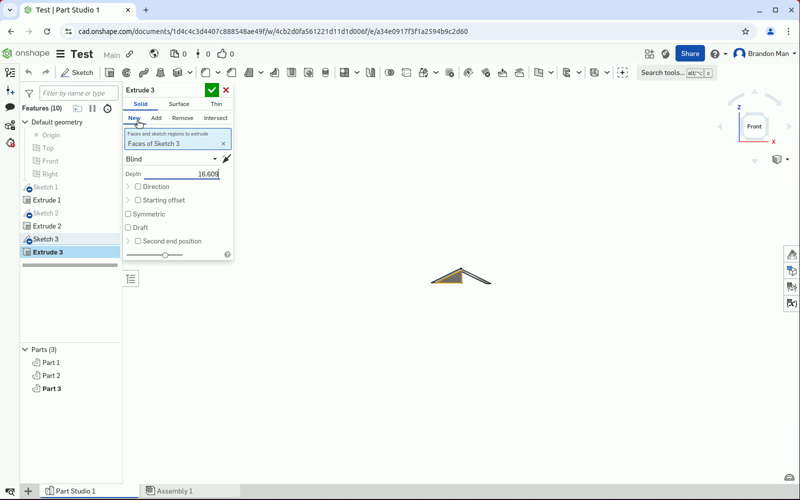
key(enter)
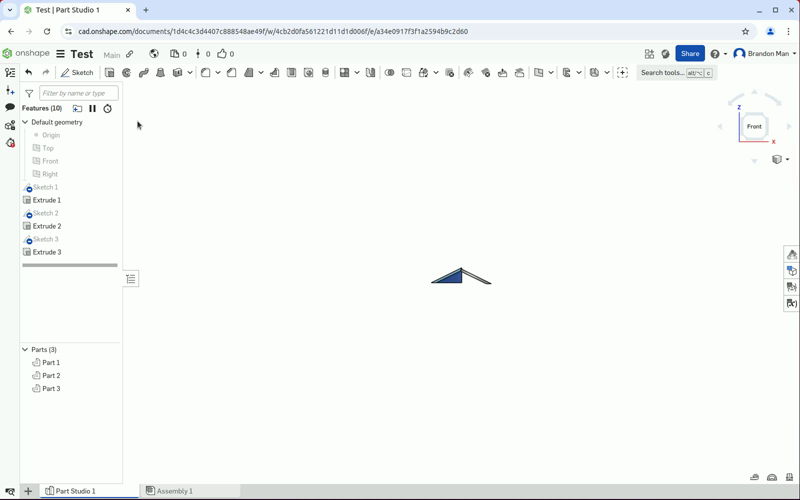
key(shift+h)
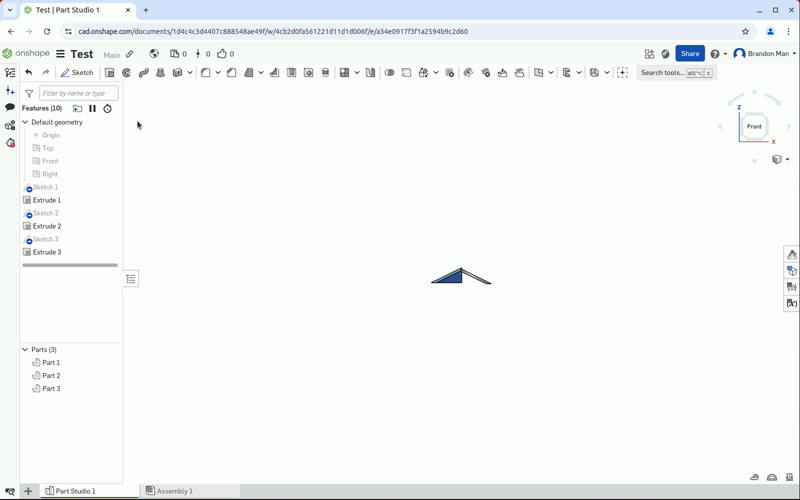
key(shift+h)
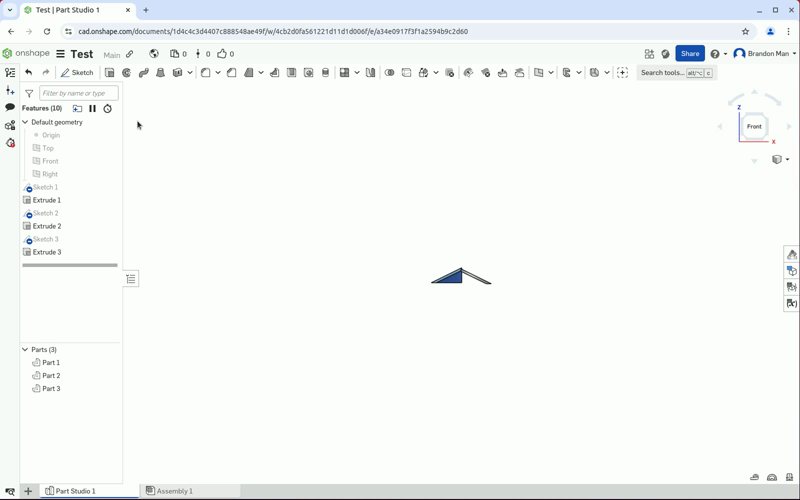
mouse_move(73, 189)
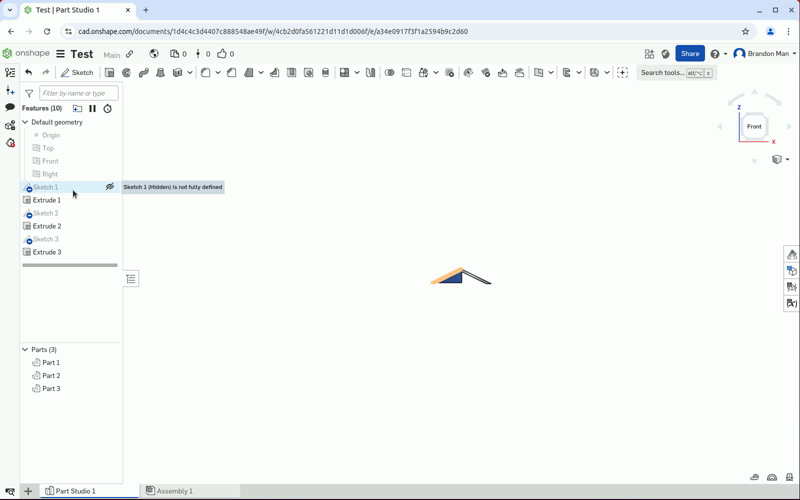
click(73, 189)
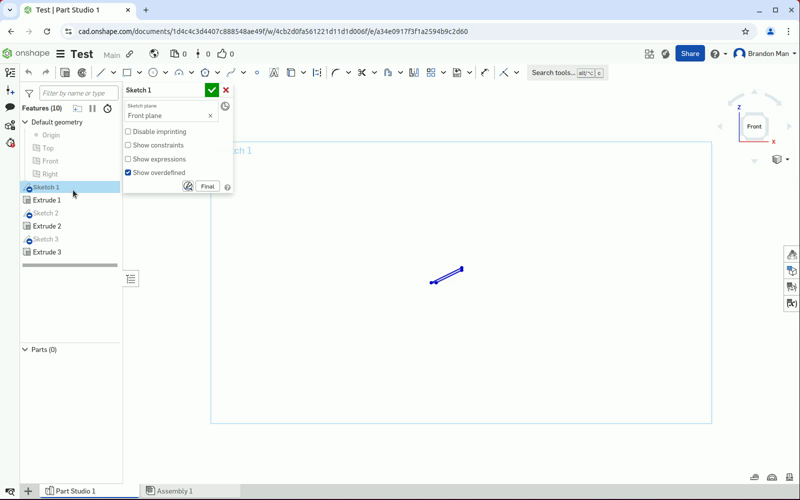
mouse_move(229, 92)
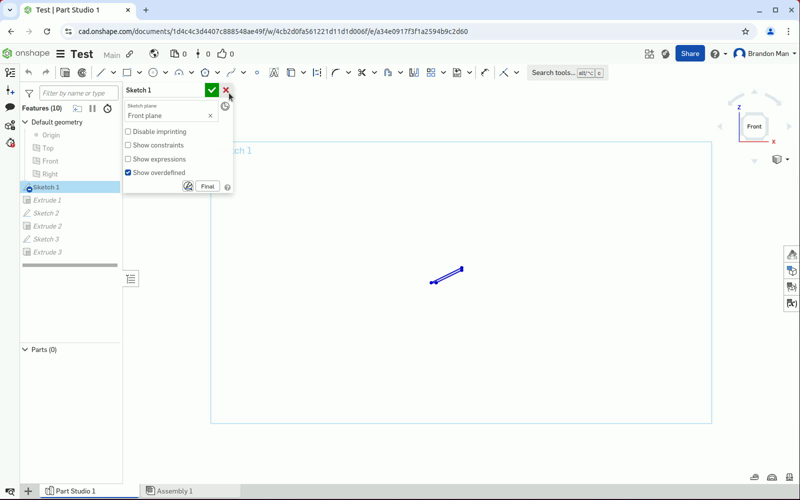
click(229, 92)
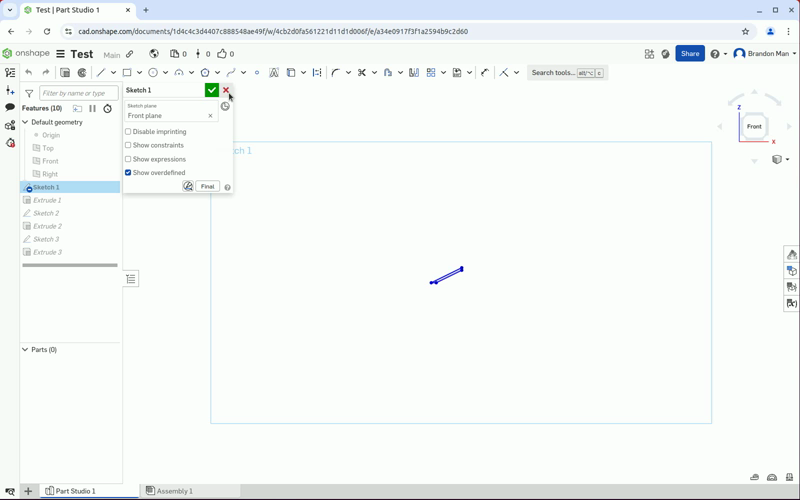
key(shift+s)
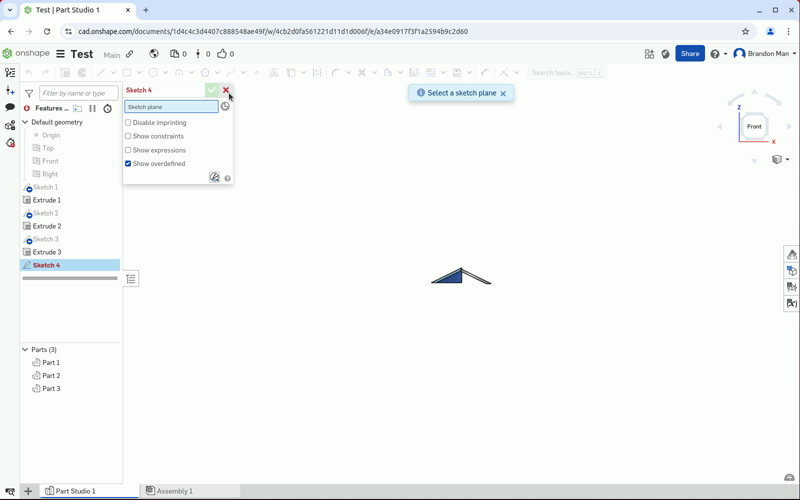
mouse_move(73, 163)
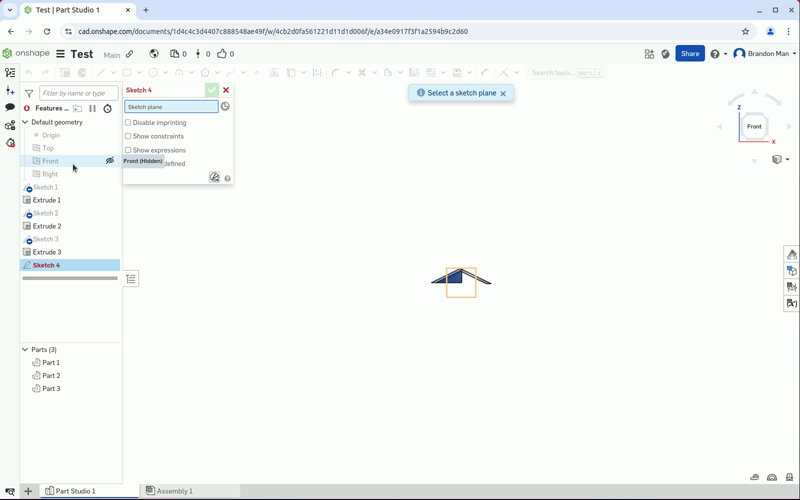
click(73, 163)
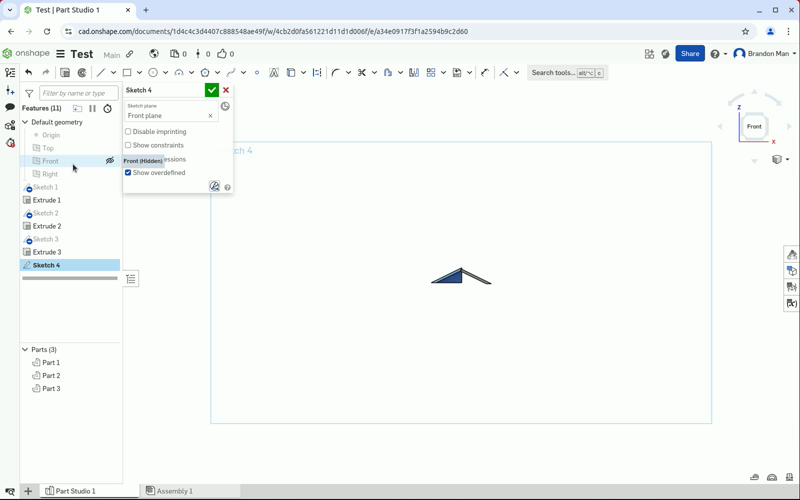
mouse_move(73, 352)
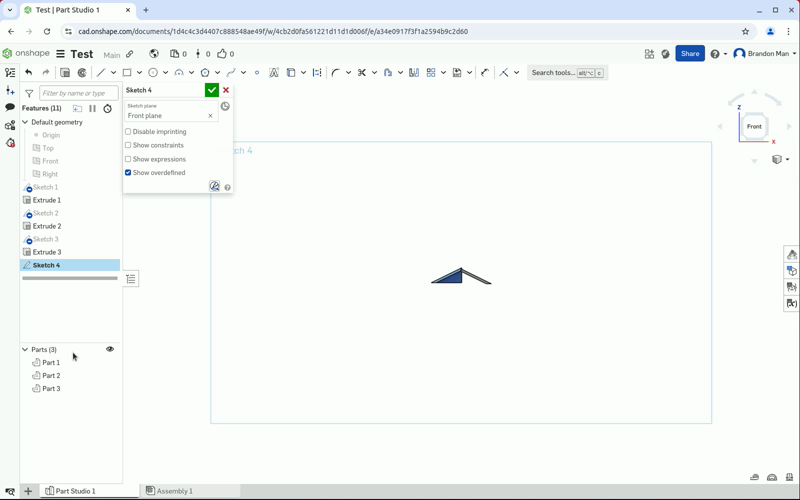
key(y)
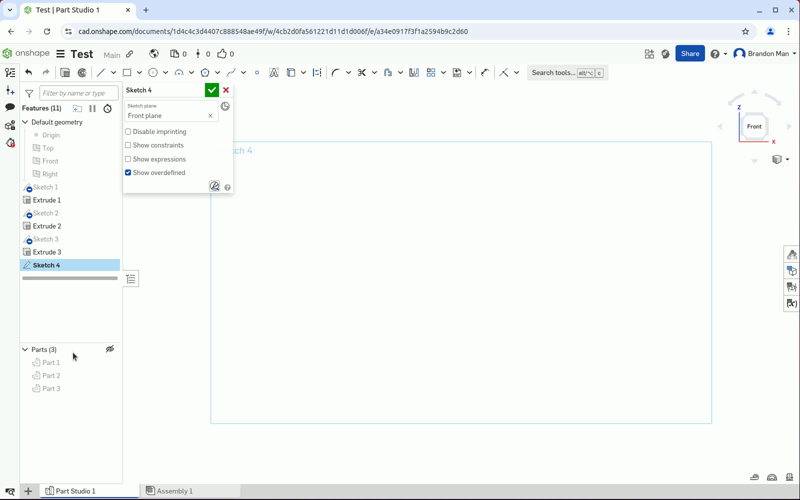
key(l)
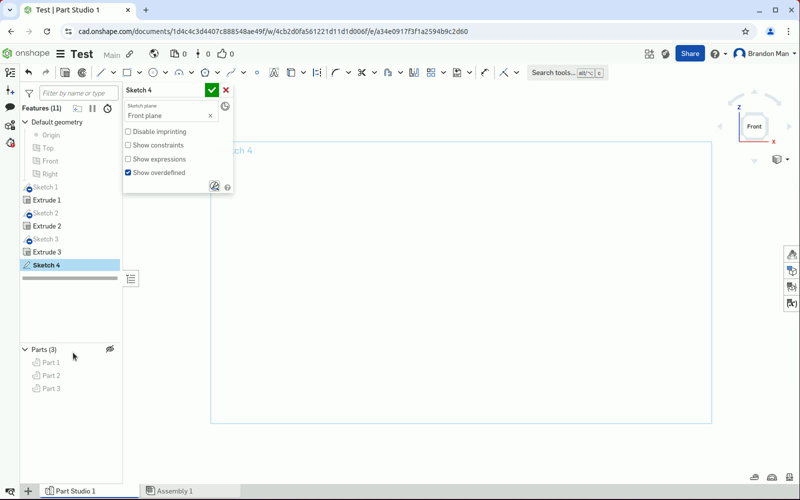
key_down(shift)
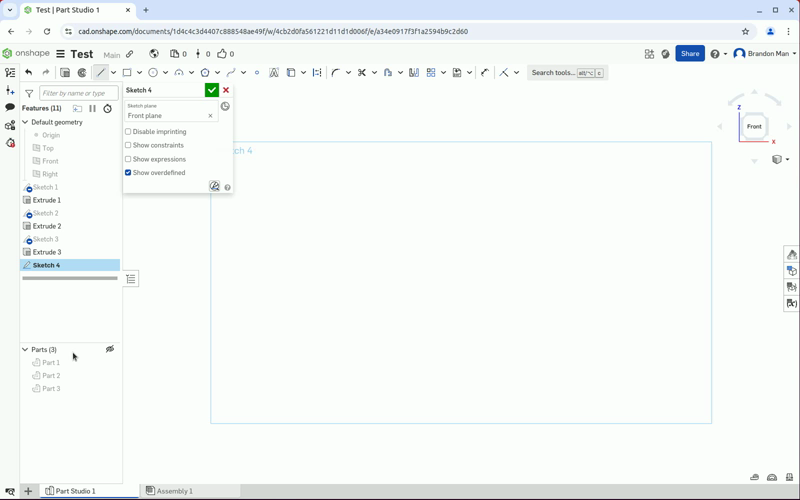
mouse_move(460, 282)
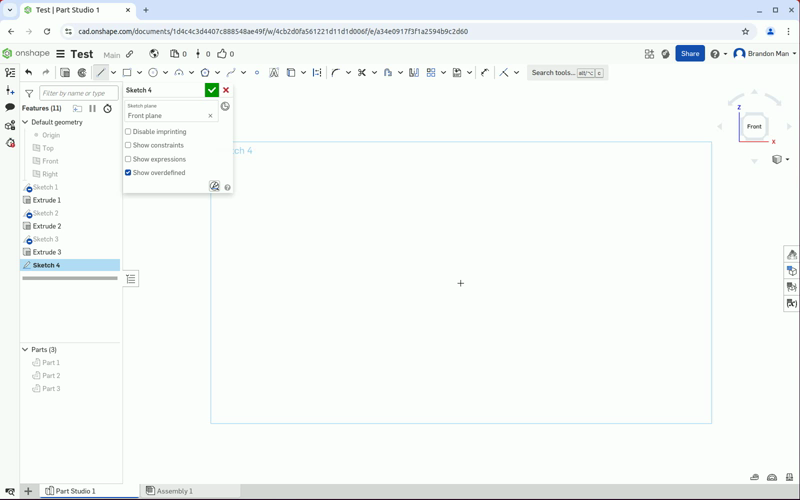
click(460, 282)
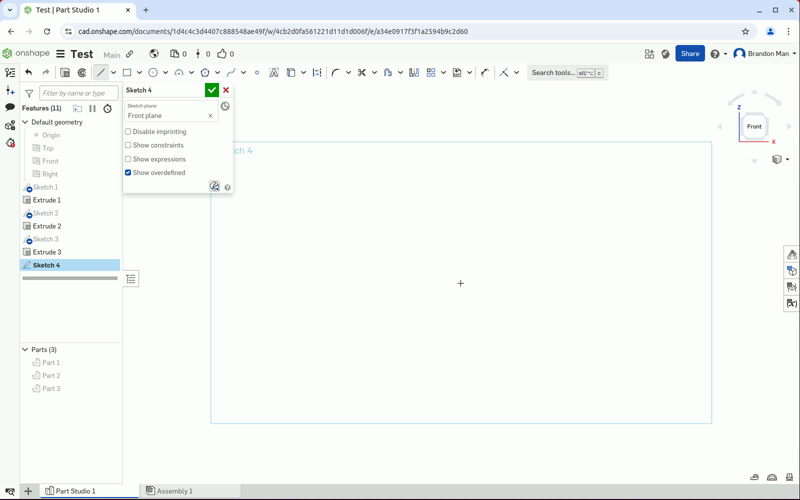
key_up(shift)
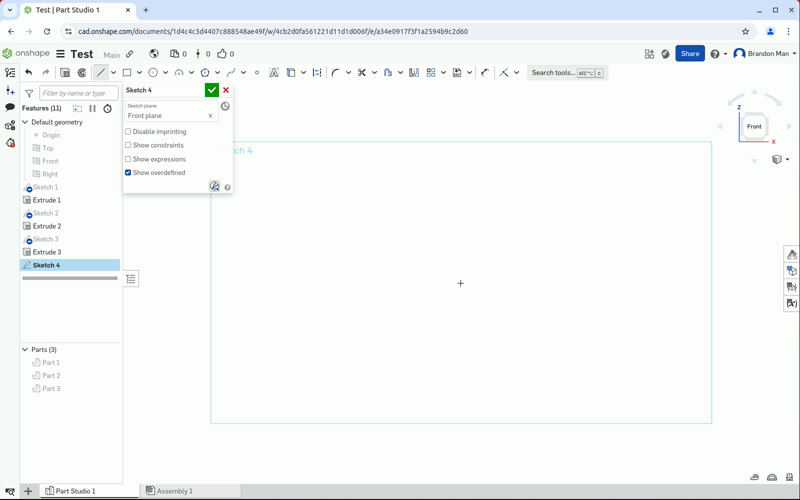
key_down(shift)
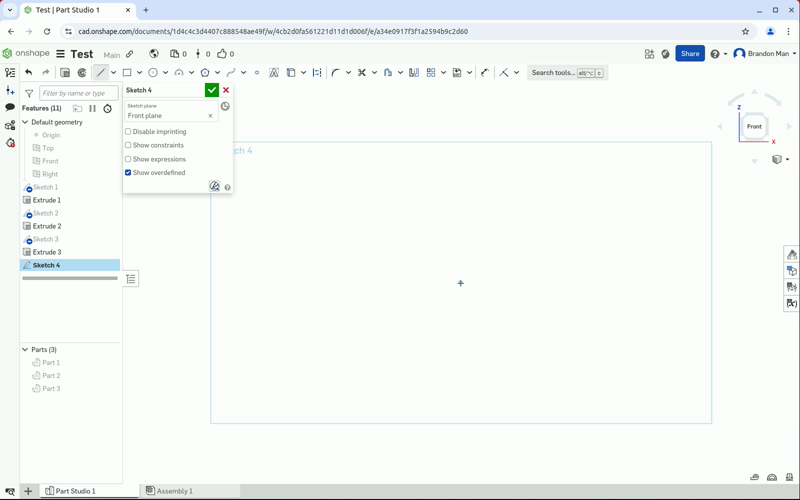
mouse_move(490, 282)
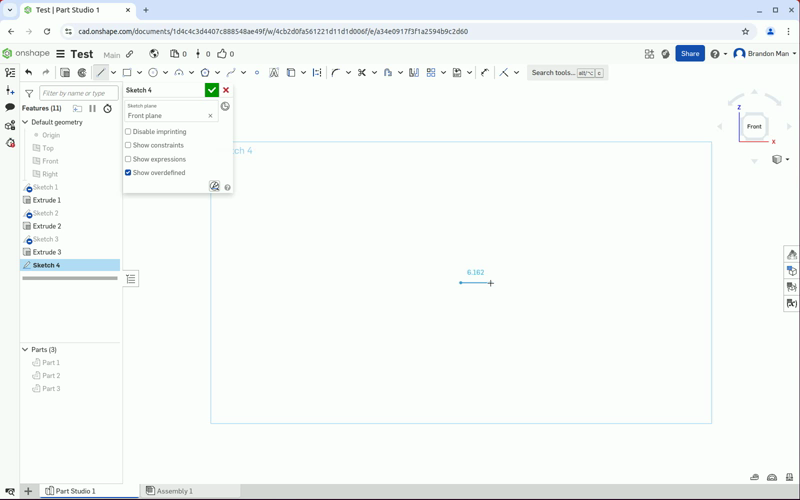
mouse_move(486, 282)
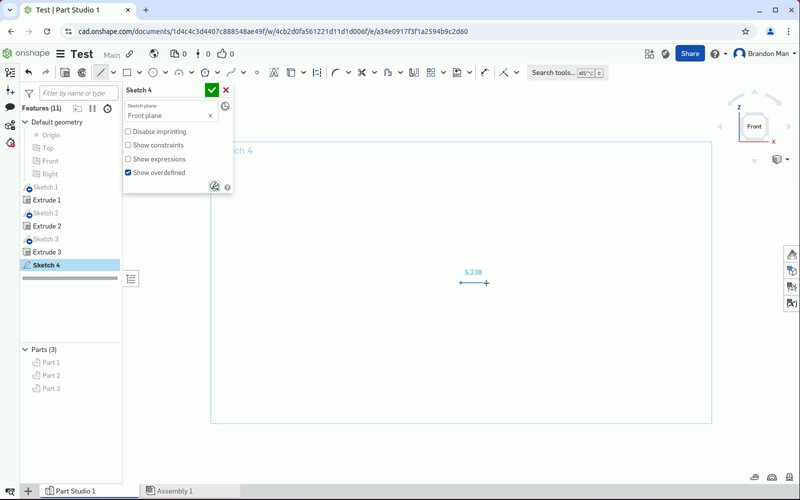
click(486, 282)
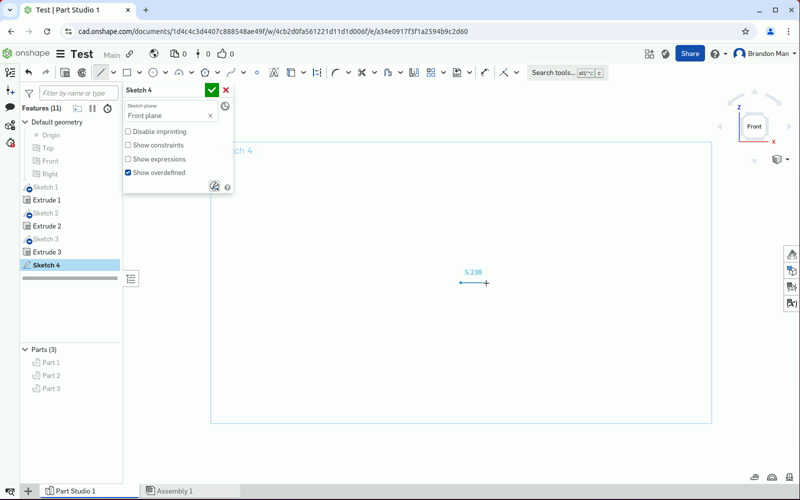
key_up(shift)
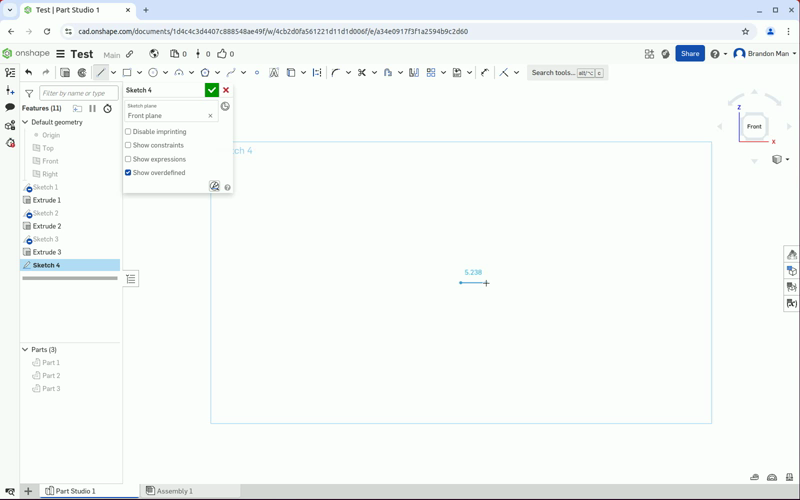
key_down(shift)
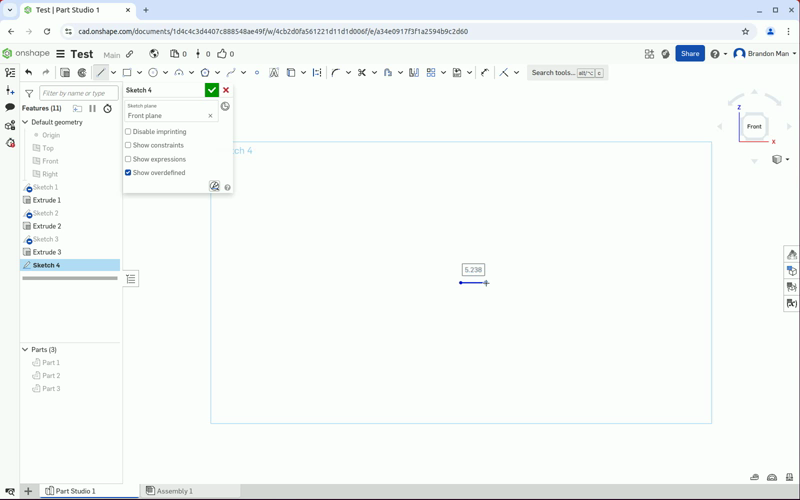
mouse_move(516, 282)
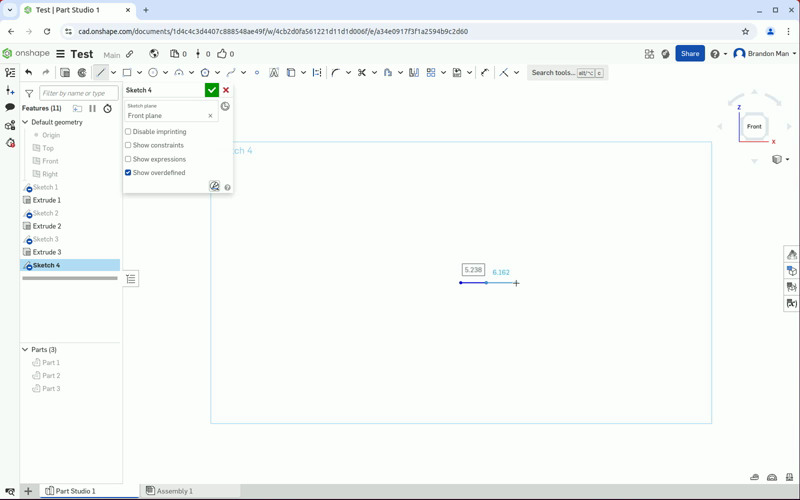
mouse_move(460, 270)
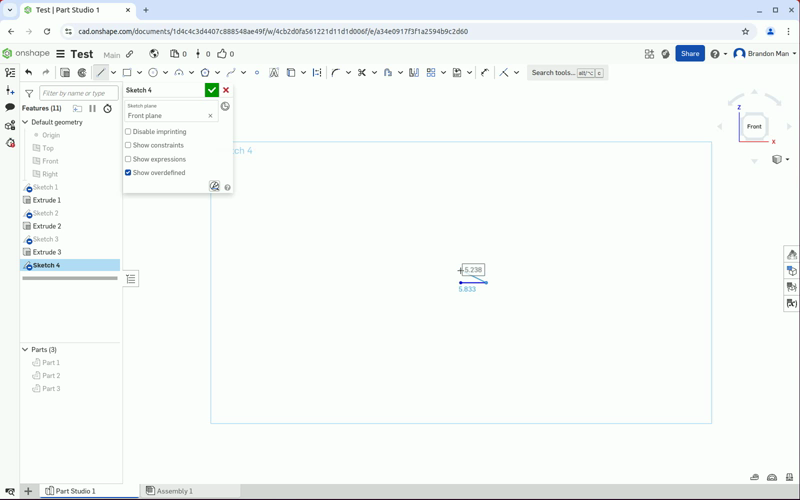
click(460, 270)
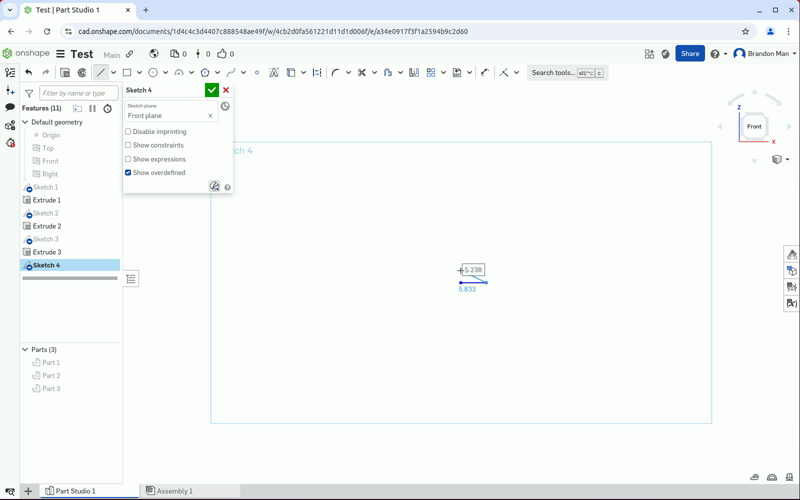
key_up(shift)
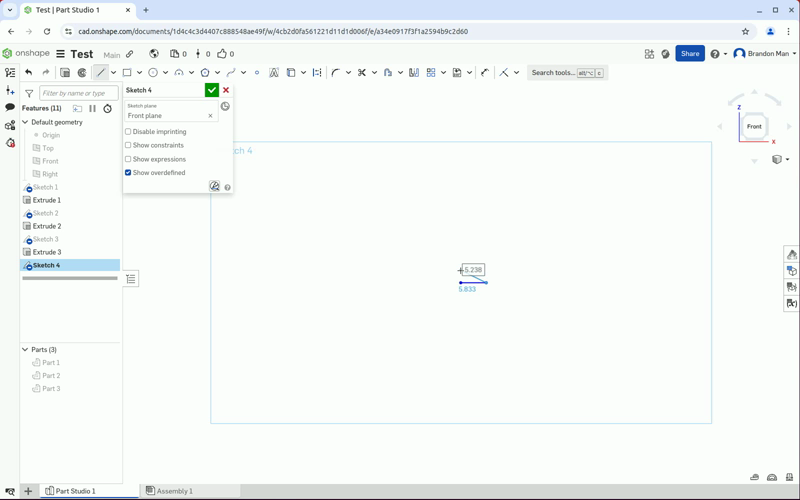
mouse_move(490, 270)
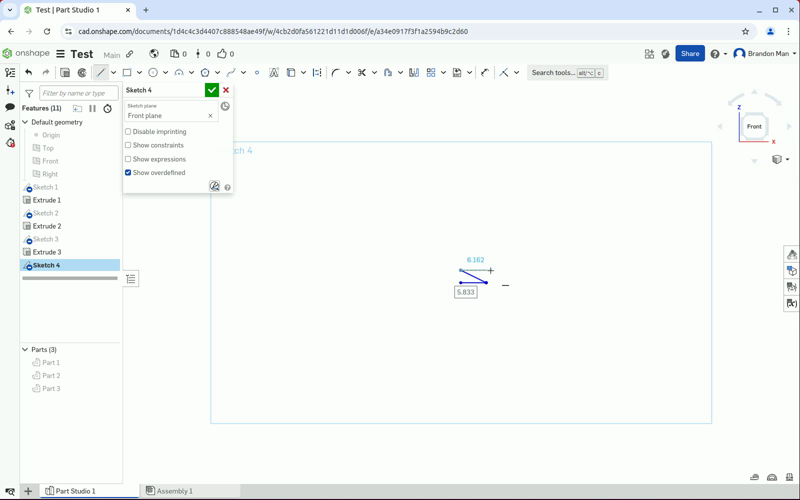
key_down(shift)
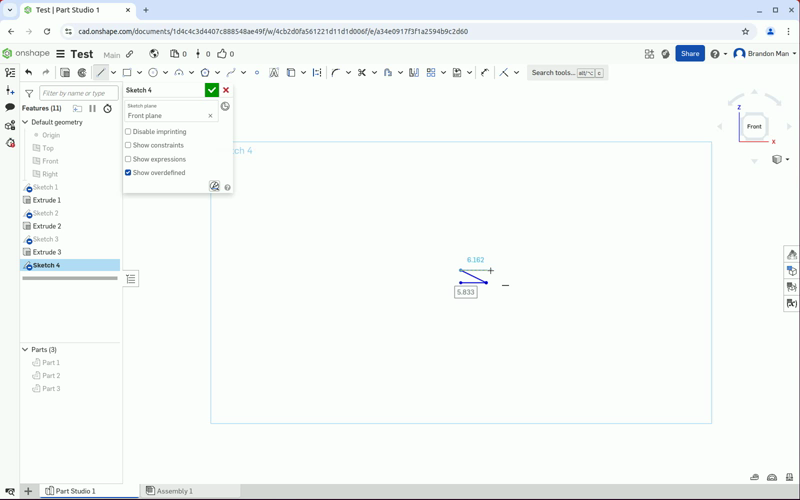
mouse_move(460, 282)
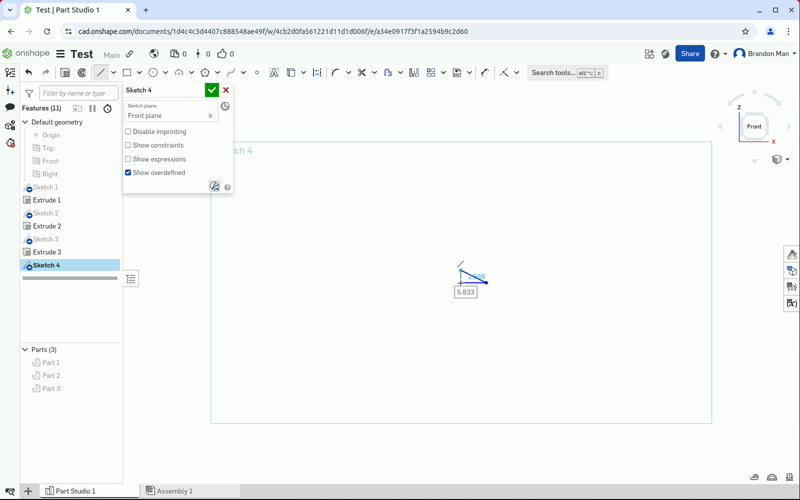
key_up(shift)
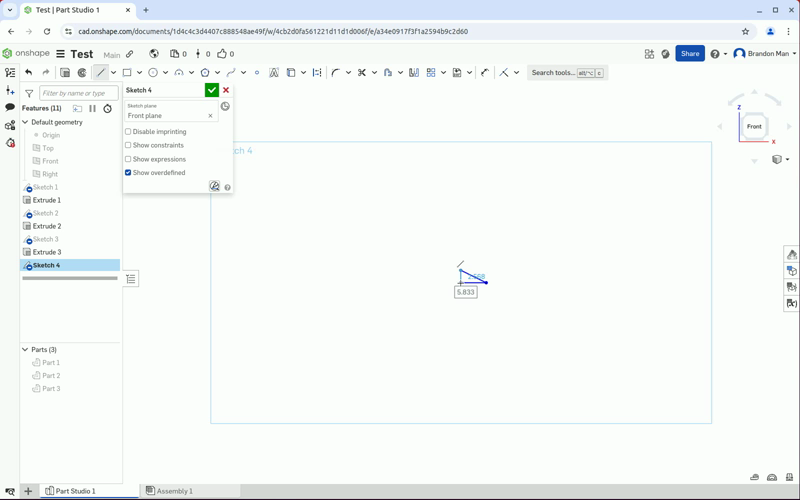
click(460, 282)
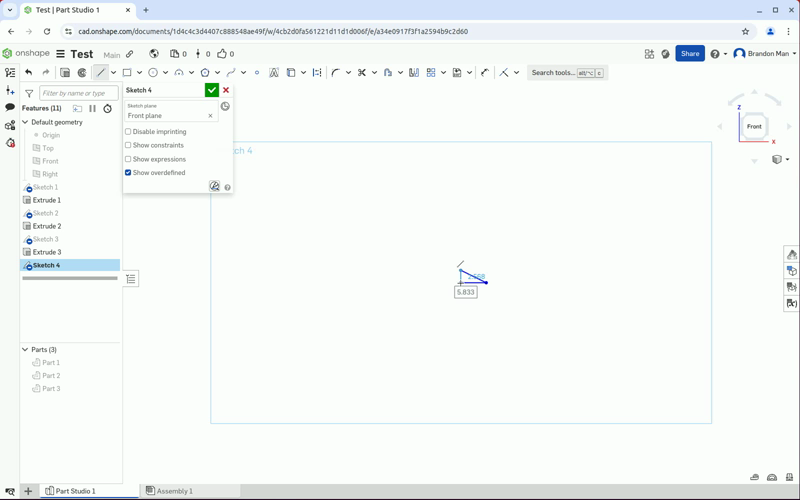
key(esc)
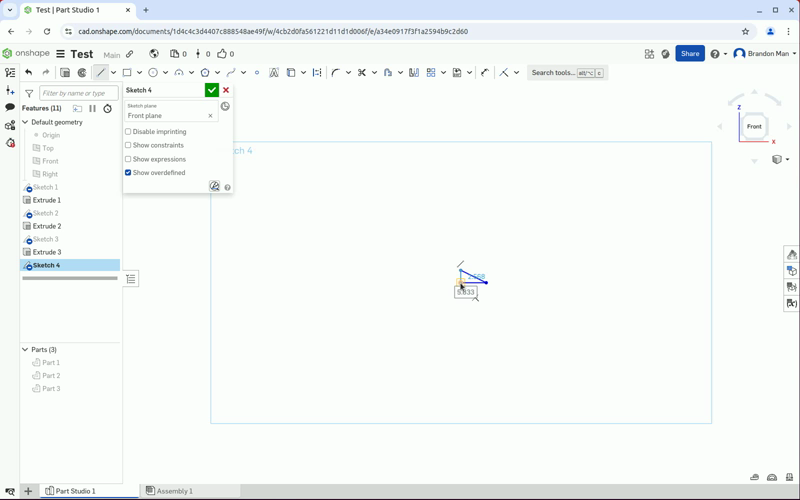
mouse_move(461, 281)
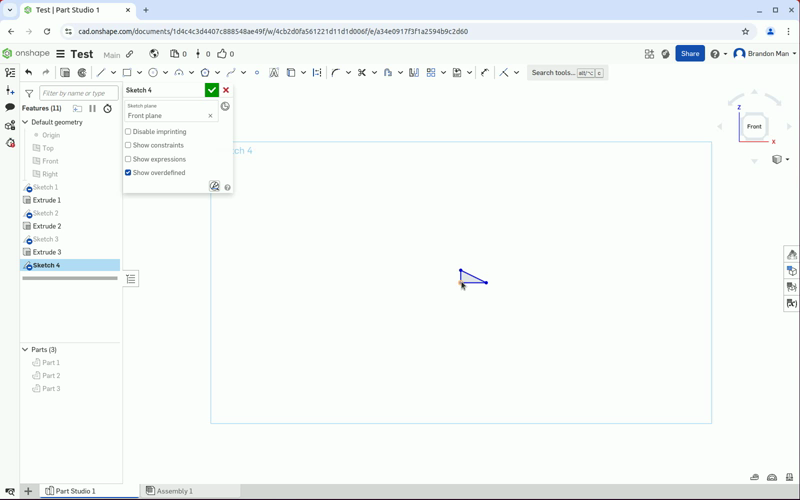
scroll(6)
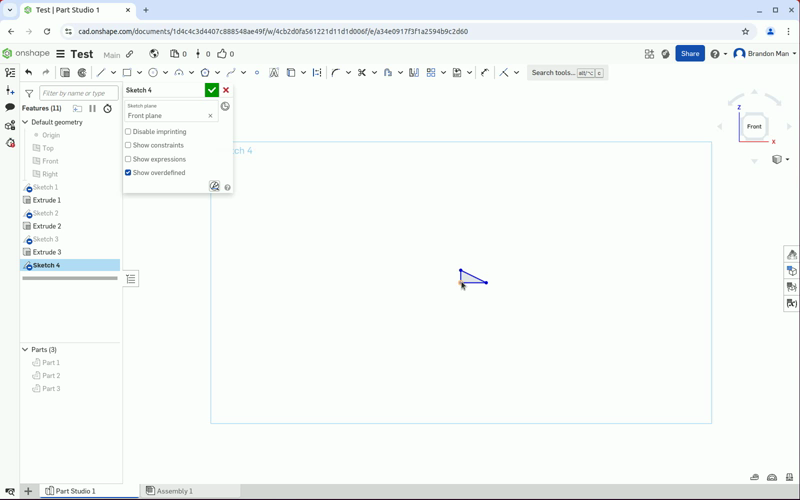
scroll(6)
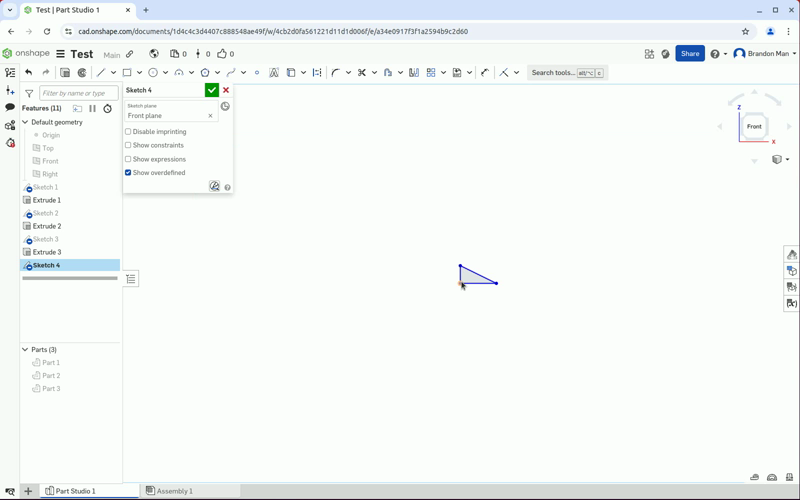
scroll(6)
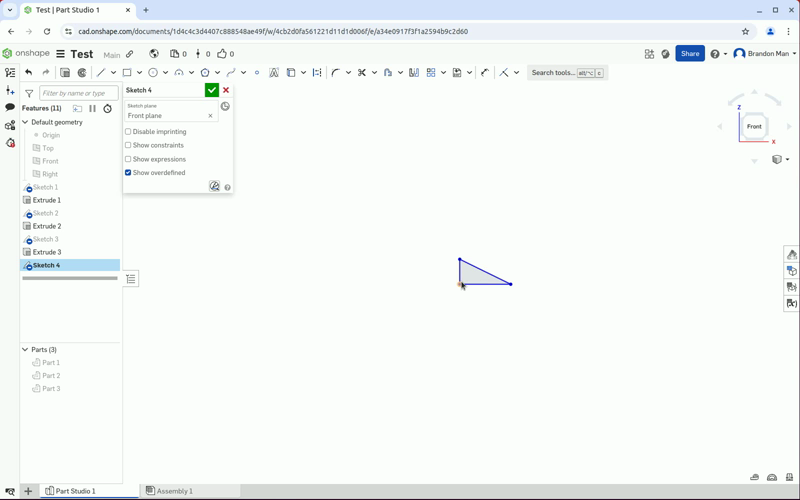
scroll(6)
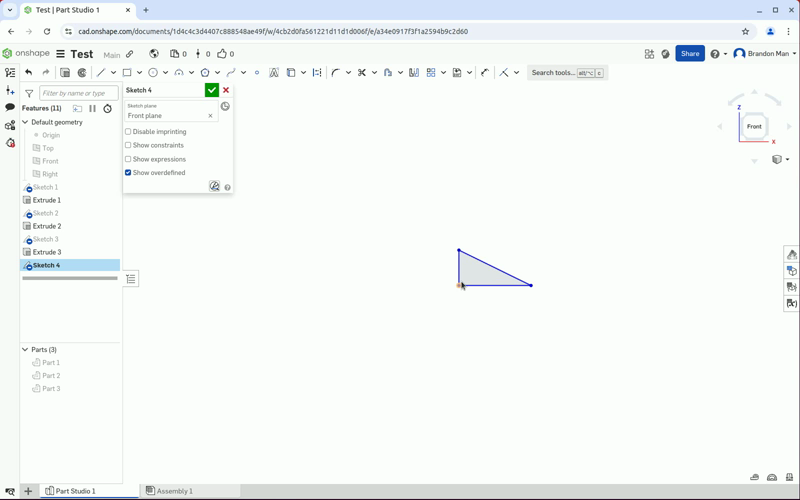
scroll(6)
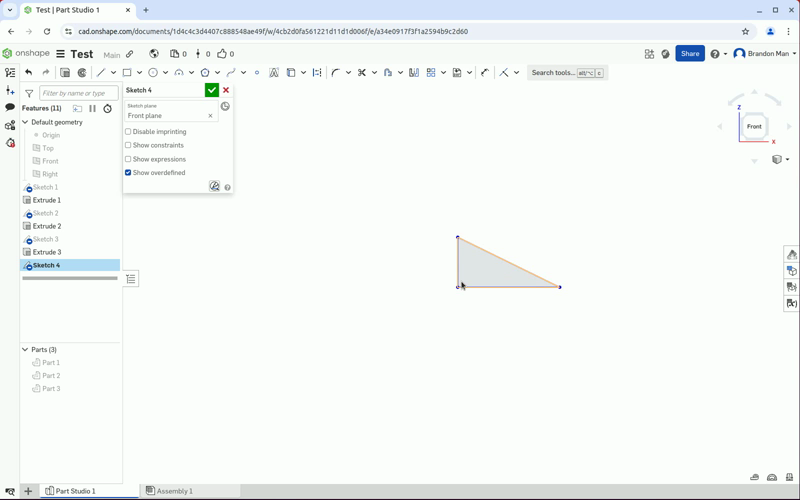
scroll(6)
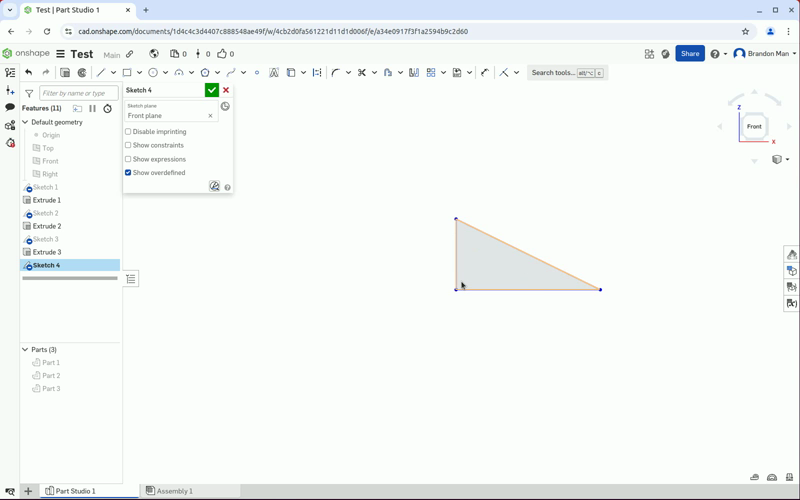
scroll(6)
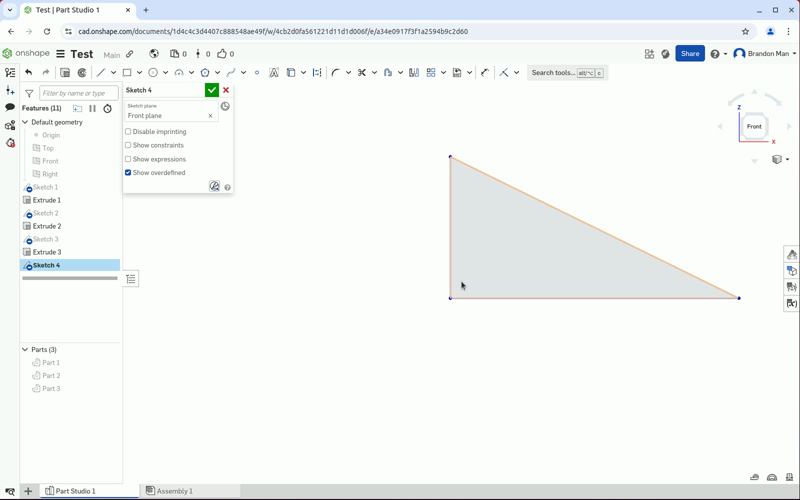
click(461, 281)
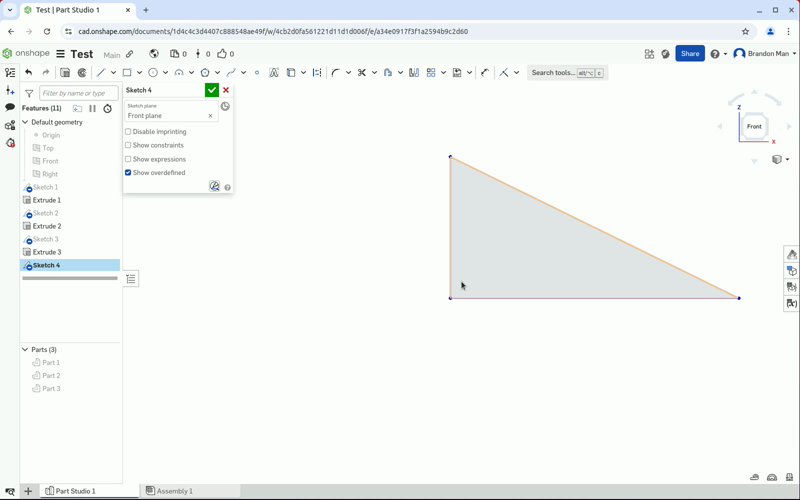
scroll(-6)
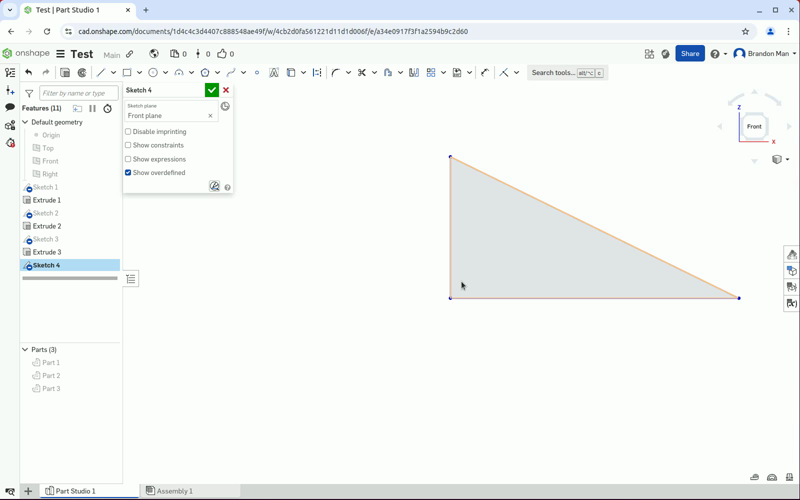
scroll(-6)
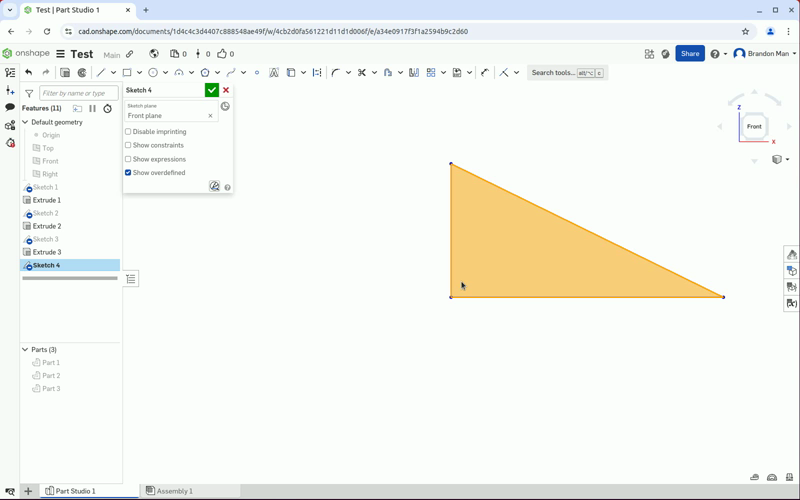
scroll(-6)
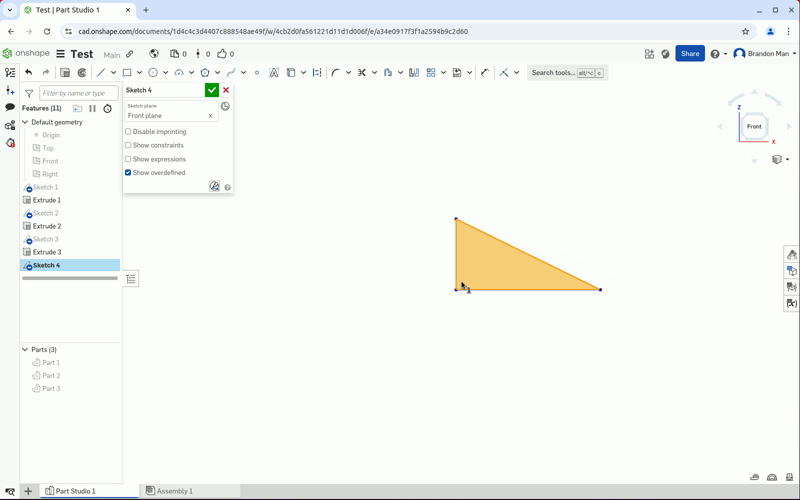
scroll(-6)
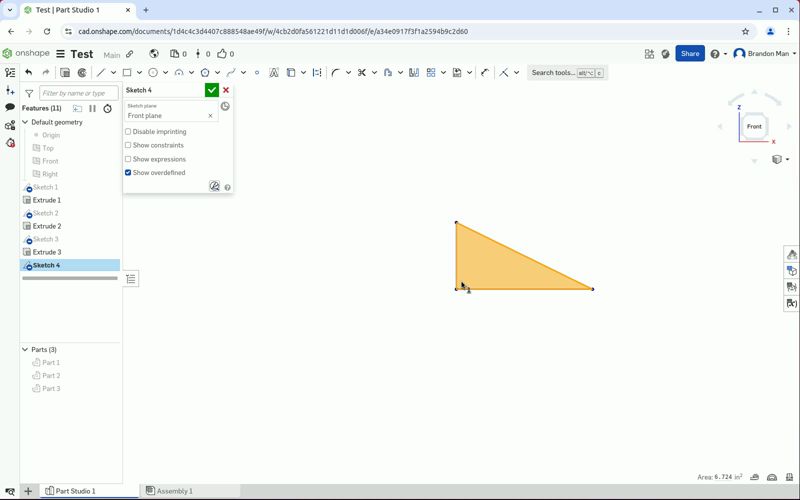
scroll(-6)
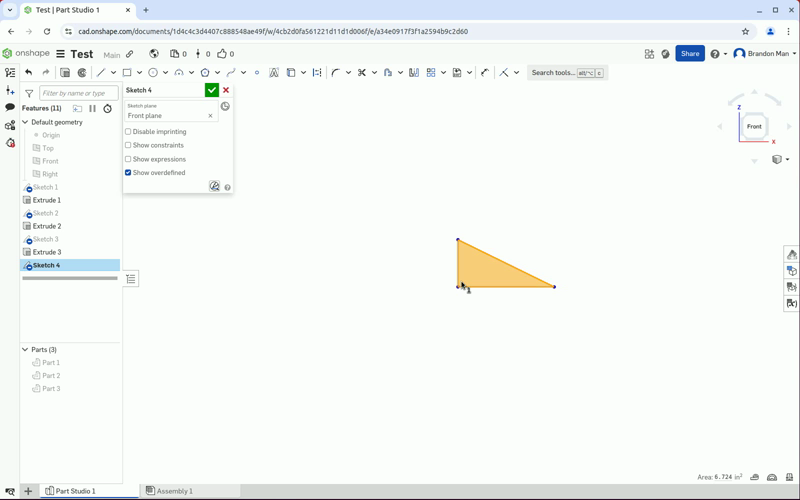
scroll(-6)
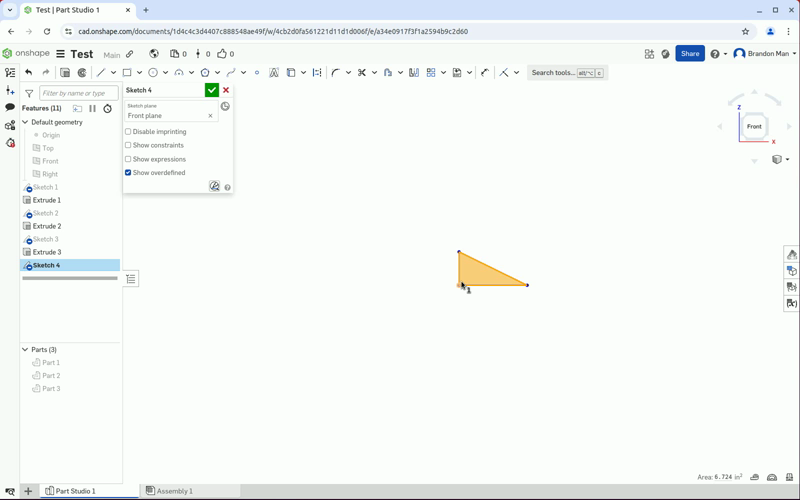
scroll(-6)
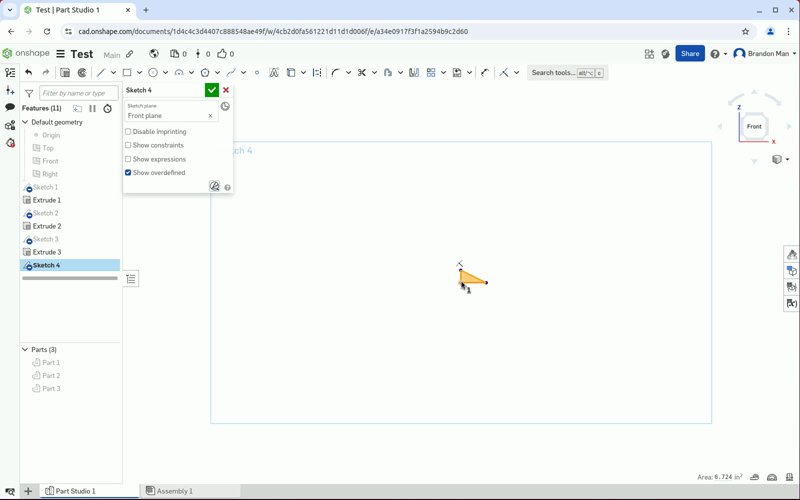
mouse_move(73, 352)
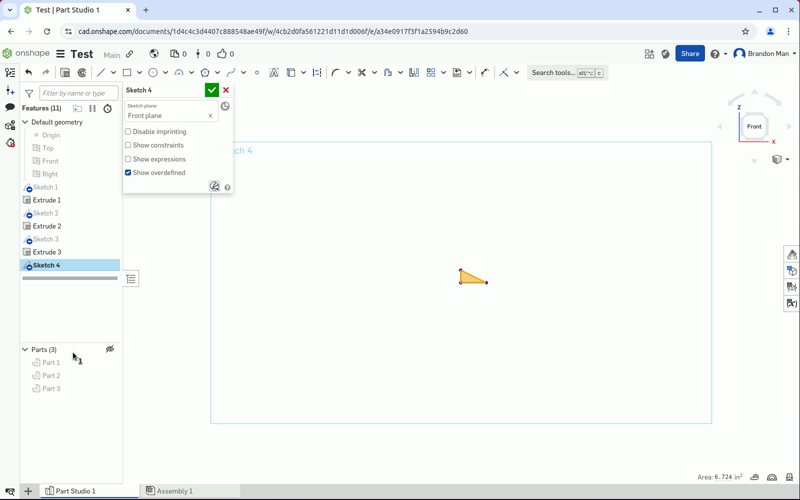
key(shift+y)
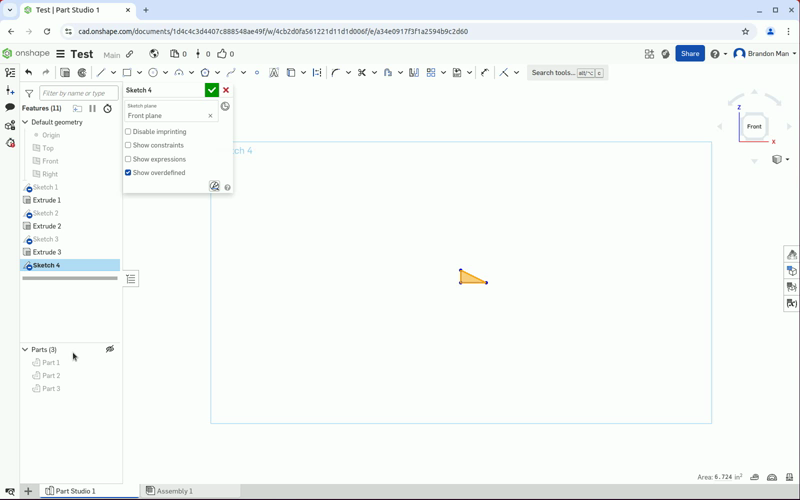
key(shift+e)
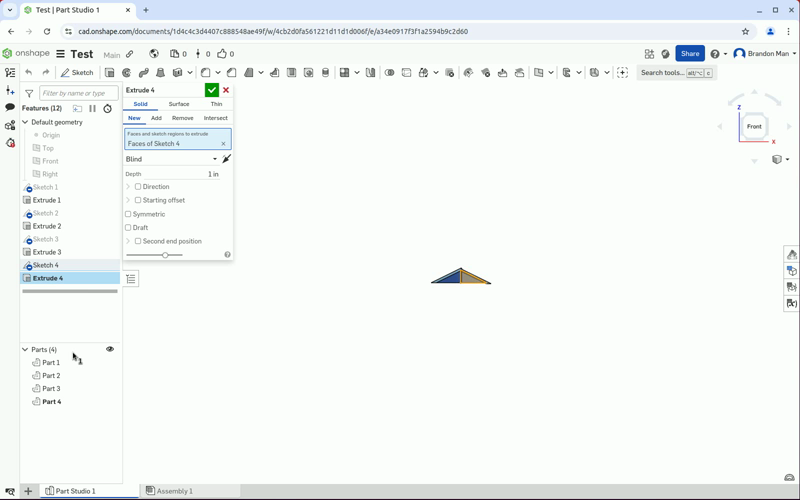
mouse_move(143, 106)
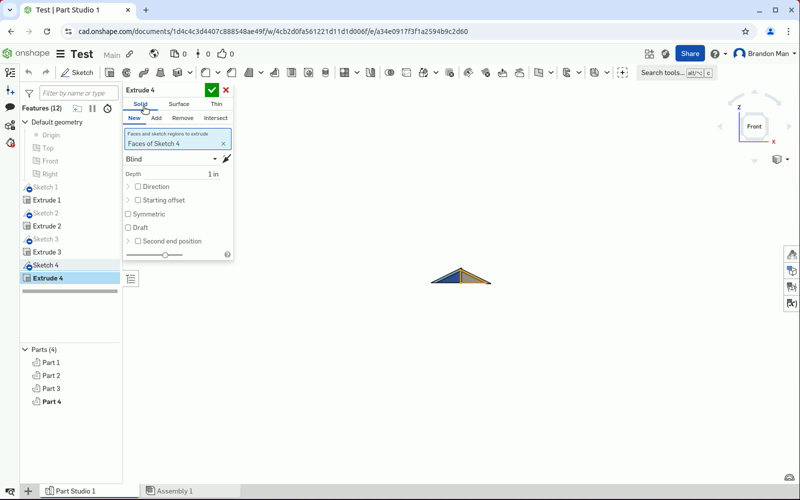
click(143, 106)
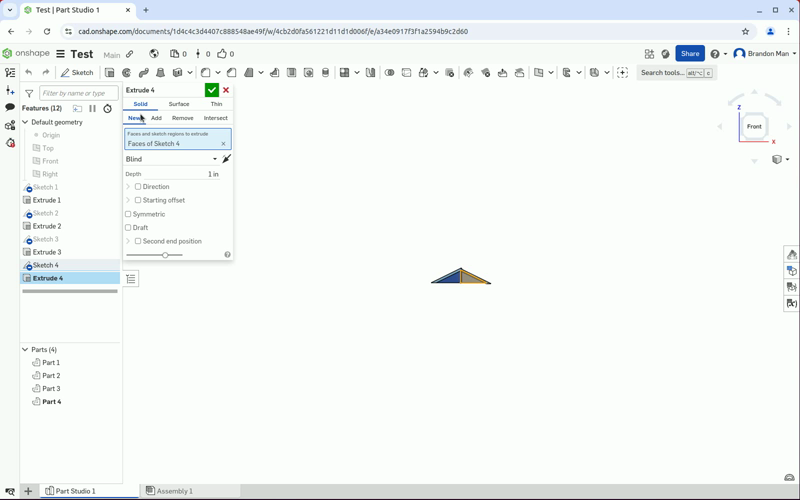
mouse_move(137, 120)
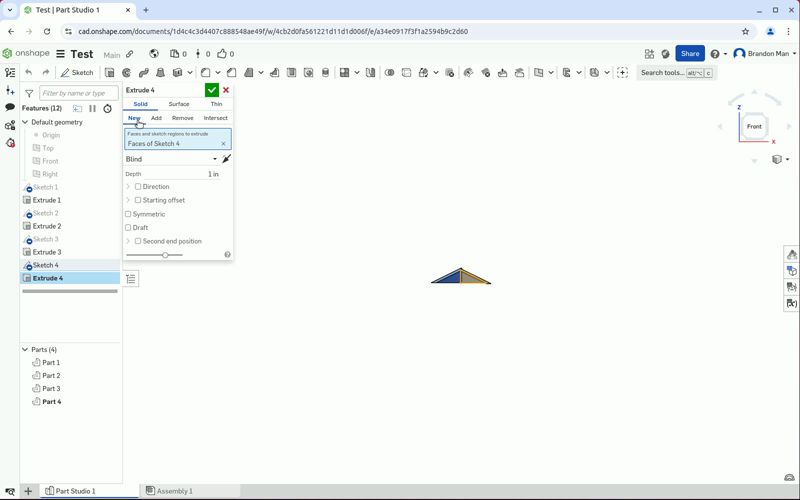
click(137, 120)
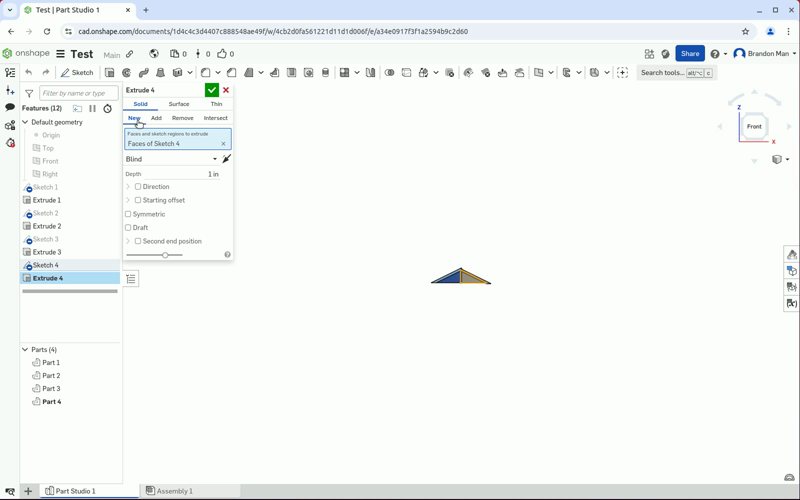
key(tab, 4)
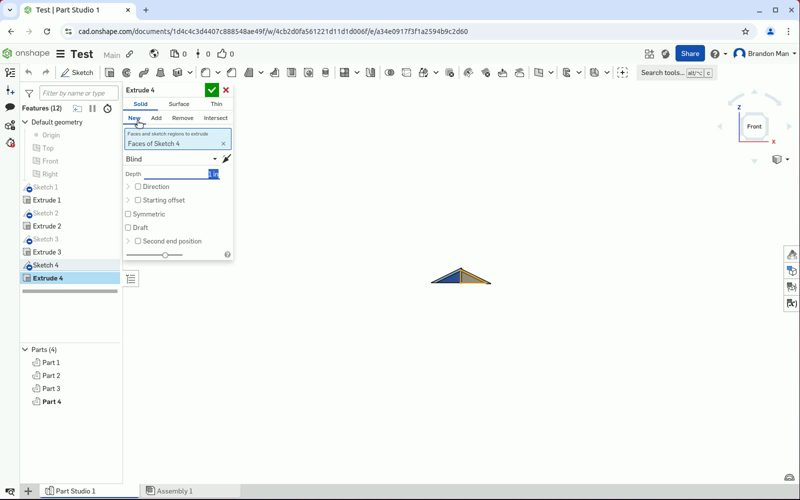
text(16.609)
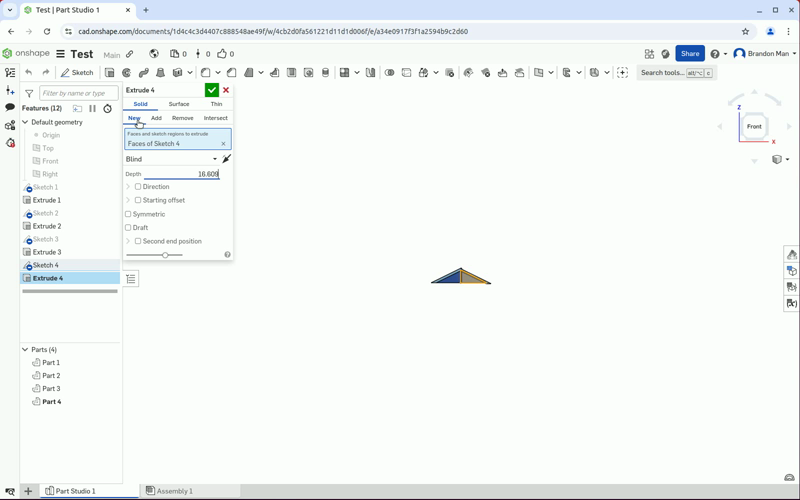
key(enter)
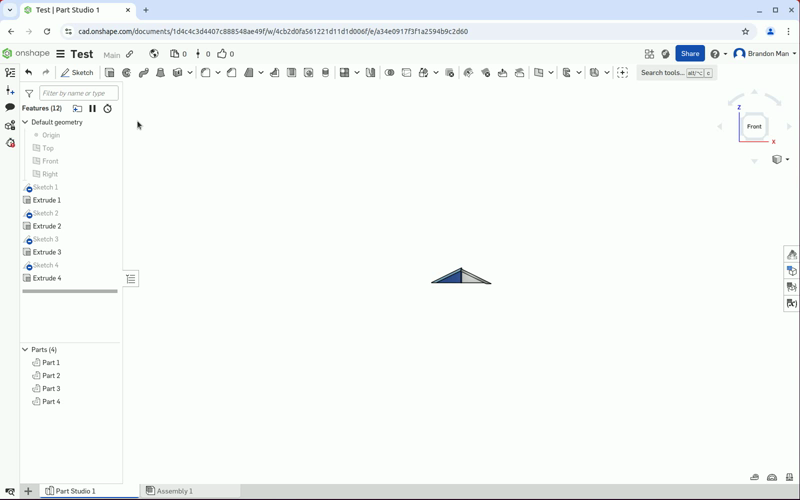
key(shift+h)
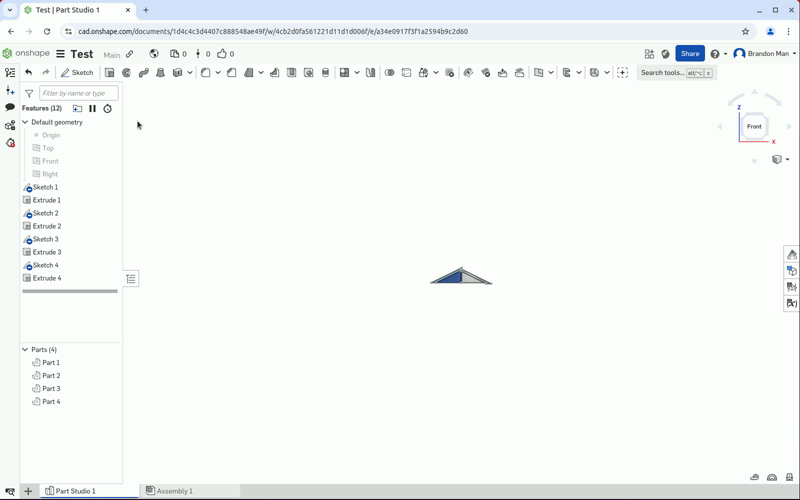
key(shift+h)
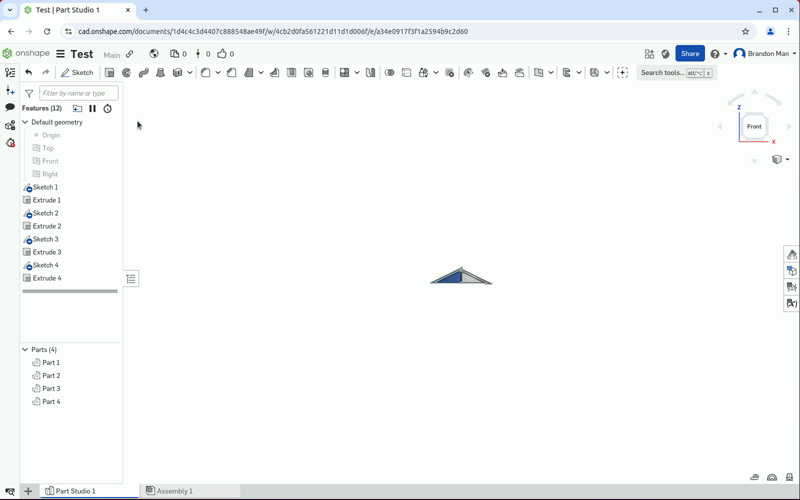
key(shift+7)
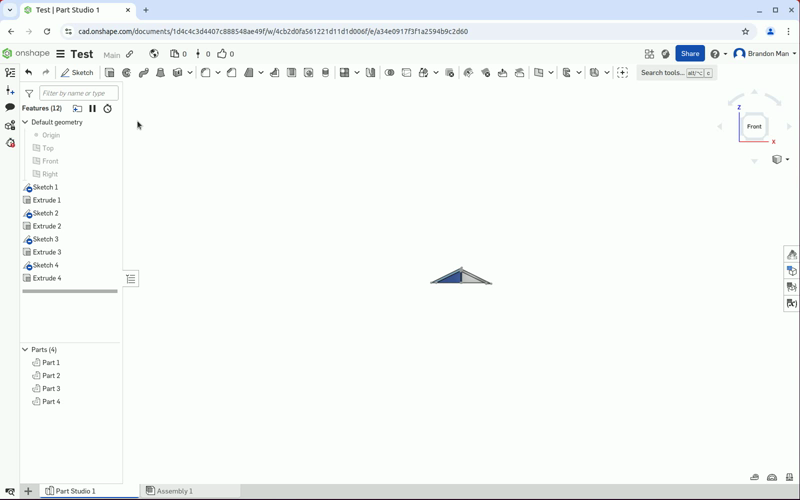
key(left, 2)
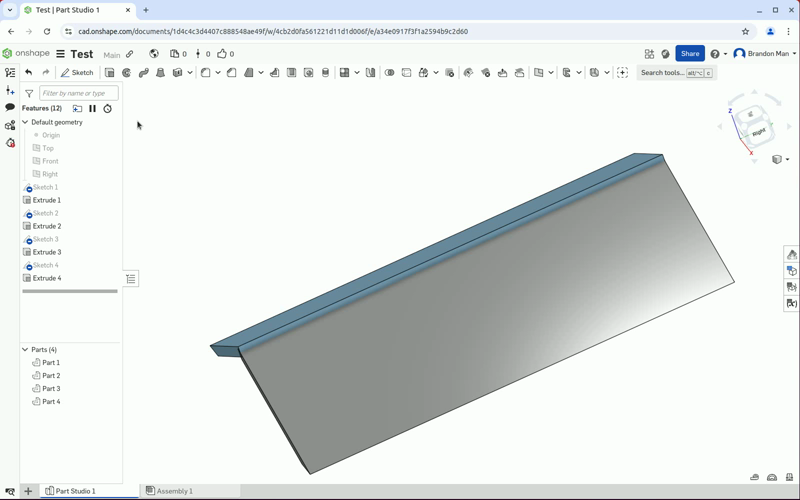
key(down, 2)
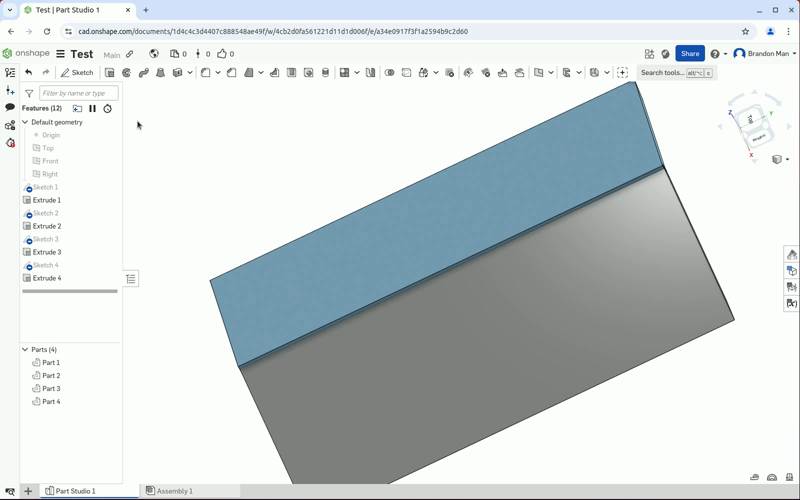
key(up, 2)
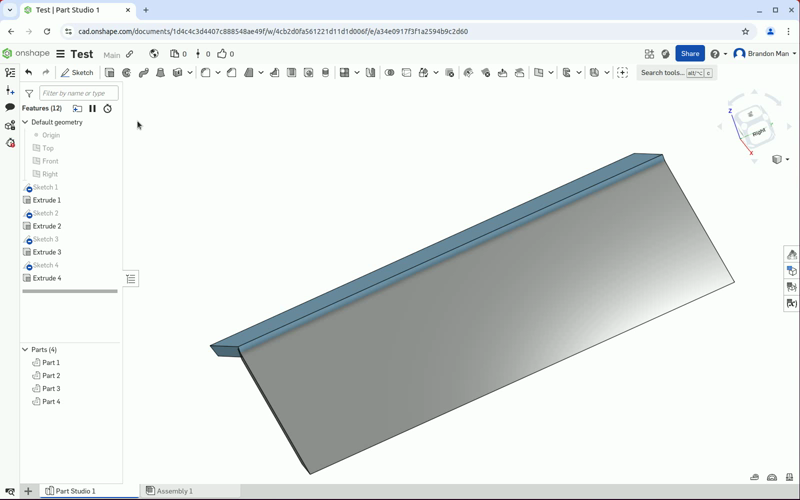
key(right, 2)
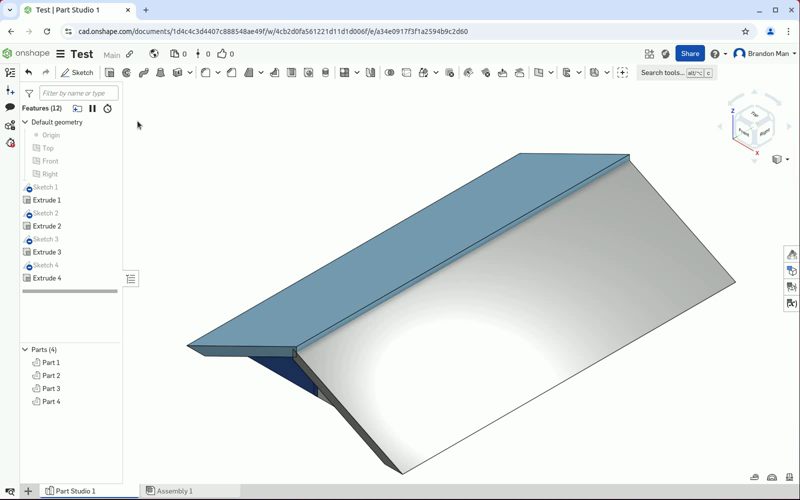
mouse_move(73, 189)
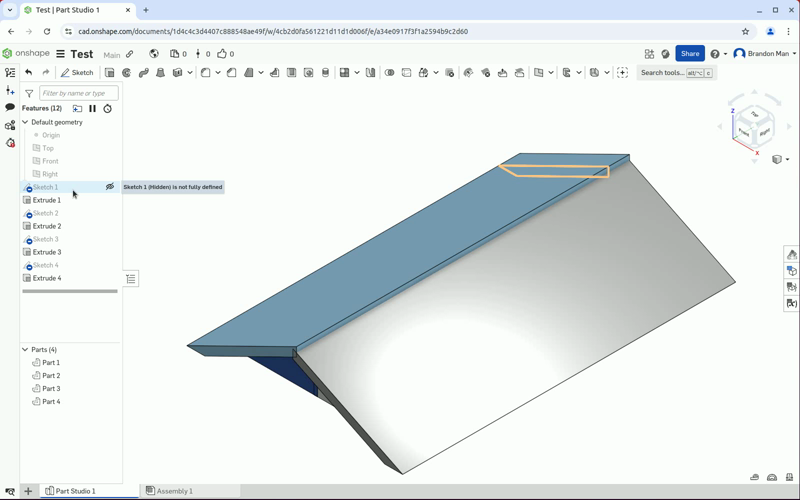
click(73, 189)